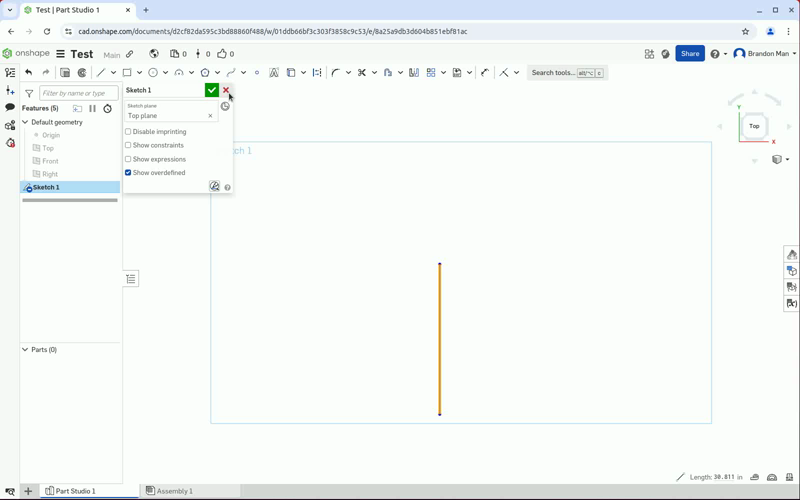
key(shift+h)
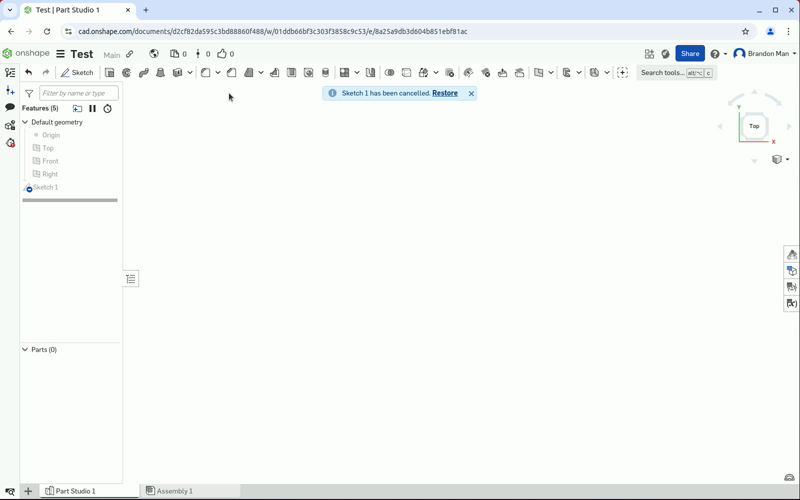
mouse_move(73, 352)
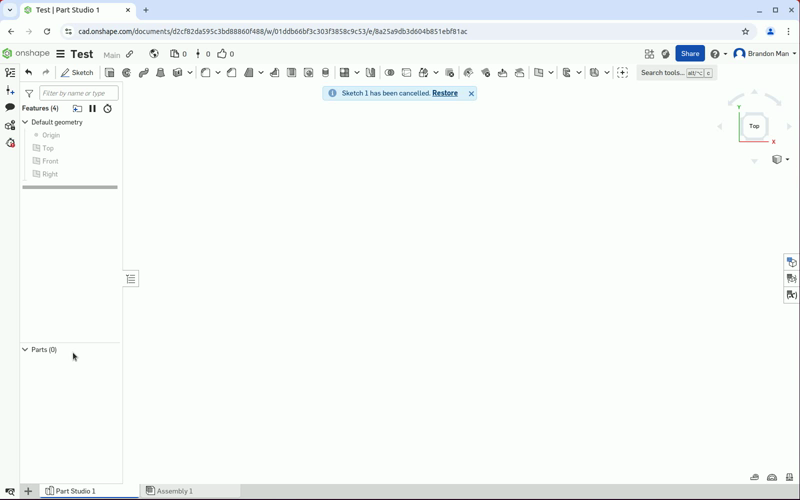
key(y)
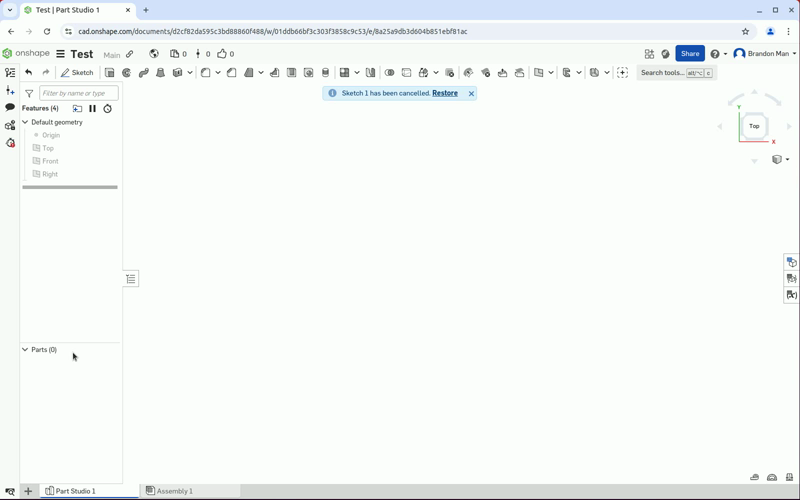
key(shift+p)
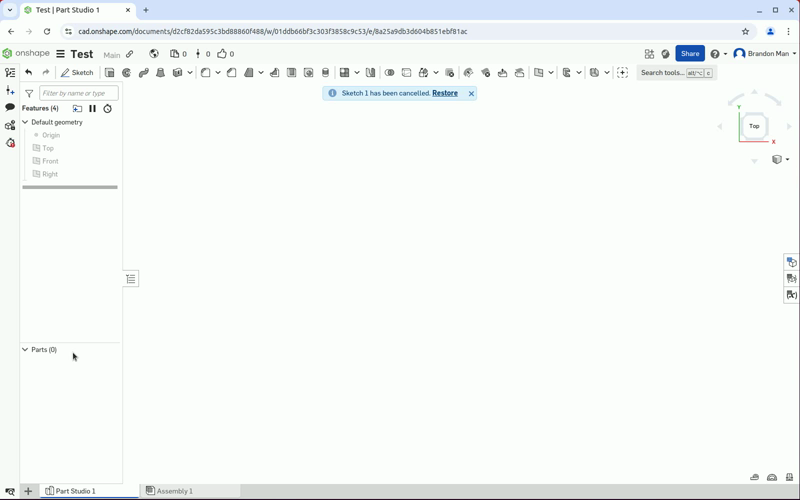
key(space)
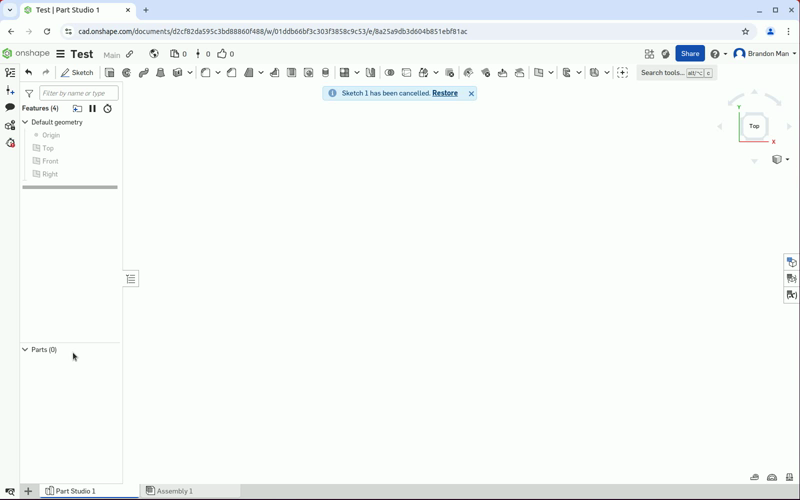
key_down(shift)
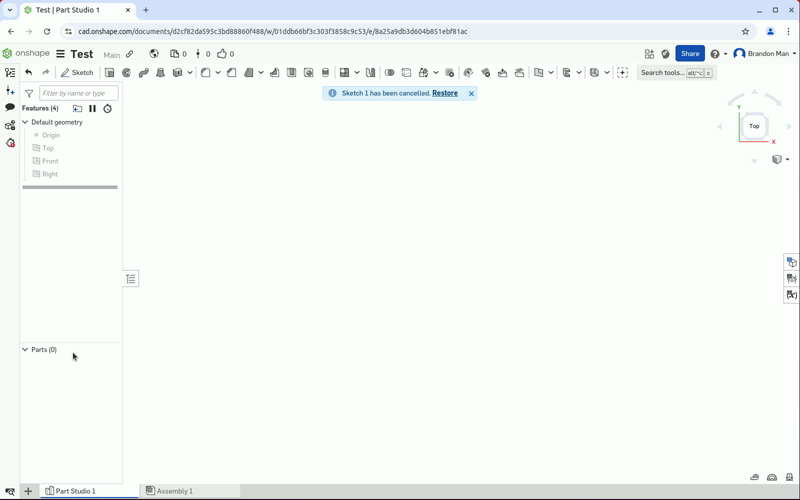
key(up)
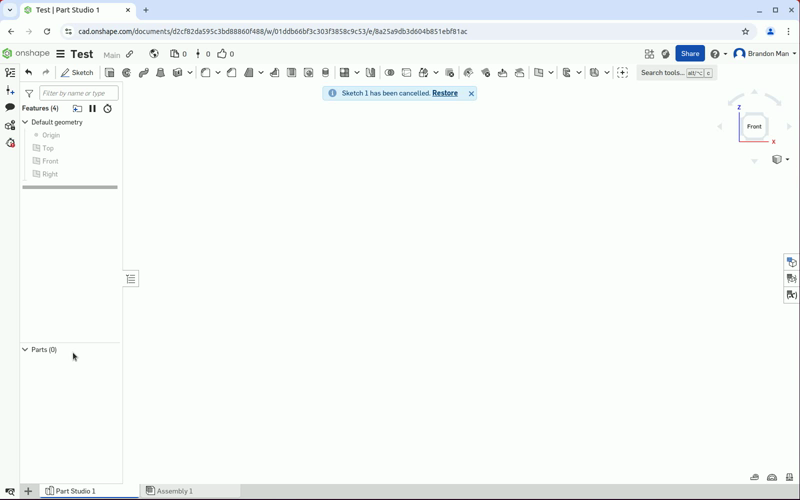
key_up(shift)
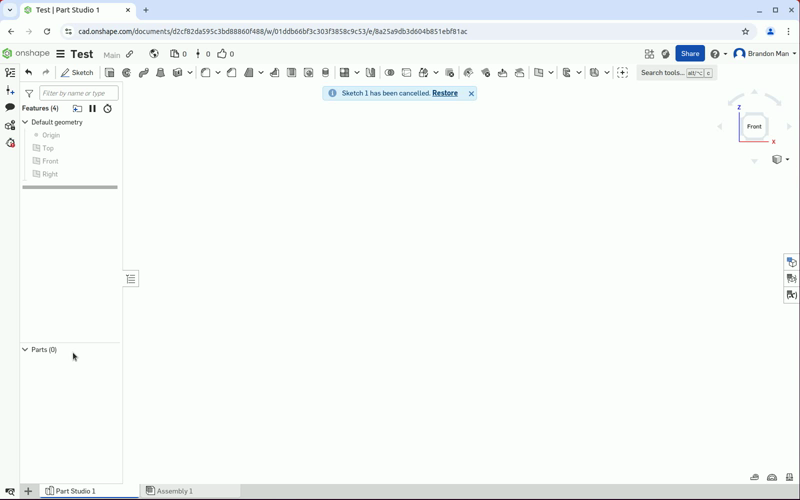
mouse_move(73, 352)
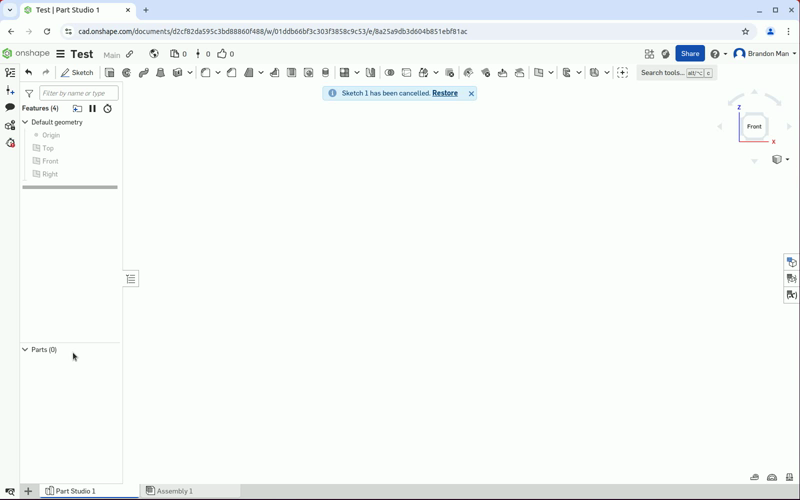
key(shift+y)
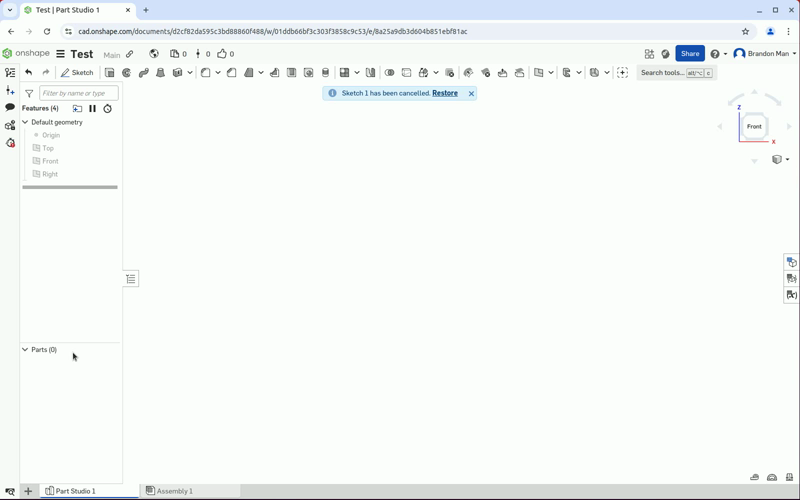
key(shift+s)
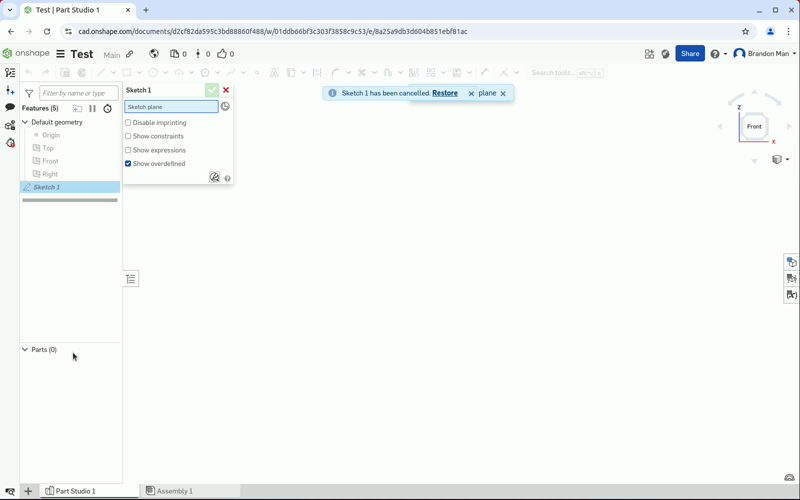
mouse_move(73, 163)
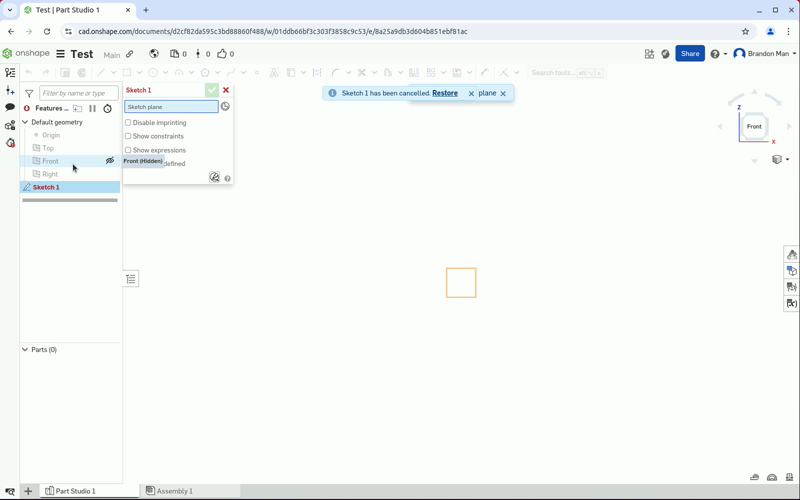
click(73, 163)
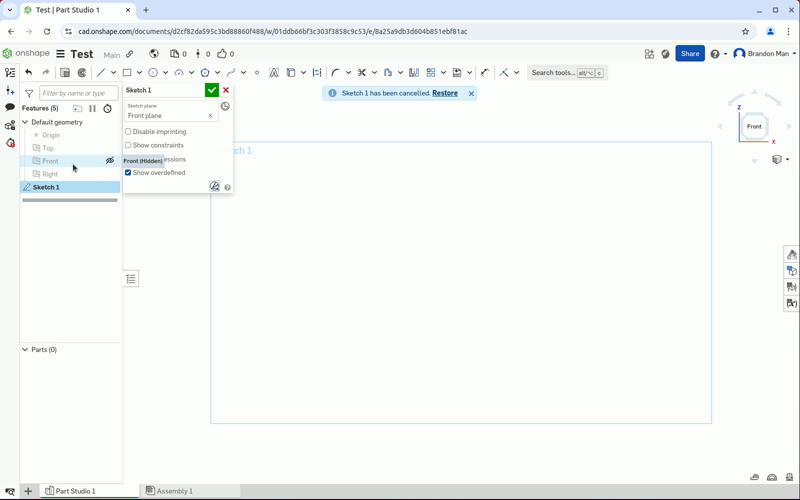
mouse_move(73, 352)
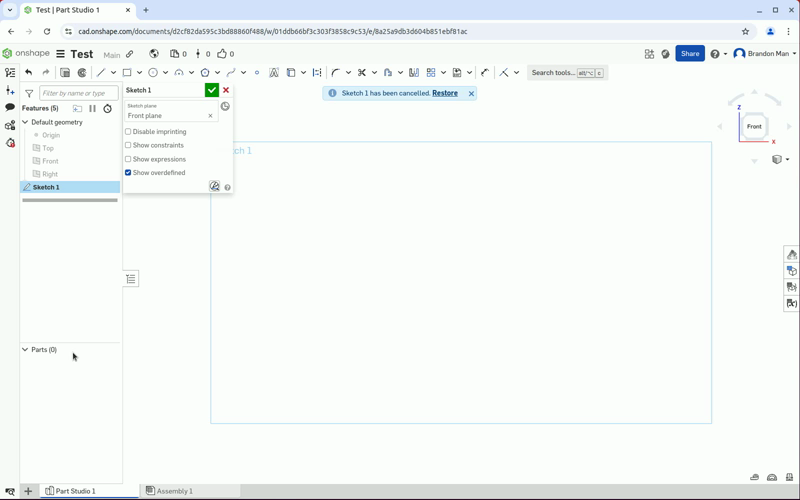
key(y)
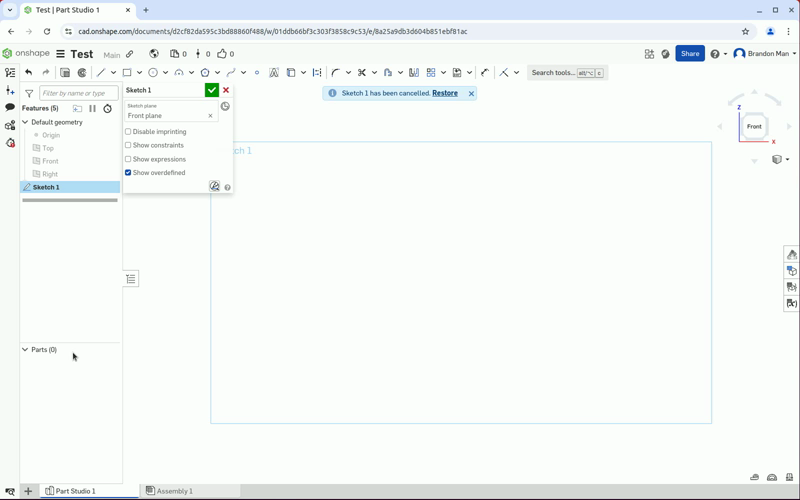
key(l)
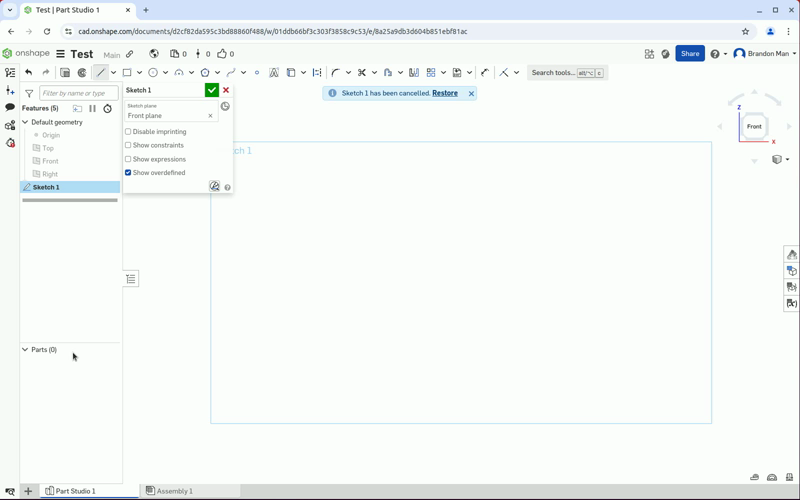
key_down(shift)
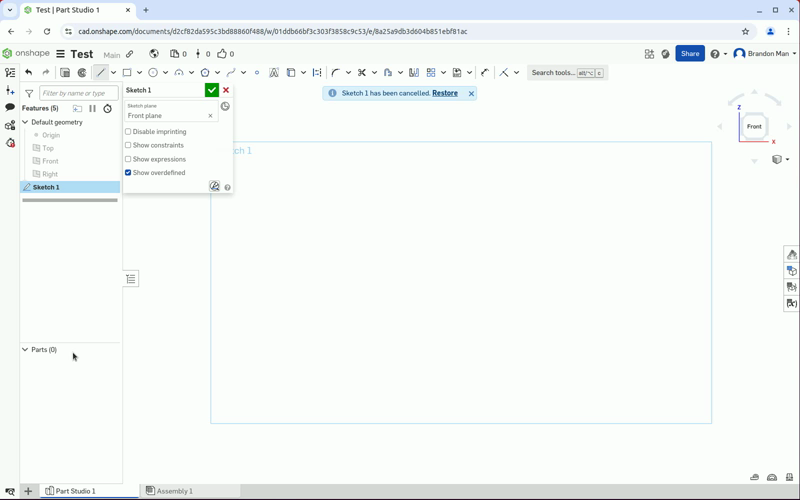
mouse_move(413, 395)
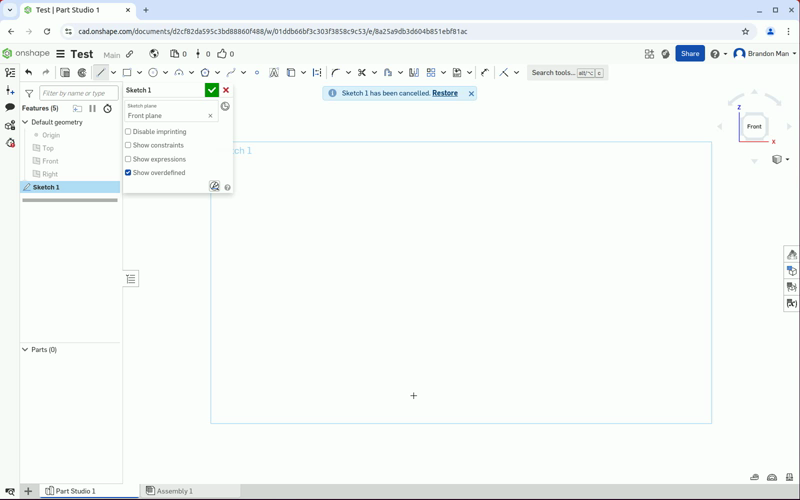
click(413, 395)
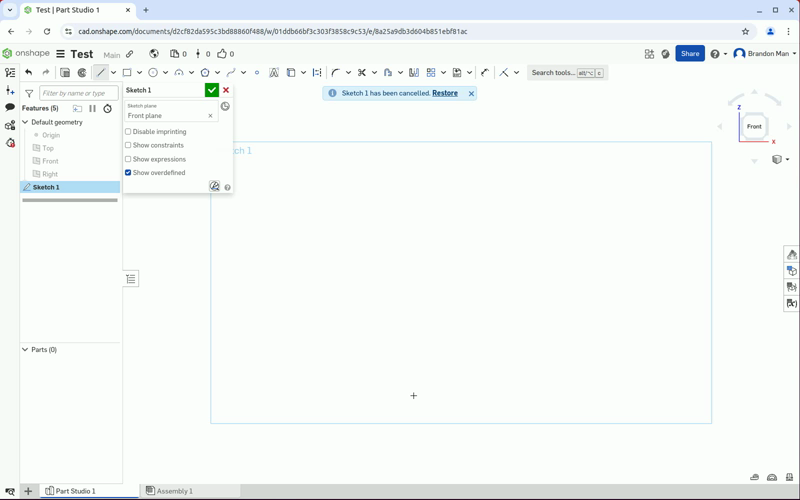
key_up(shift)
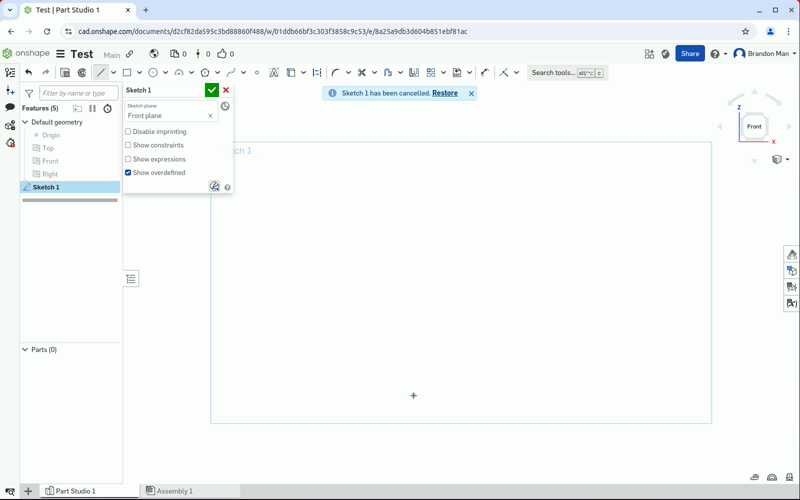
key_down(shift)
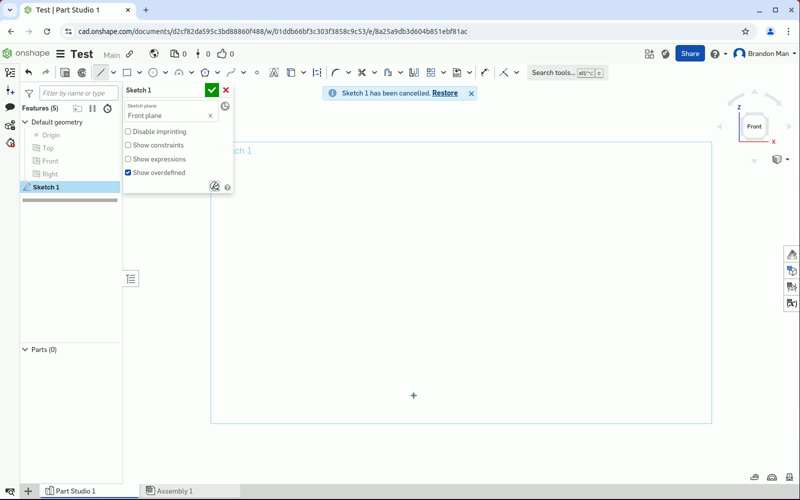
mouse_move(508, 395)
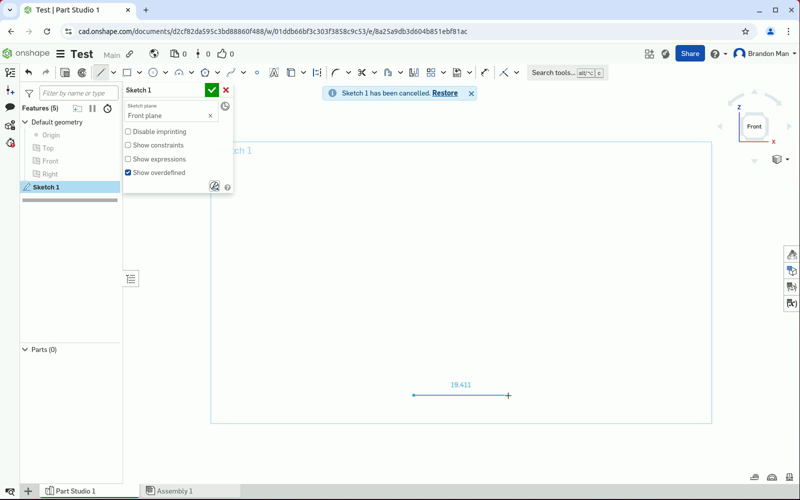
click(508, 395)
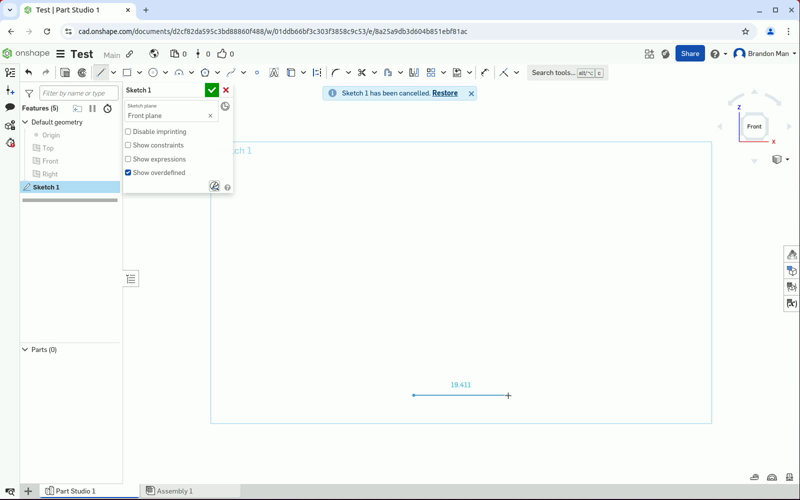
key_up(shift)
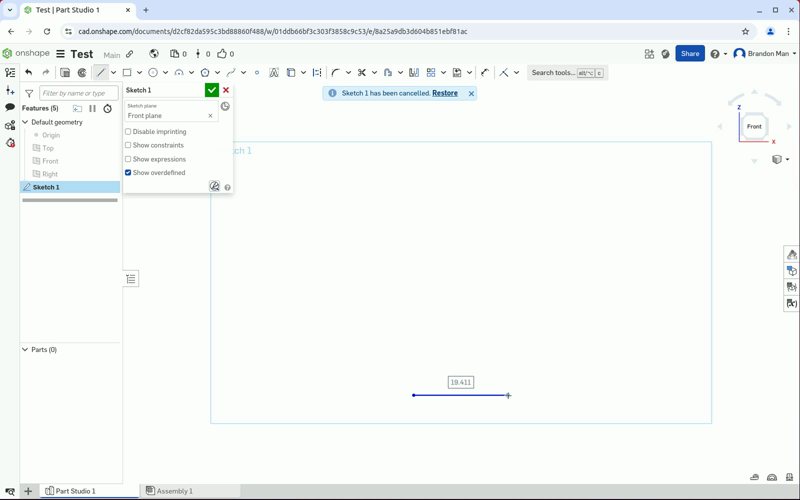
key_down(shift)
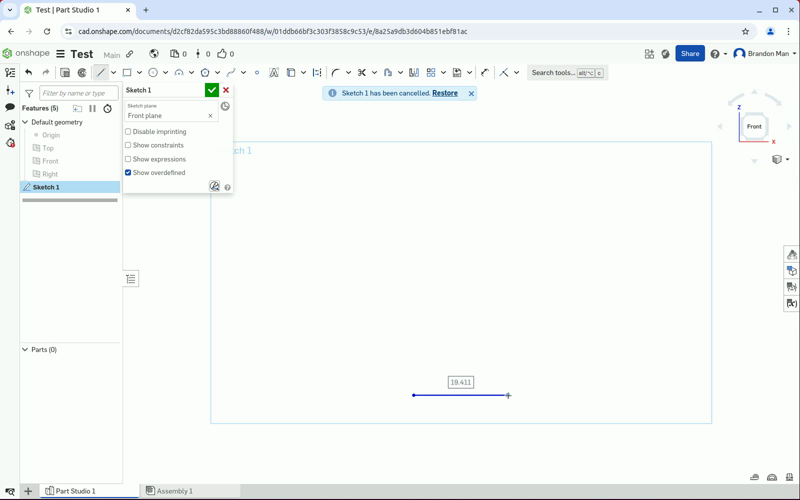
mouse_move(508, 171)
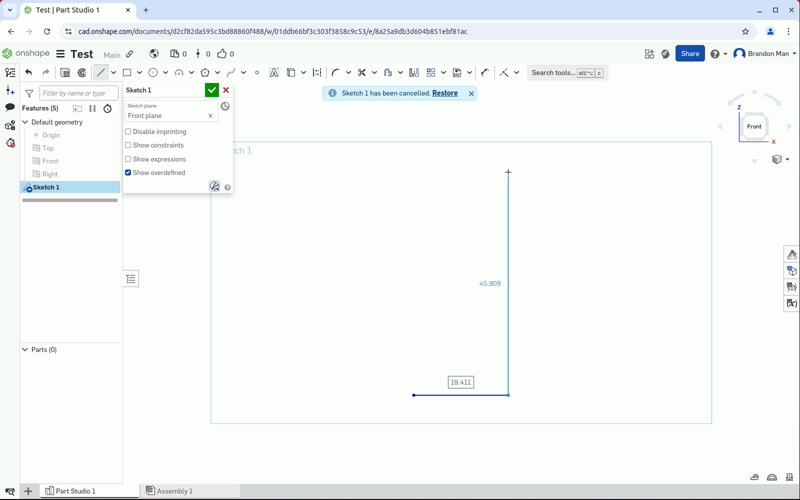
click(508, 171)
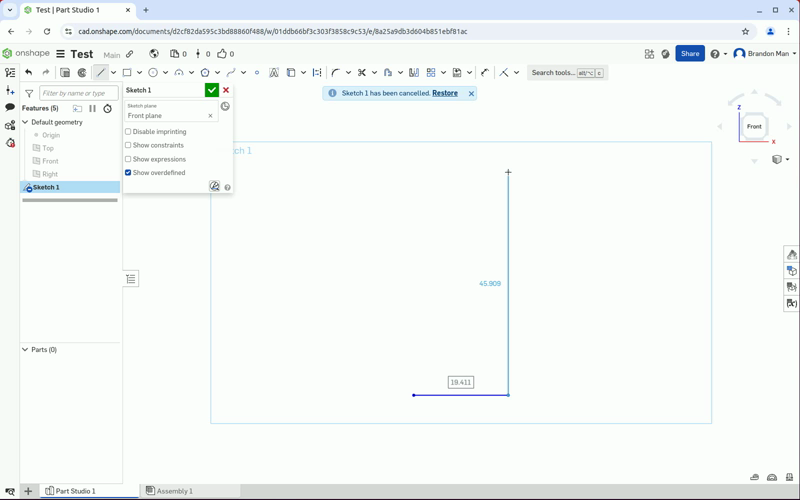
key_up(shift)
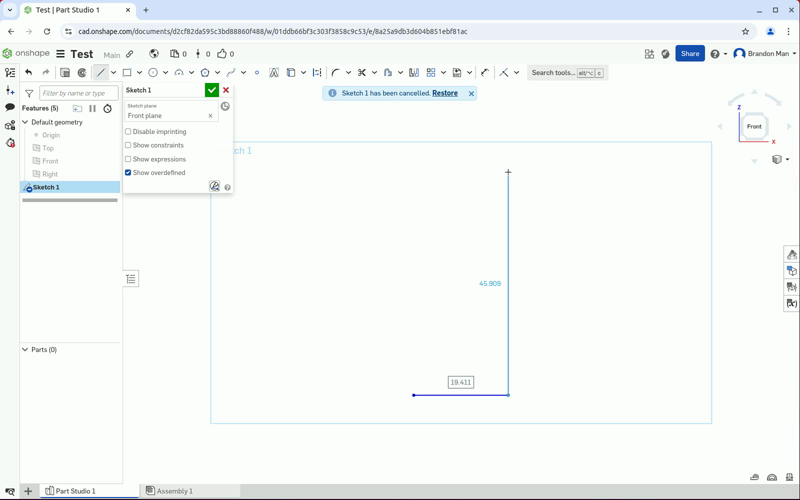
key_down(shift)
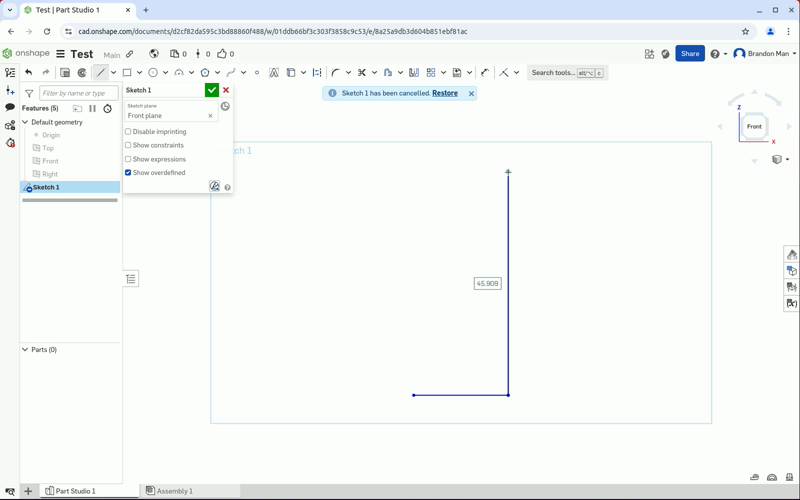
mouse_move(413, 171)
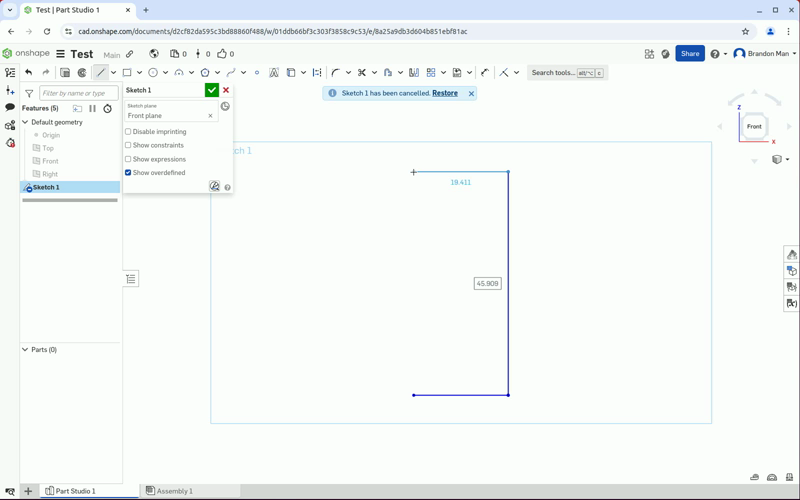
click(413, 171)
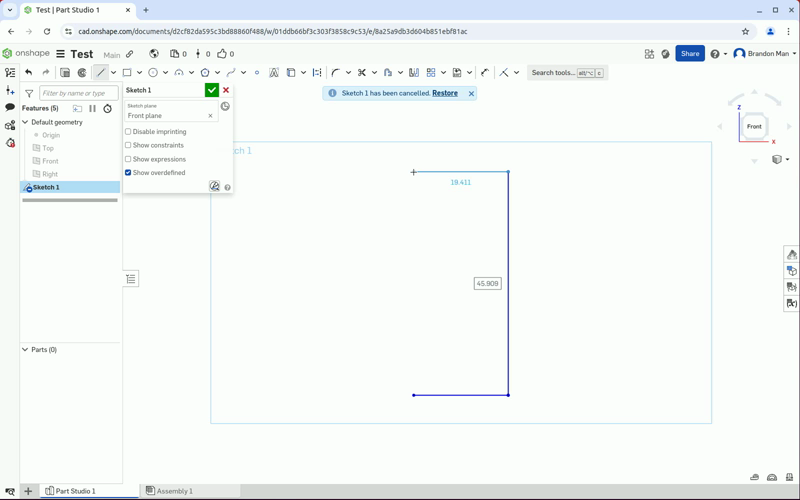
key_up(shift)
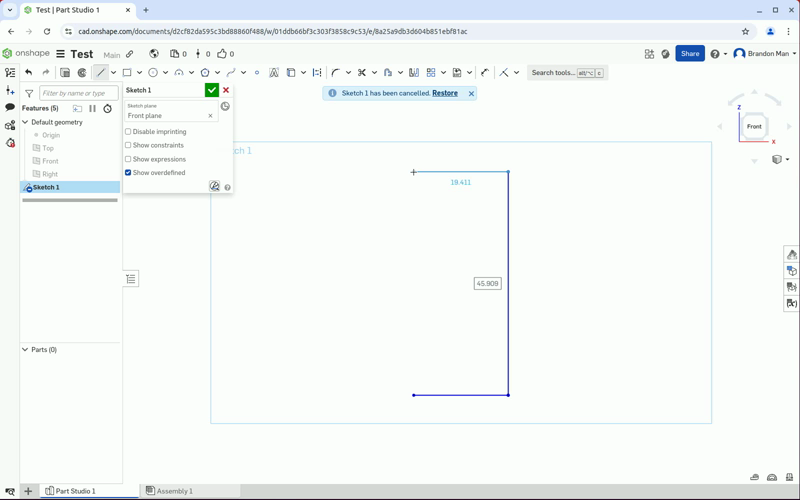
key_down(shift)
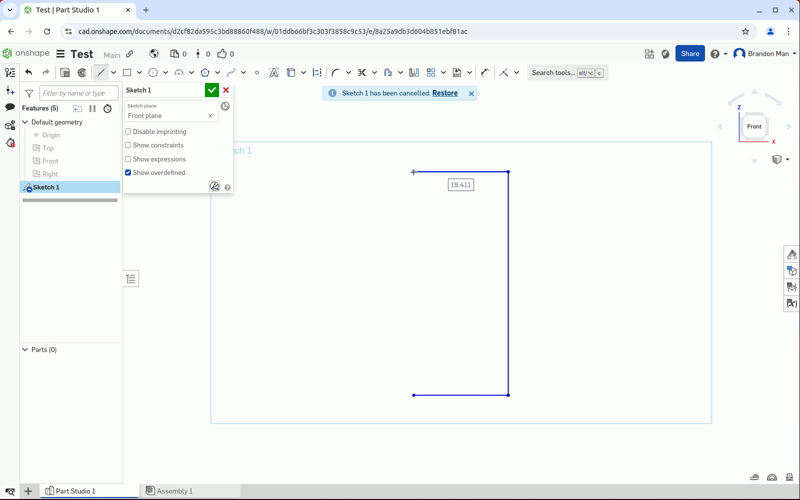
mouse_move(413, 395)
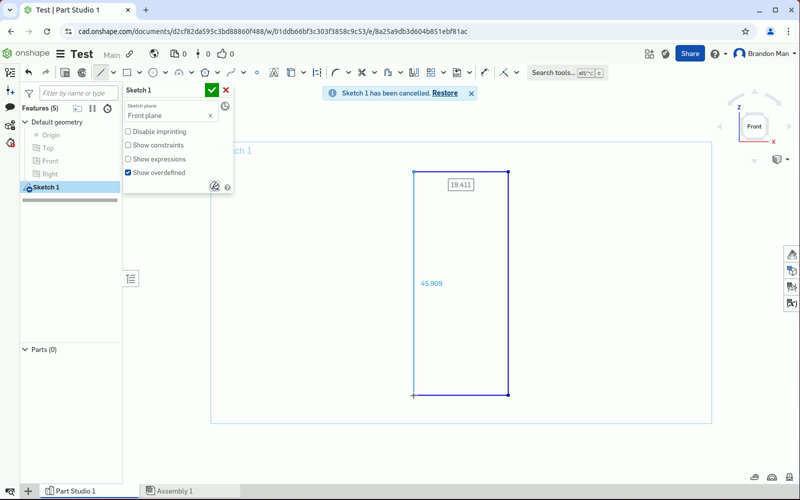
key_up(shift)
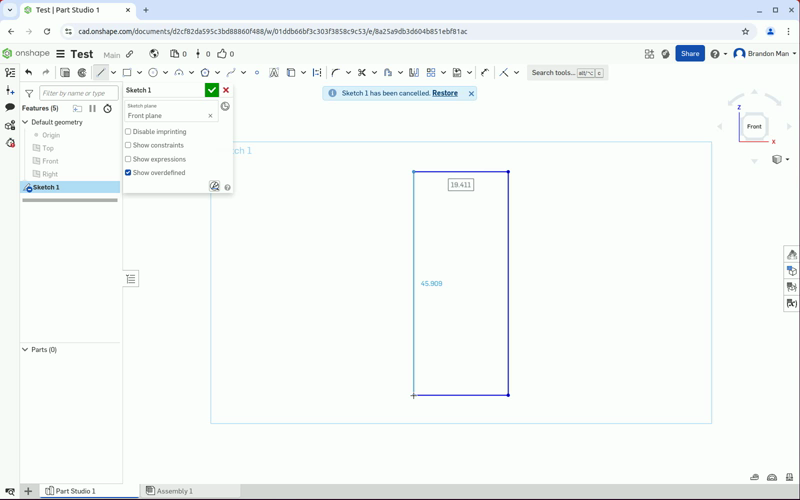
click(413, 395)
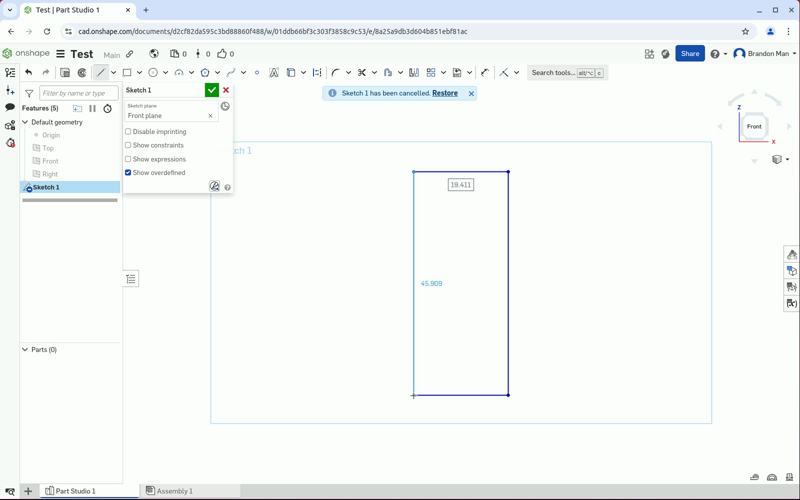
key(esc)
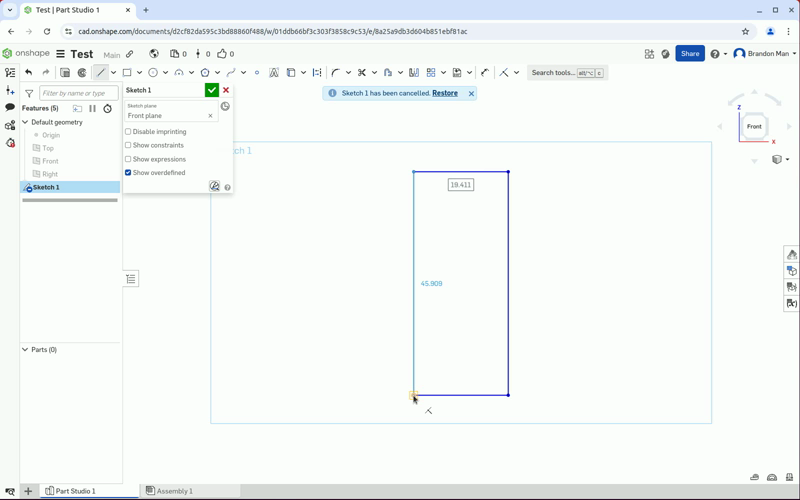
mouse_move(464, 341)
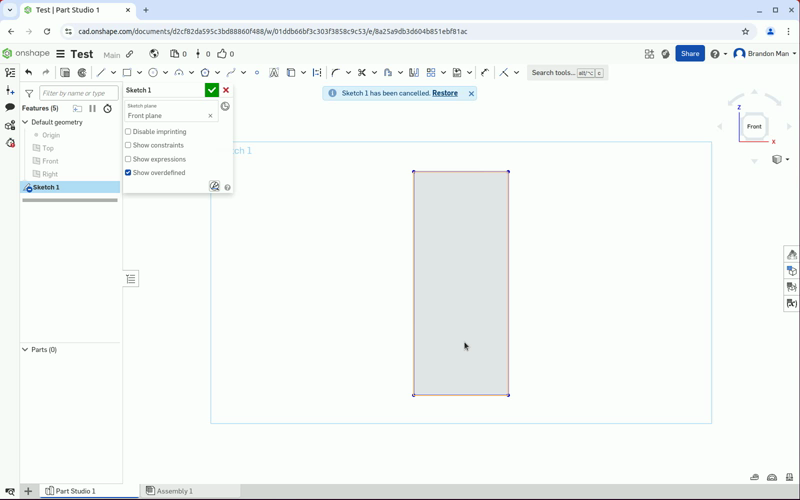
click(464, 341)
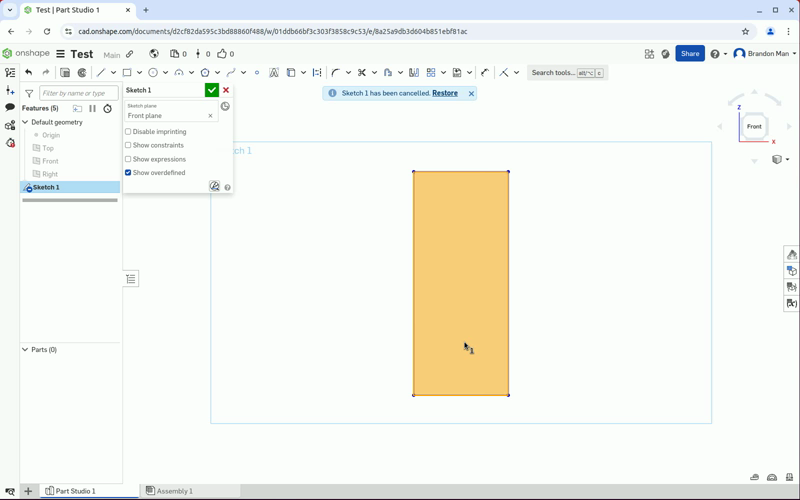
mouse_move(73, 352)
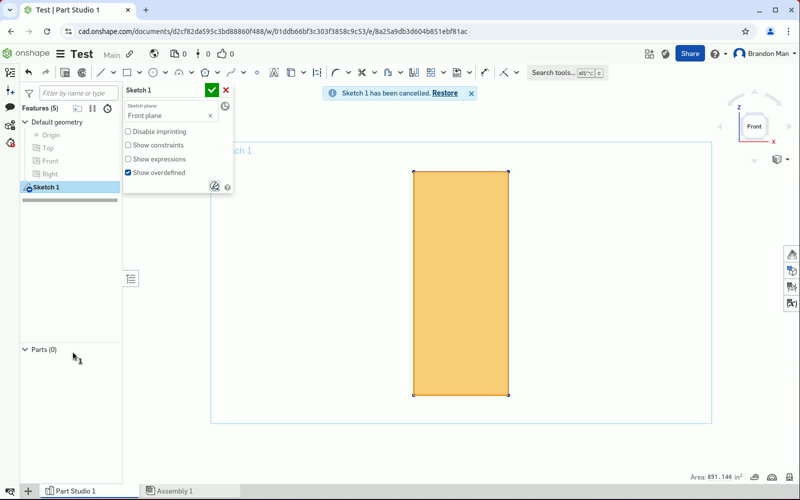
key(shift+y)
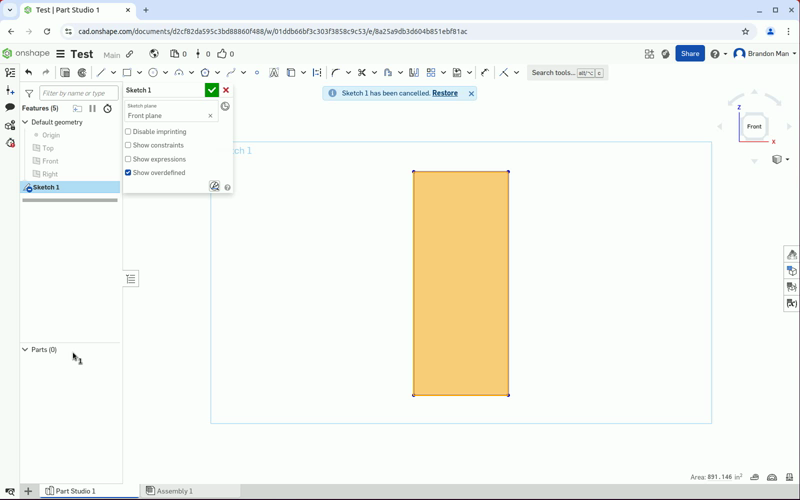
key(shift+e)
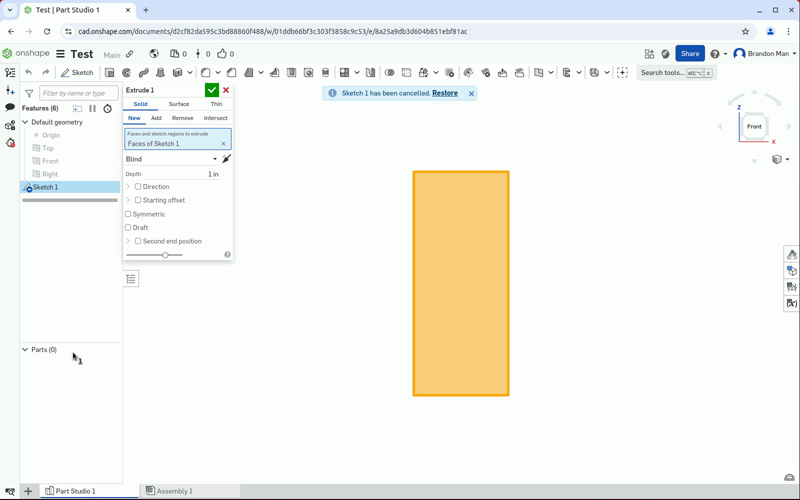
mouse_move(143, 106)
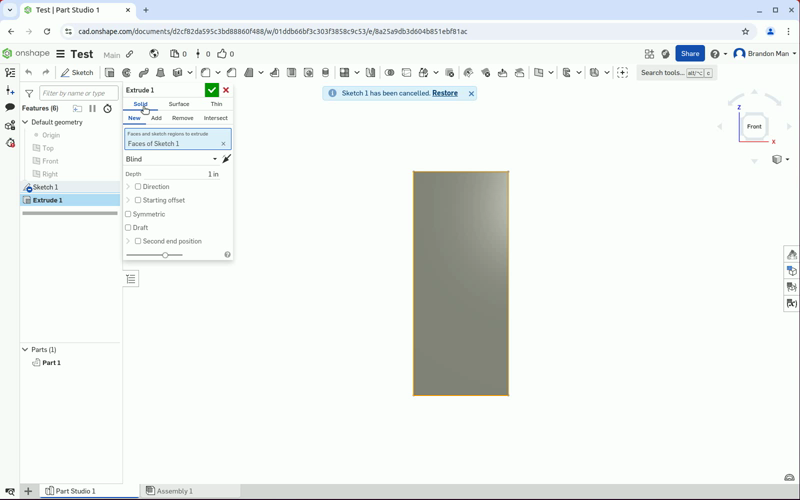
click(143, 106)
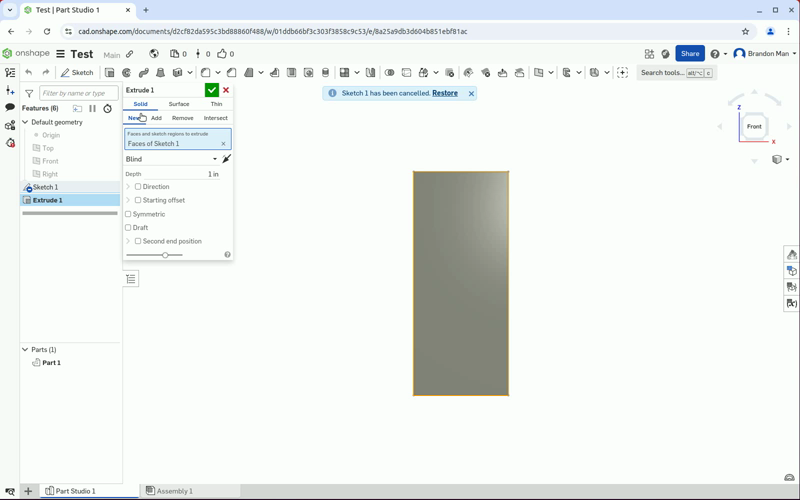
mouse_move(137, 120)
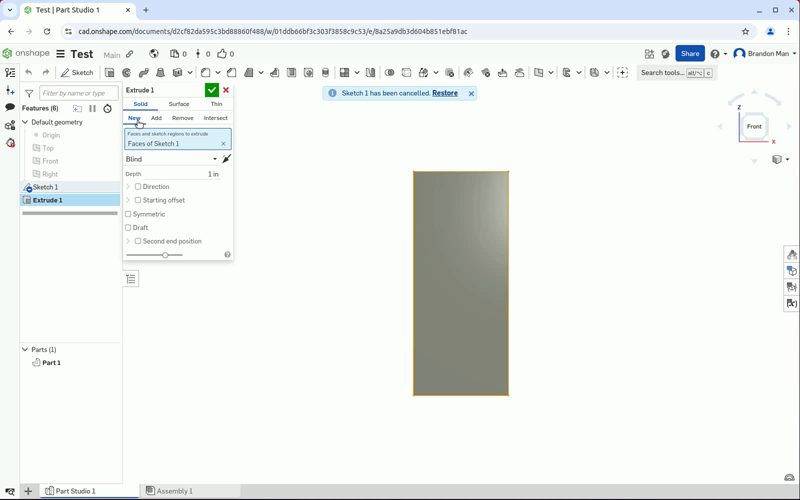
click(137, 120)
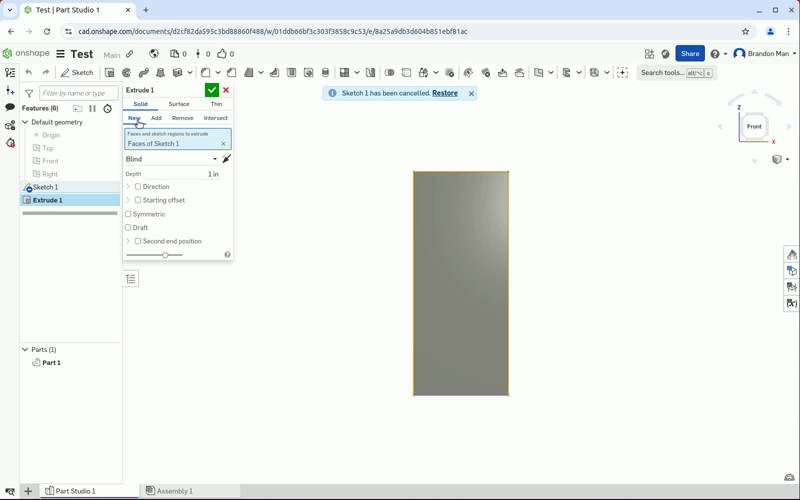
key(tab, 4)
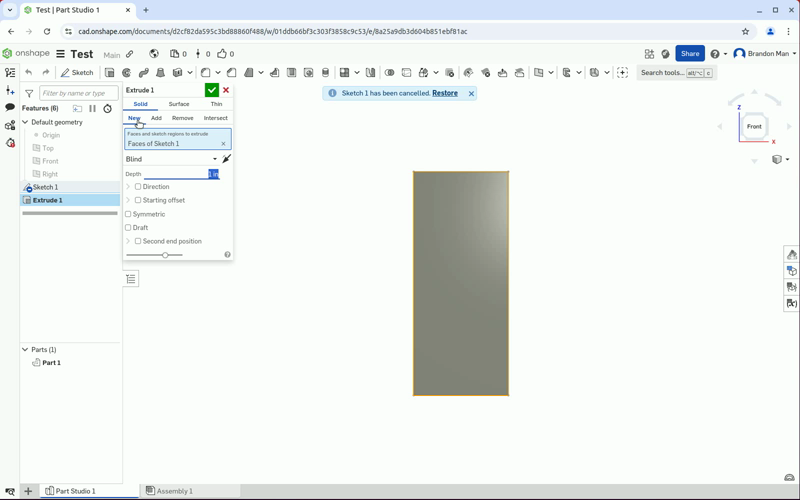
text(0.722)
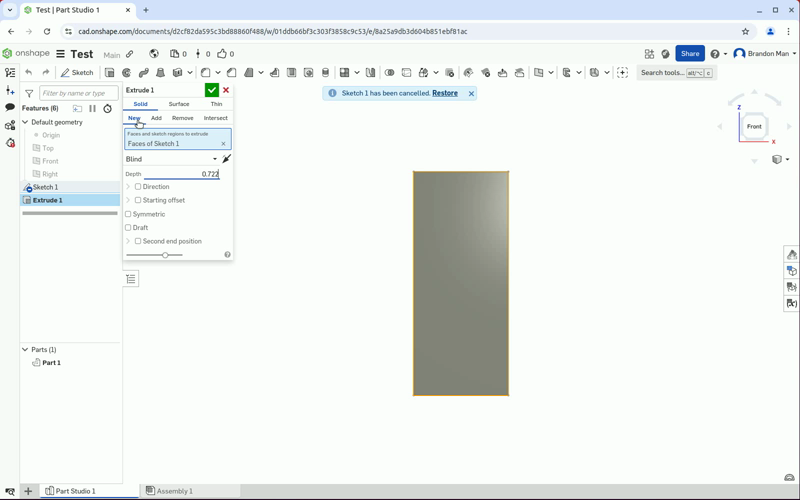
key(enter)
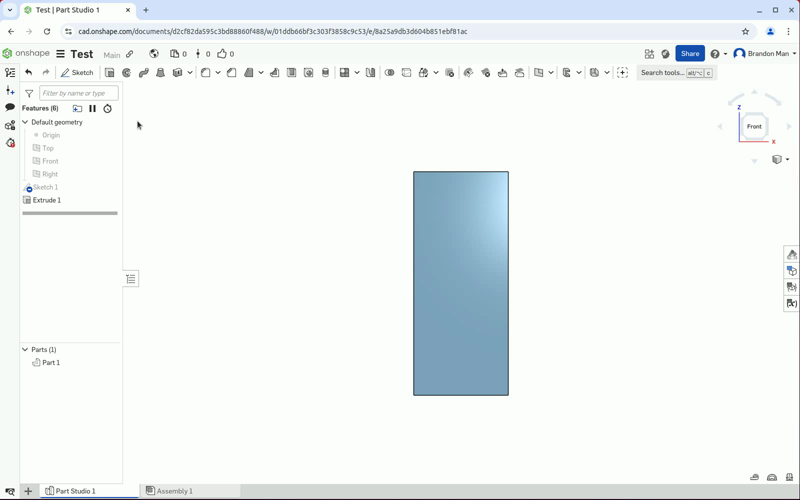
key(shift+h)
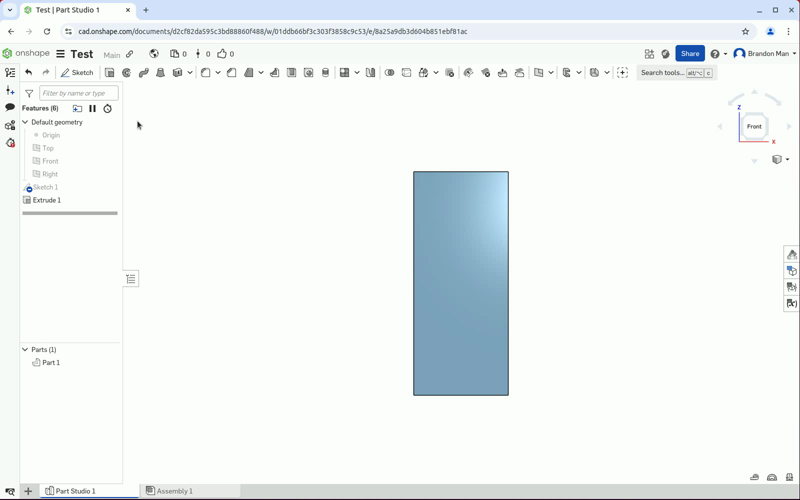
key(shift+h)
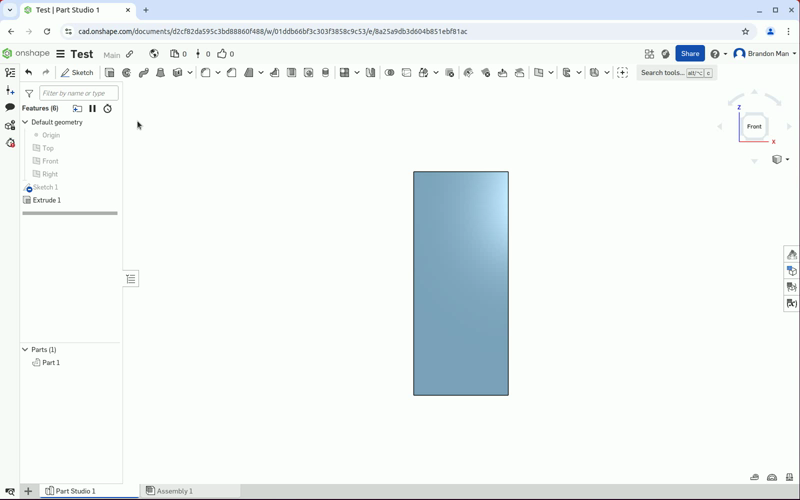
mouse_move(73, 189)
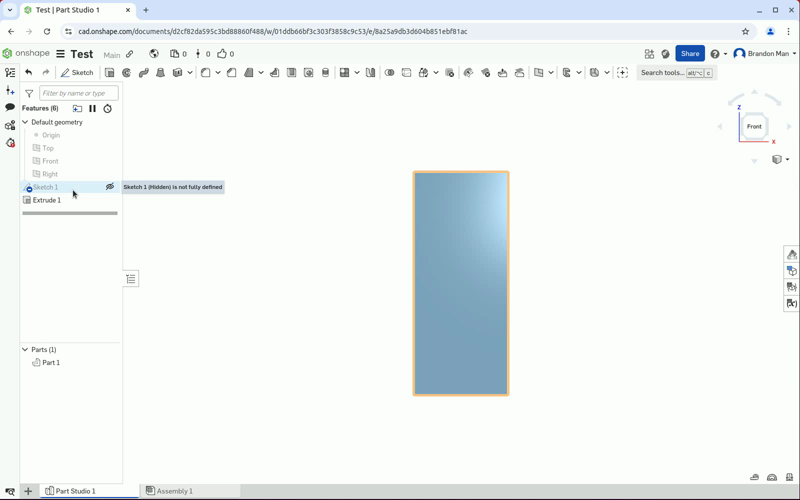
click(73, 189)
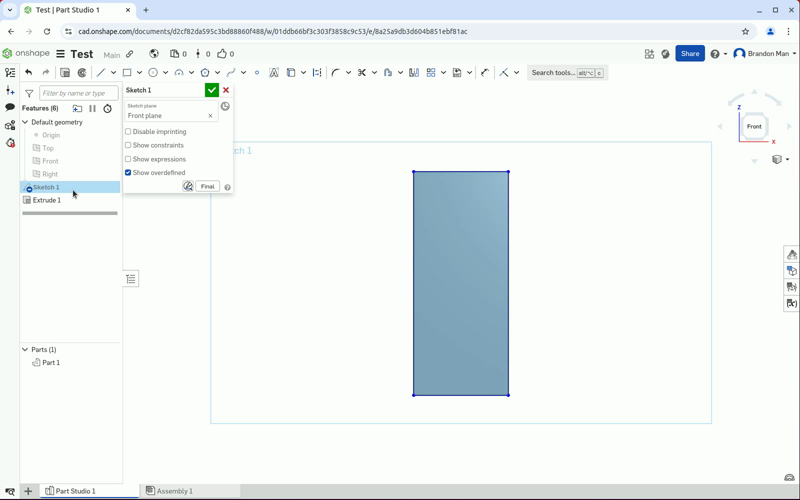
mouse_move(229, 92)
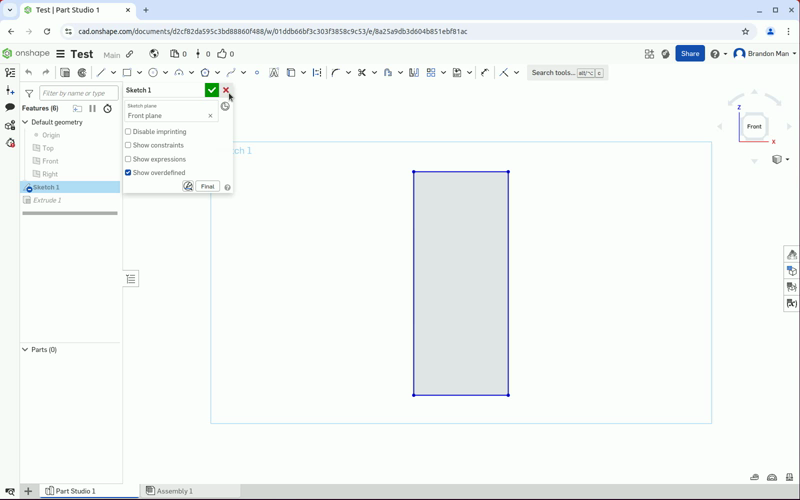
click(229, 92)
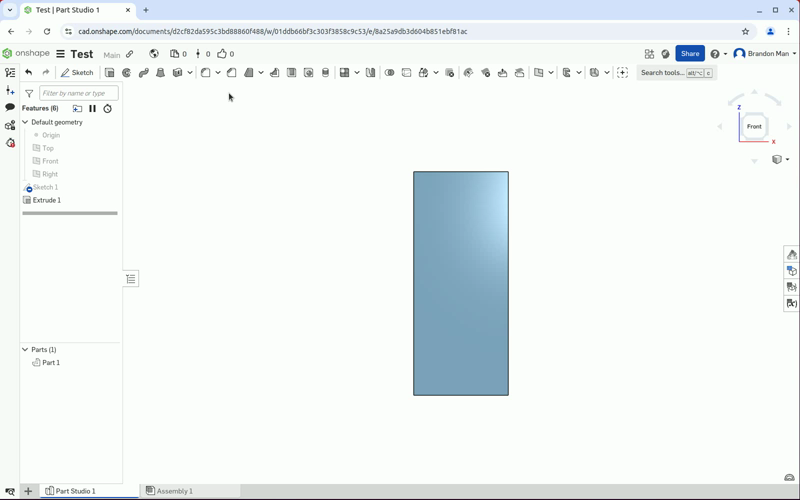
mouse_move(541, 75)
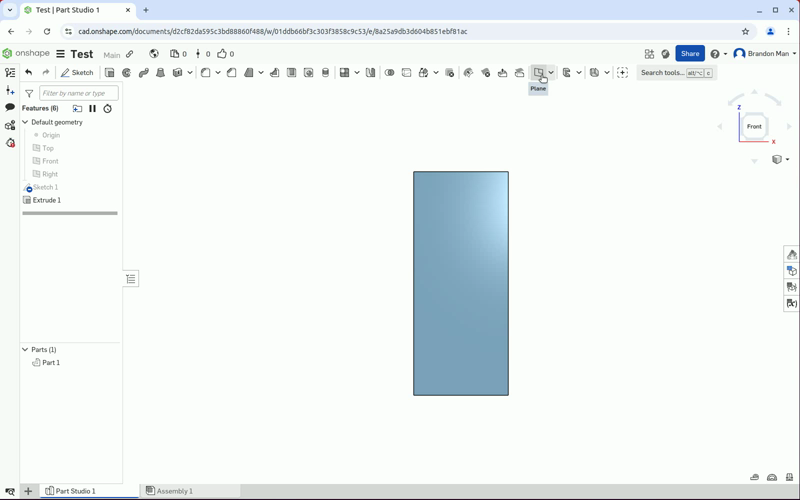
click(541, 75)
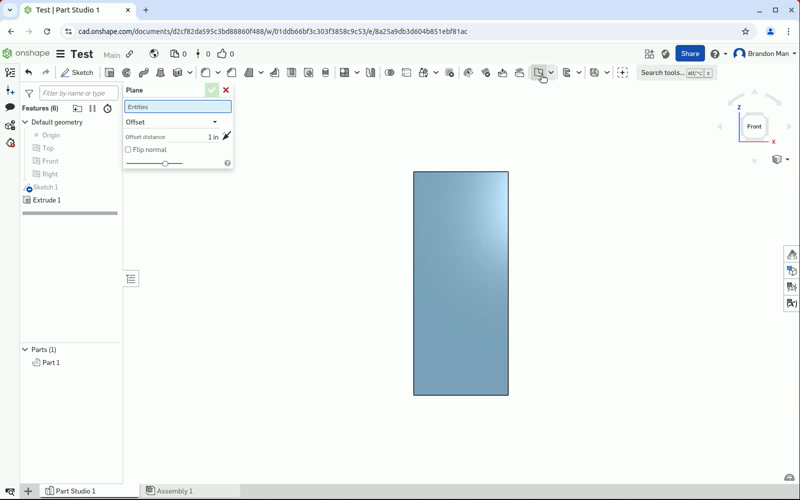
mouse_move(73, 163)
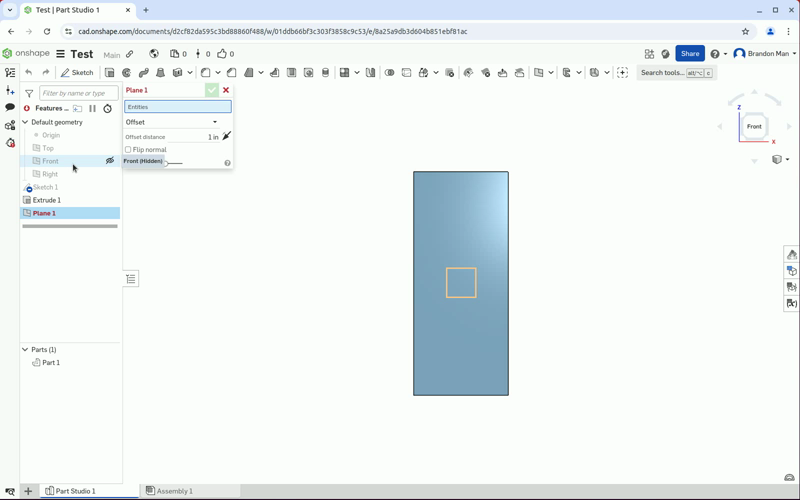
click(73, 163)
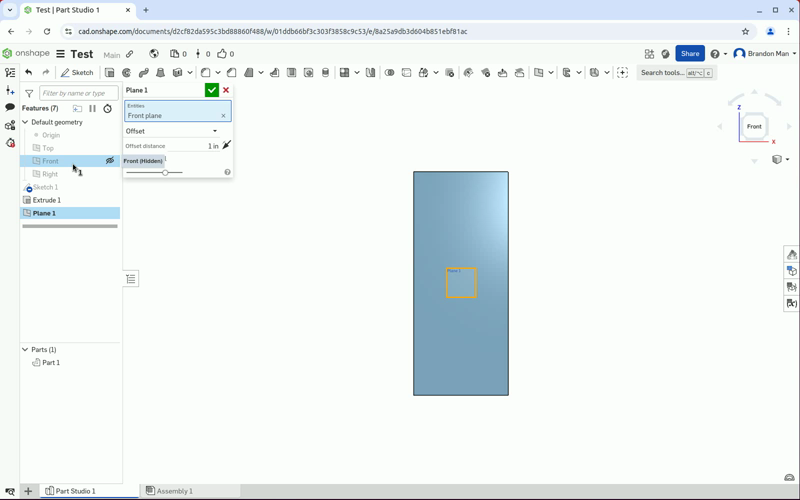
key(tab, 2)
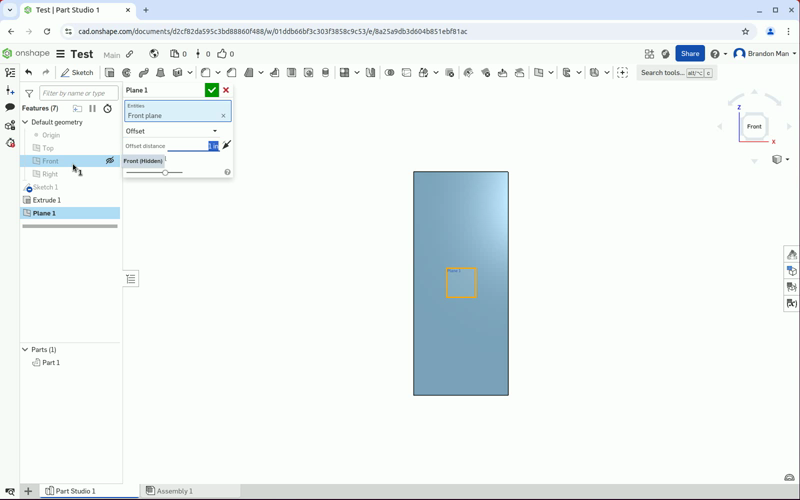
text(0.709)
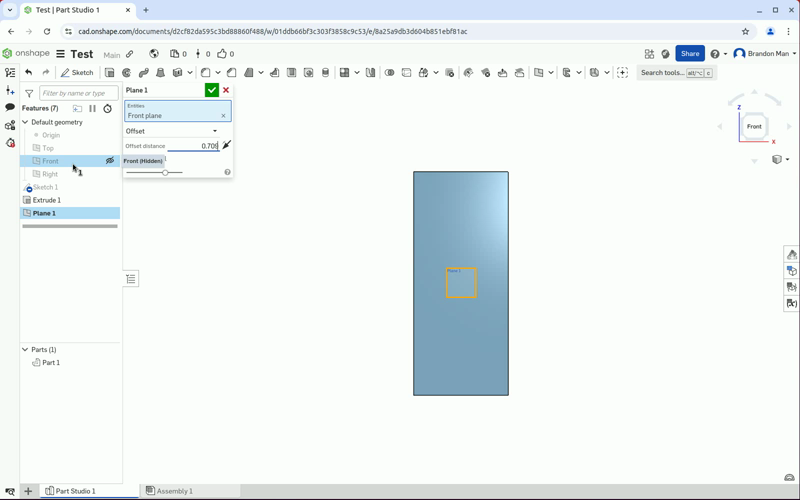
key(enter, 2)
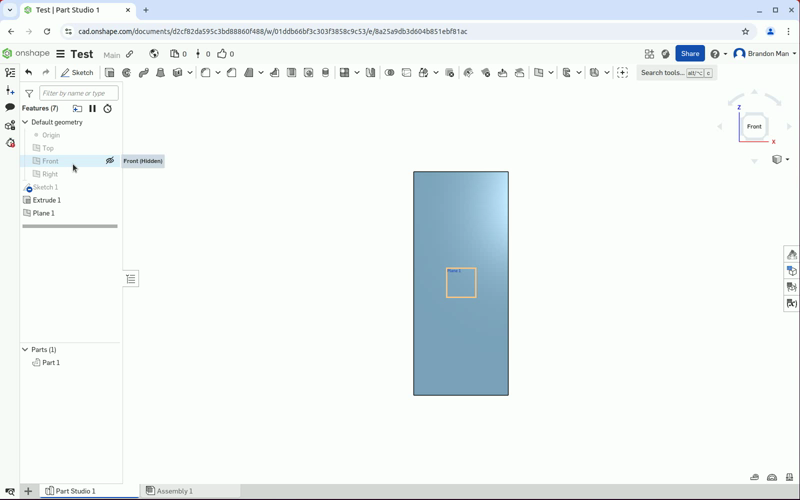
key(shift+s)
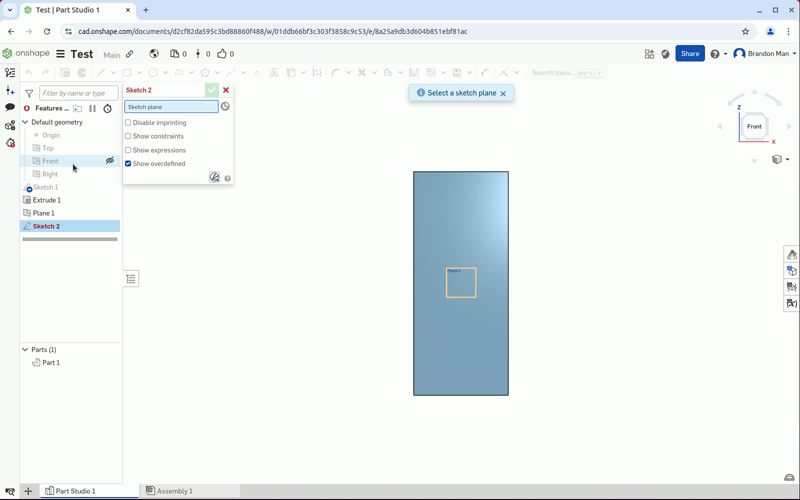
mouse_move(73, 215)
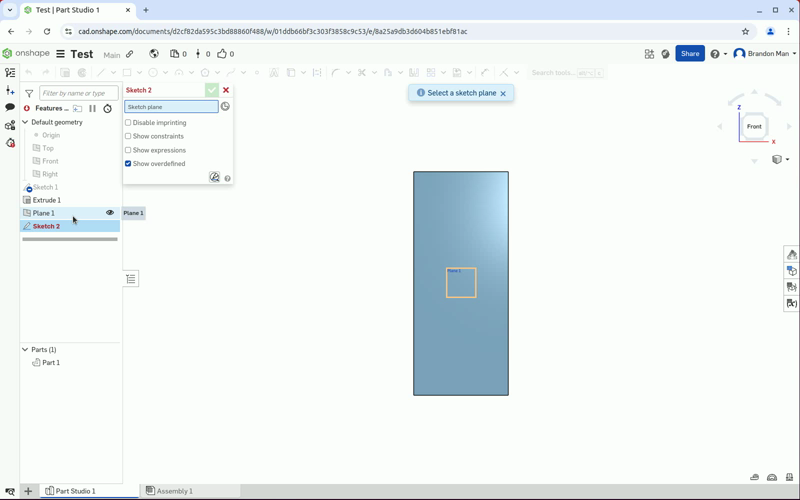
click(73, 215)
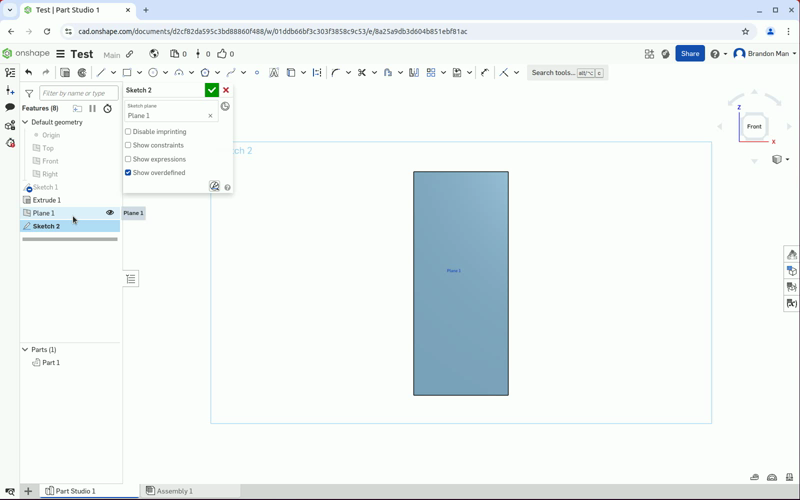
mouse_move(73, 352)
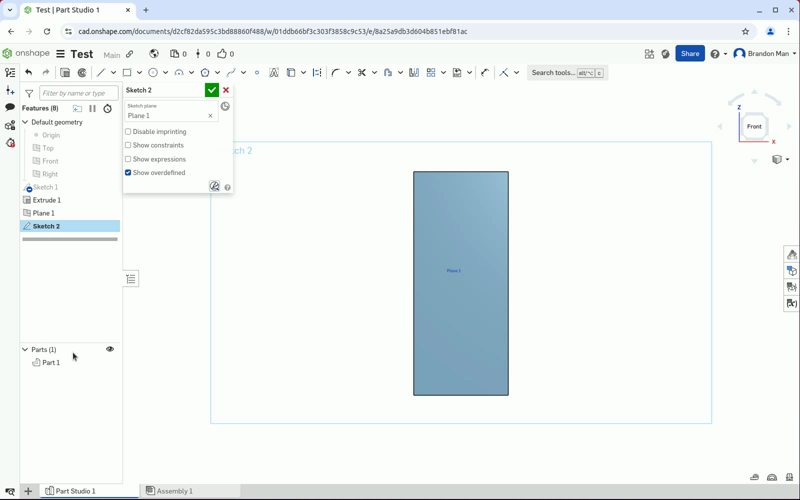
key(y)
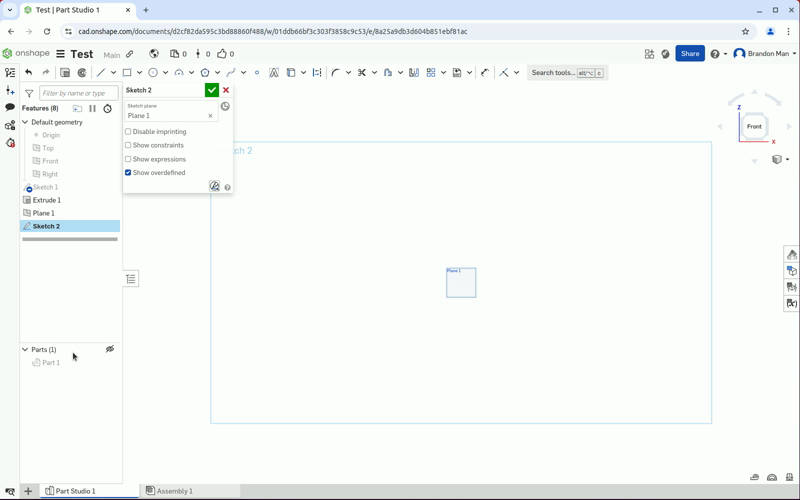
key(l)
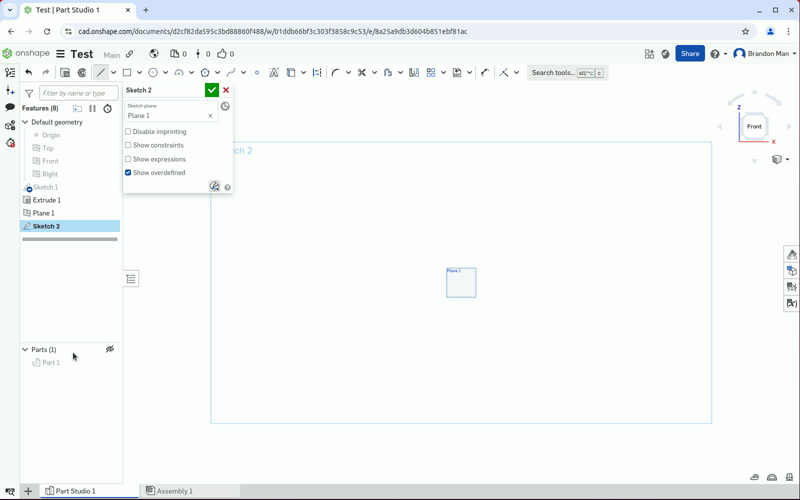
key_down(shift)
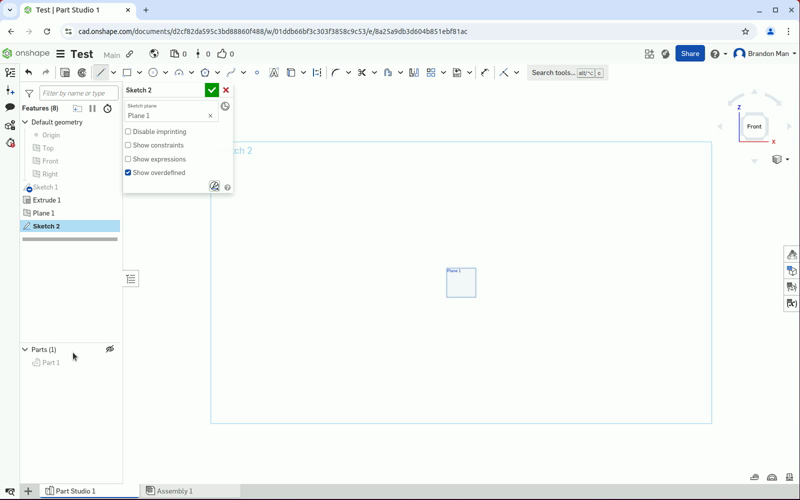
mouse_move(413, 357)
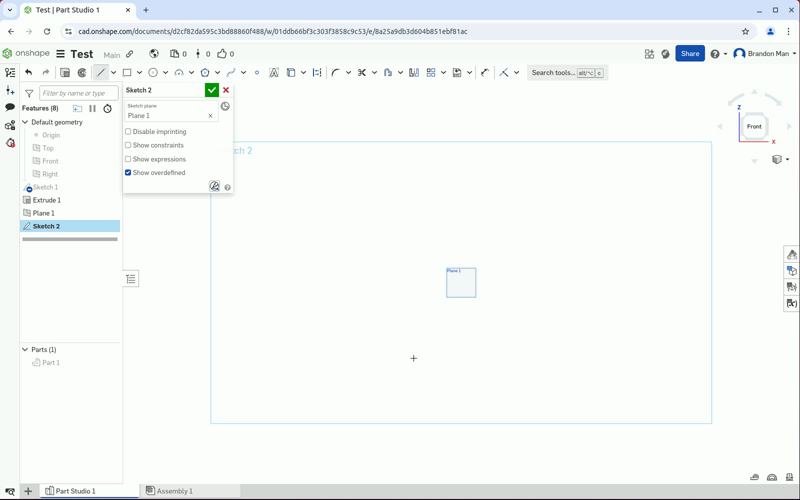
click(413, 357)
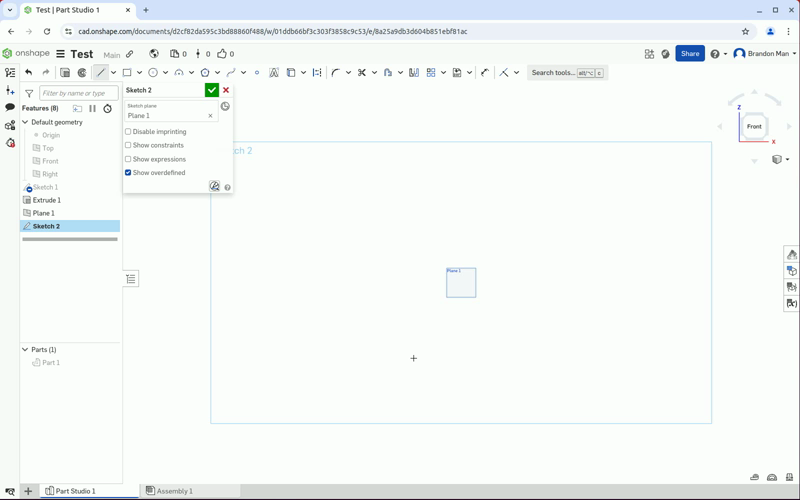
key_up(shift)
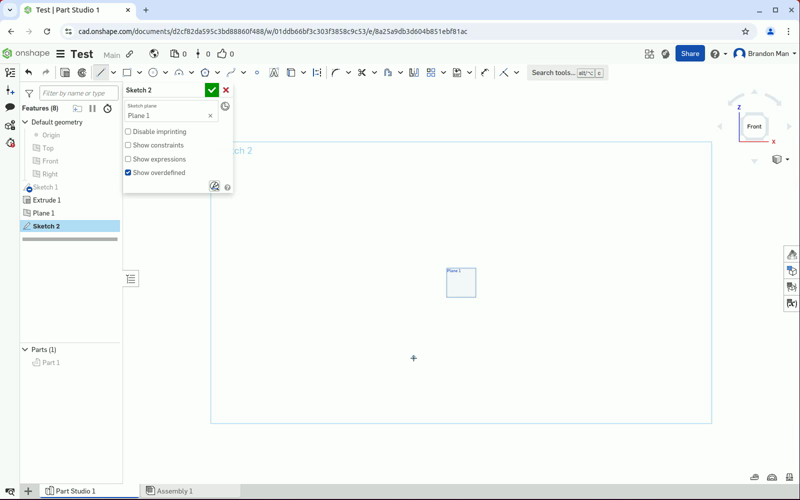
key_down(shift)
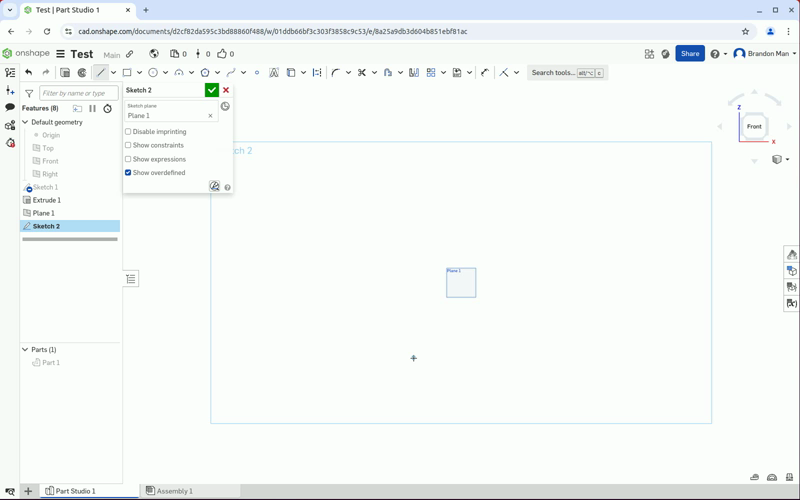
mouse_move(477, 357)
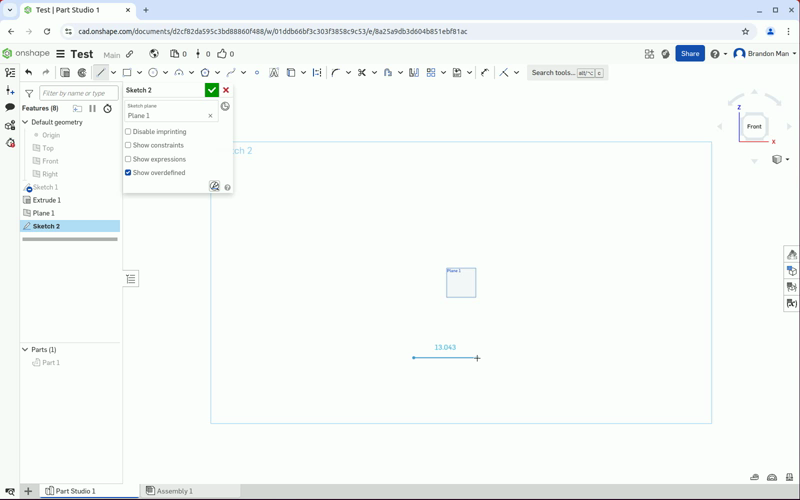
click(477, 357)
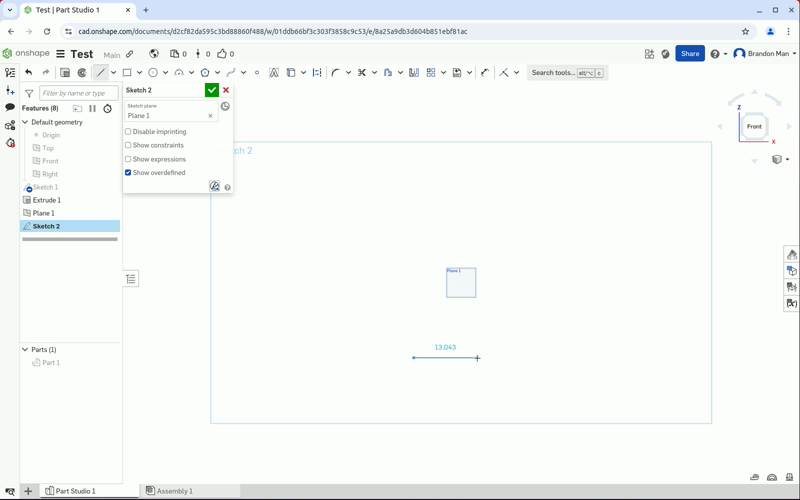
key_up(shift)
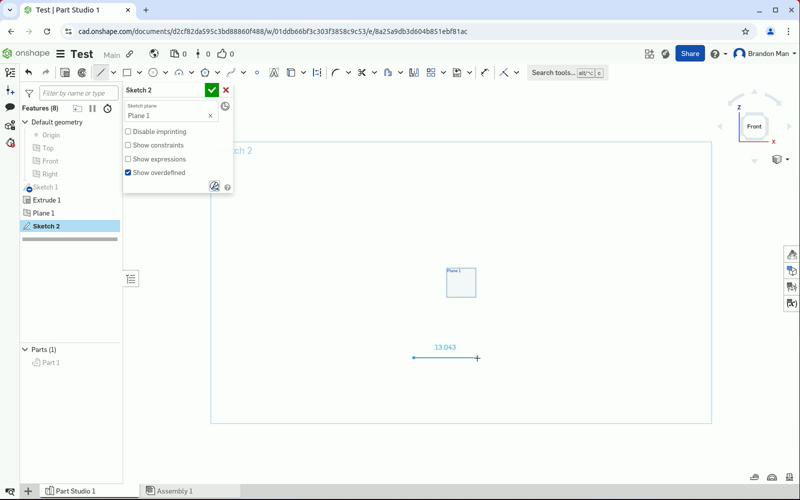
key_down(shift)
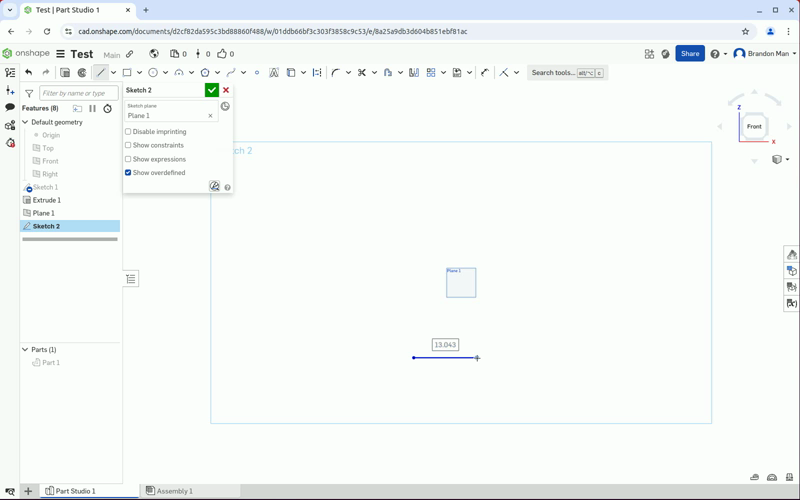
mouse_move(477, 171)
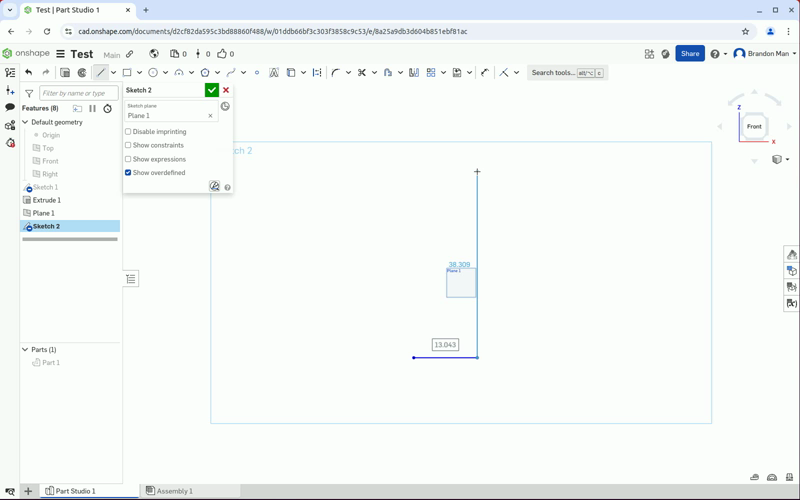
click(477, 171)
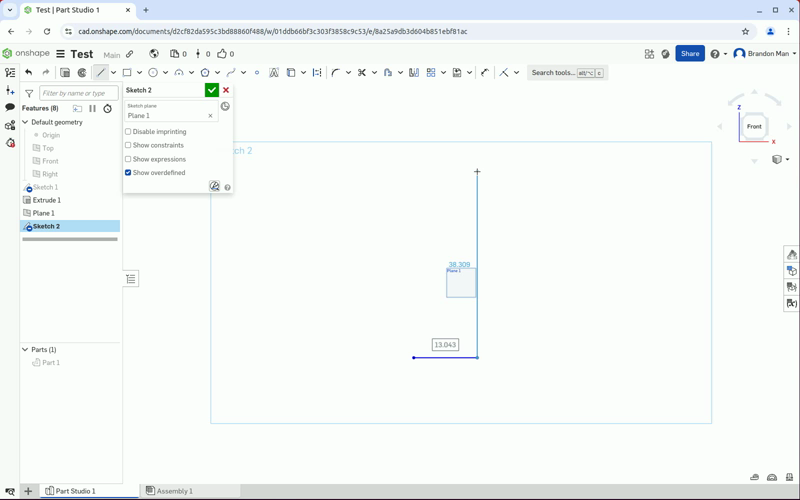
key_up(shift)
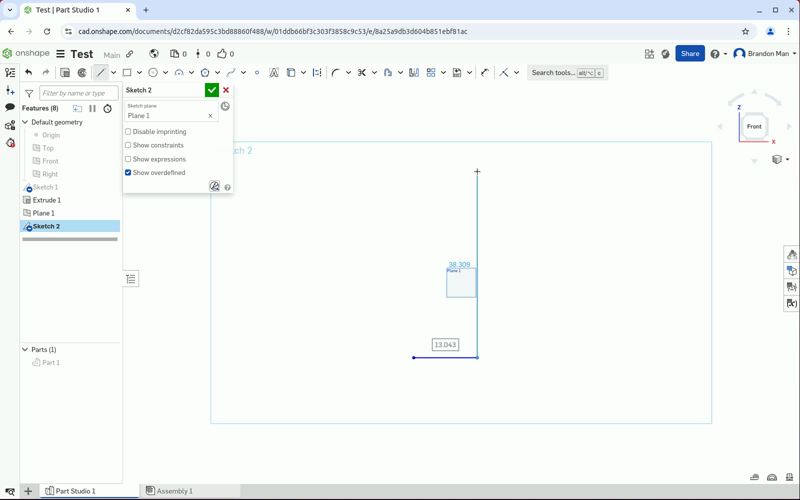
key_down(shift)
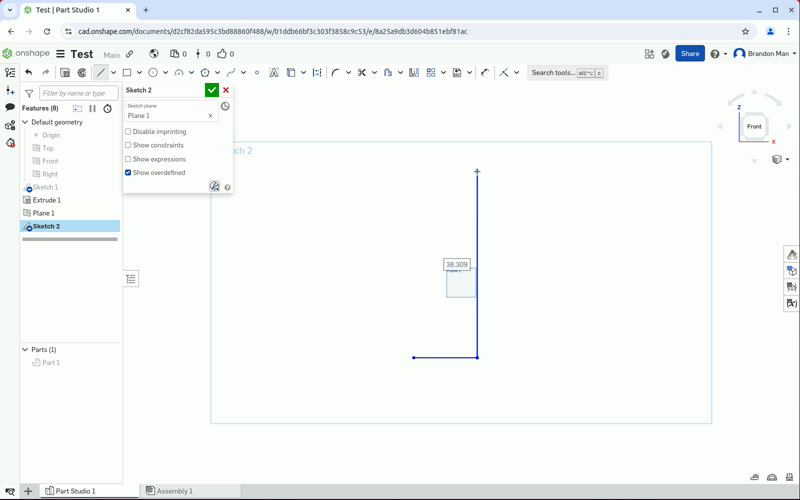
mouse_move(413, 171)
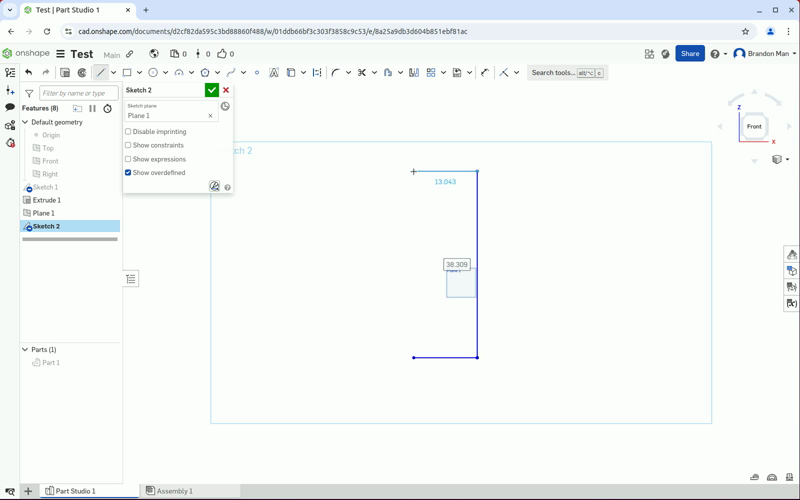
click(413, 171)
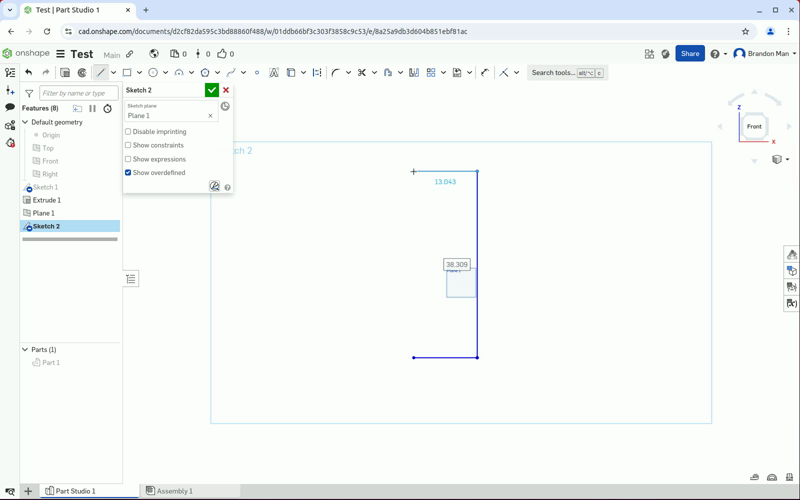
key_up(shift)
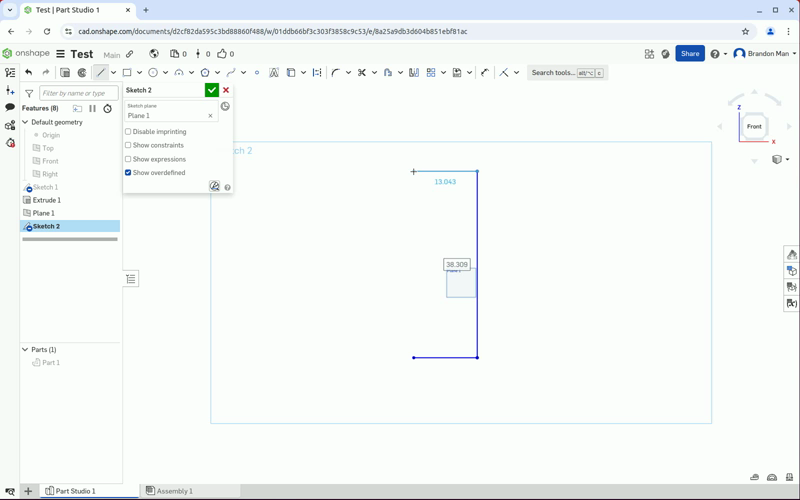
key_down(shift)
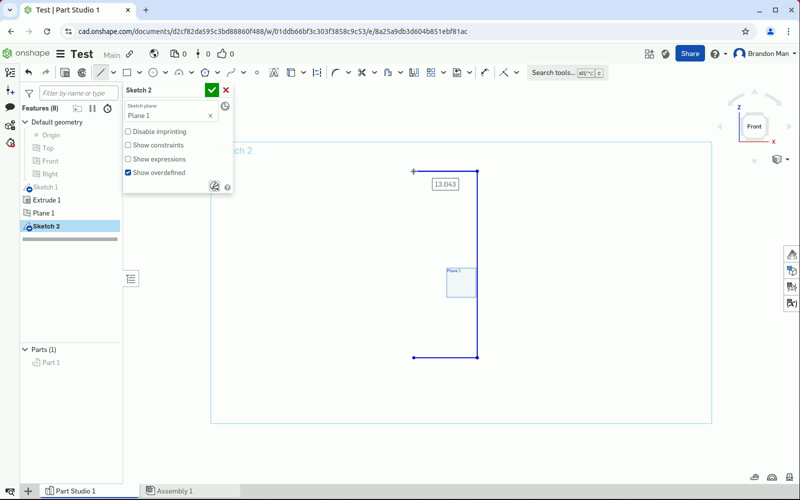
mouse_move(413, 357)
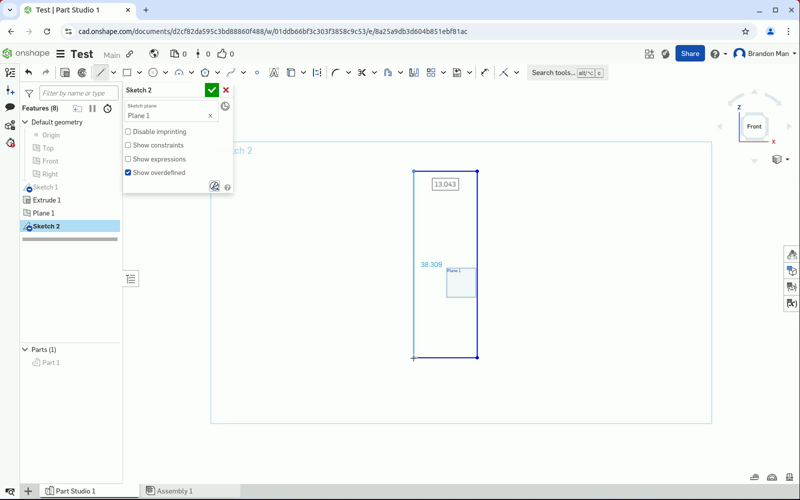
key_up(shift)
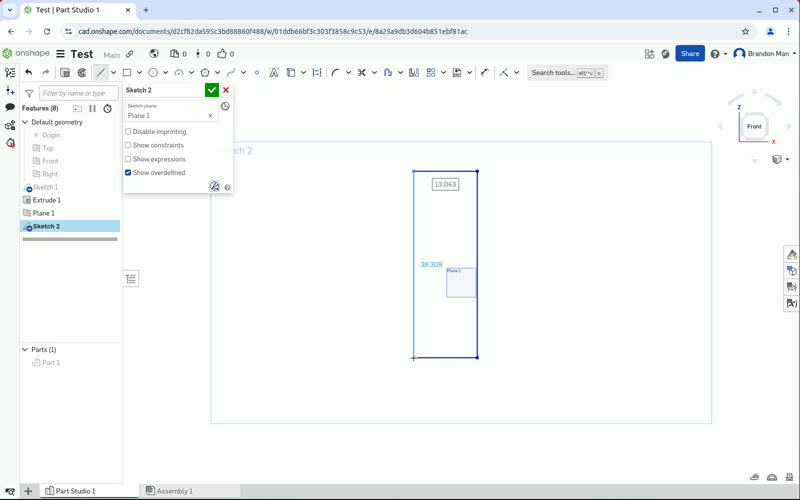
click(413, 357)
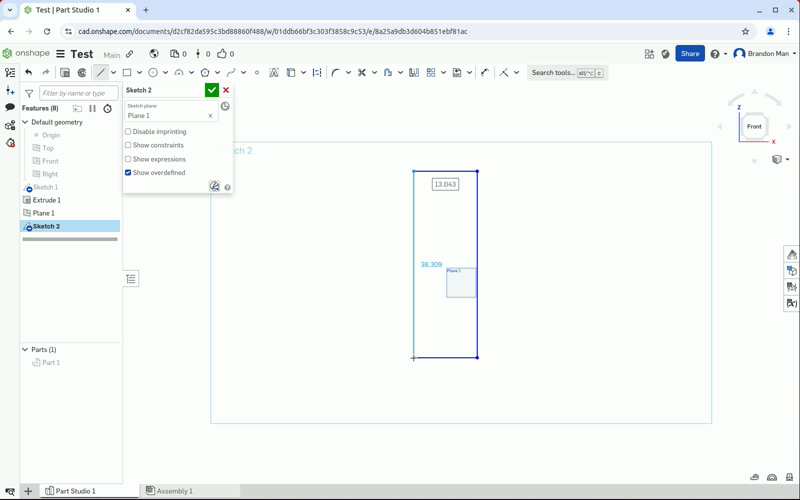
key(esc)
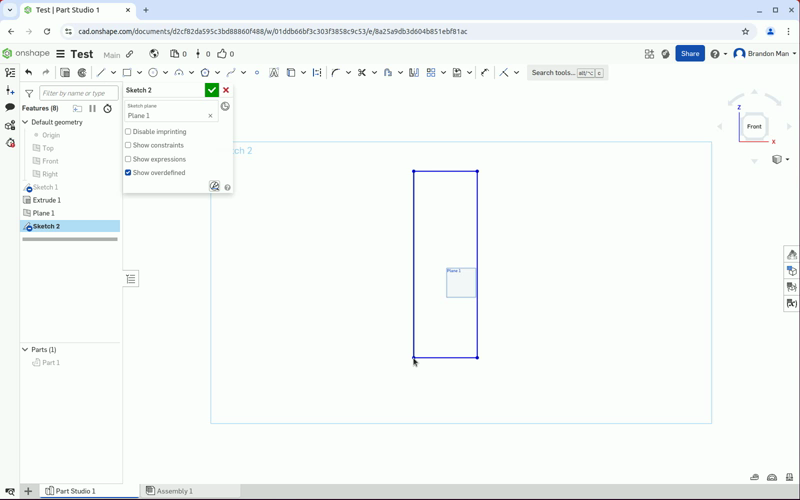
mouse_move(467, 180)
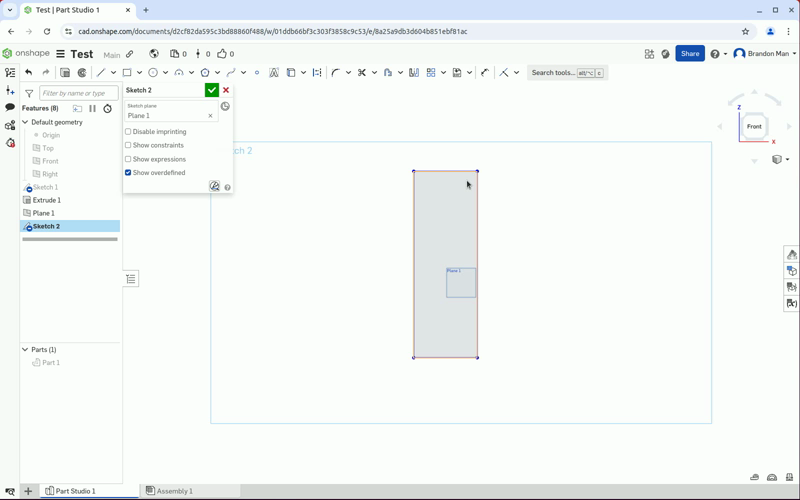
click(467, 180)
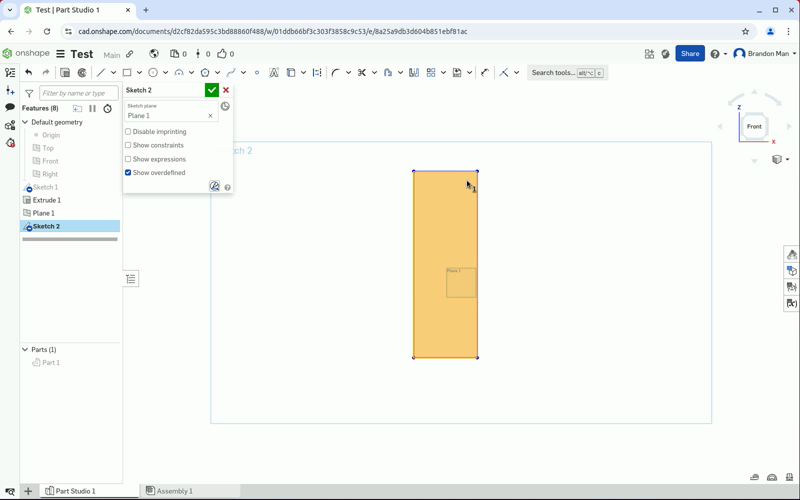
mouse_move(73, 352)
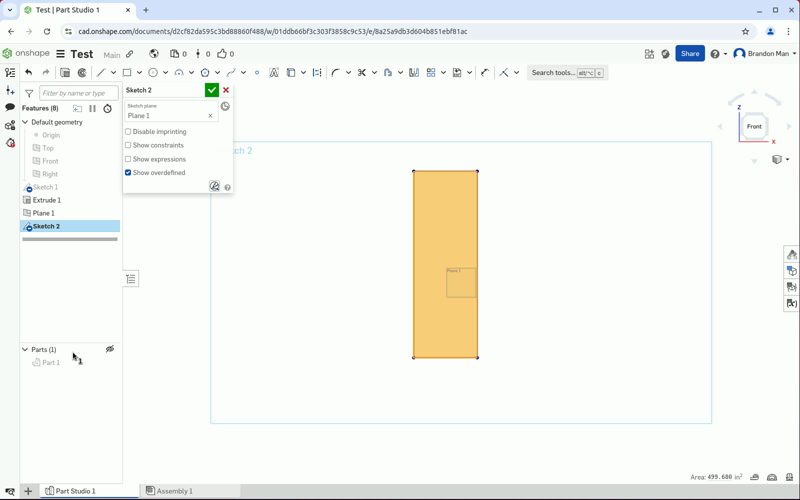
key(shift+y)
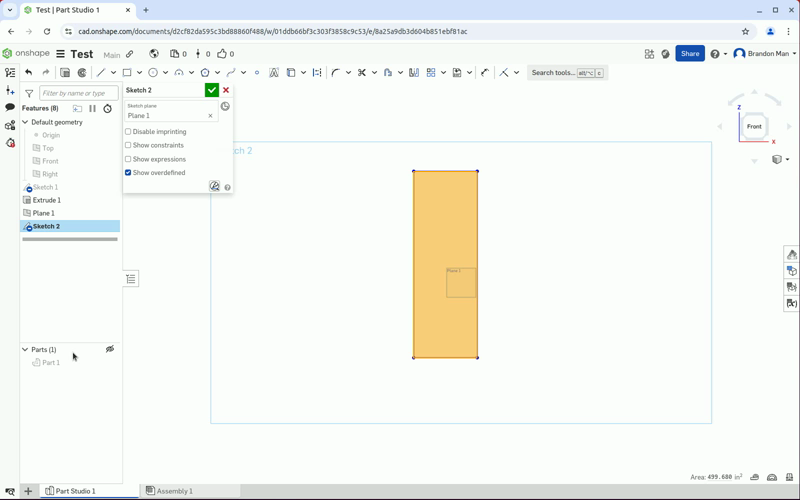
key(shift+e)
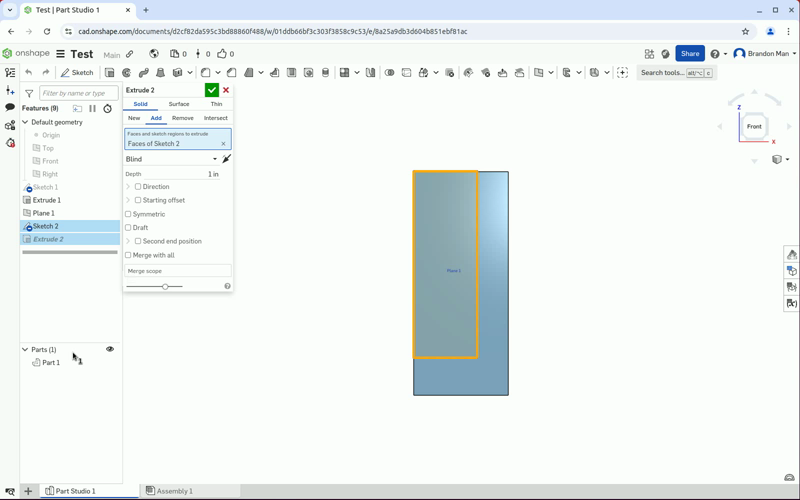
mouse_move(143, 106)
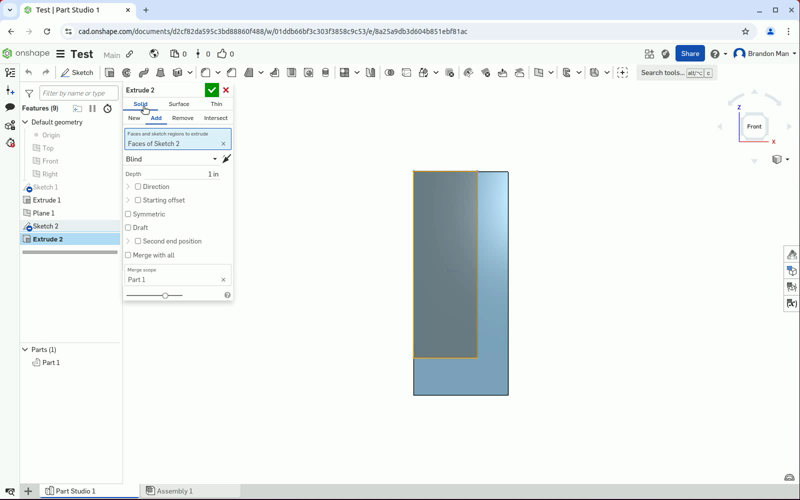
click(143, 106)
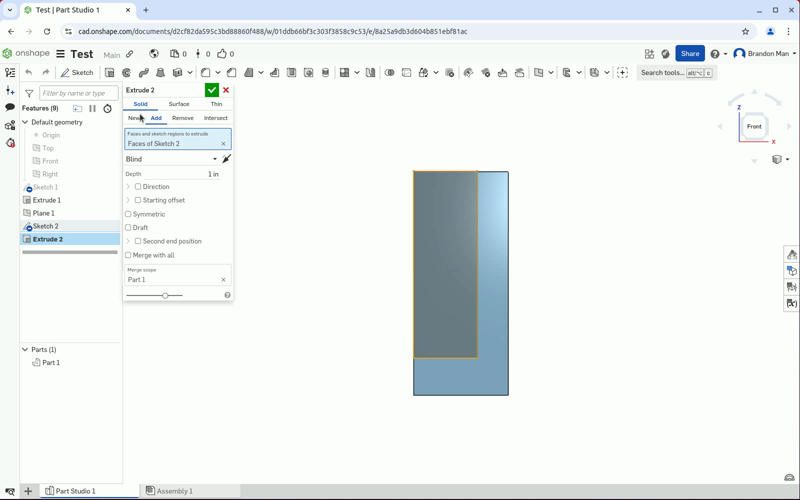
mouse_move(137, 120)
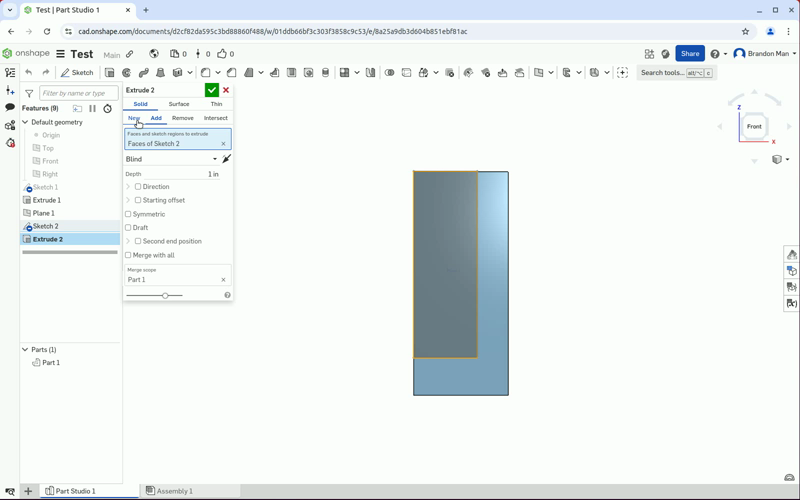
click(137, 120)
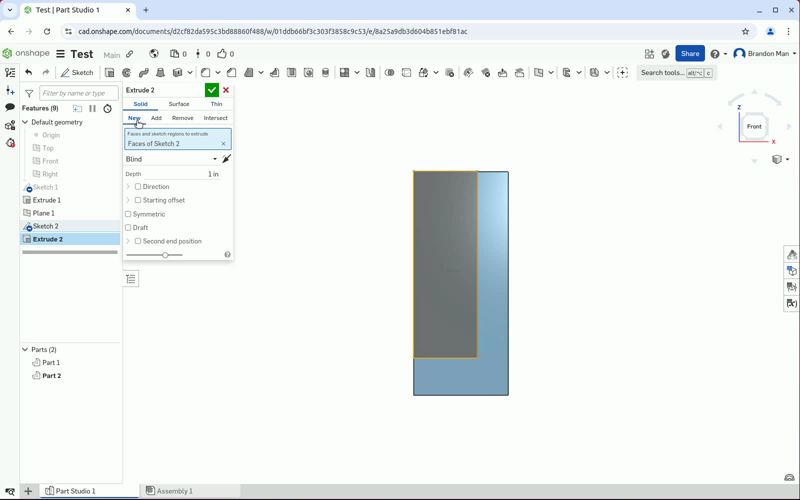
key(tab, 4)
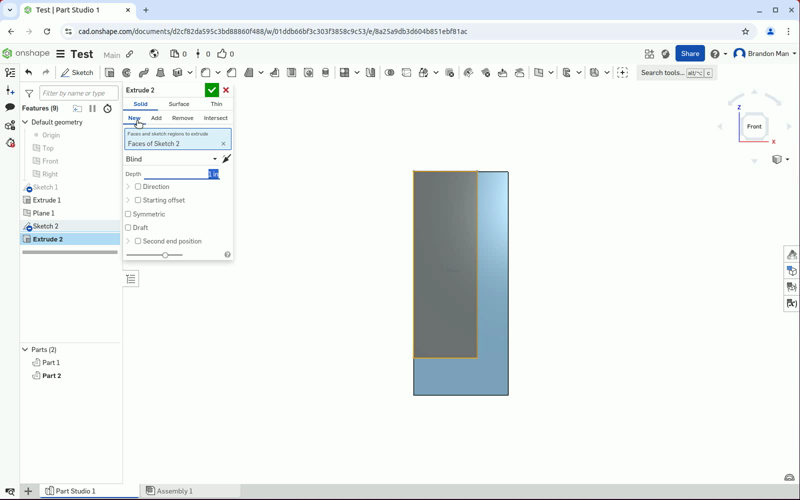
text(0.722)
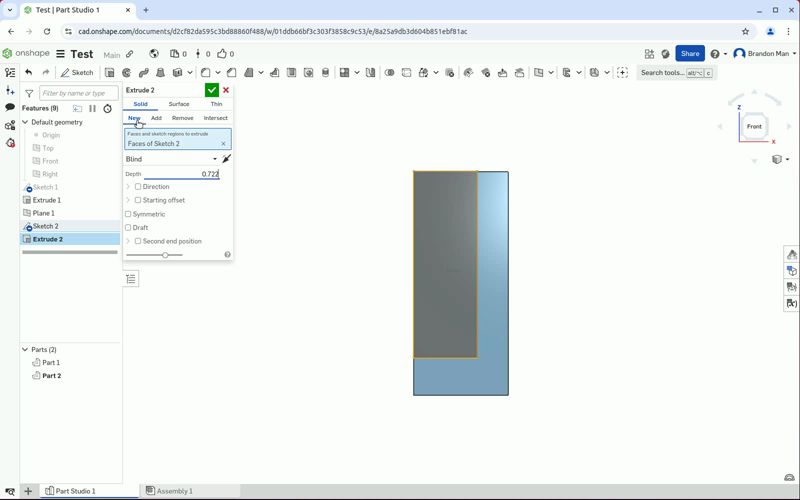
key(enter)
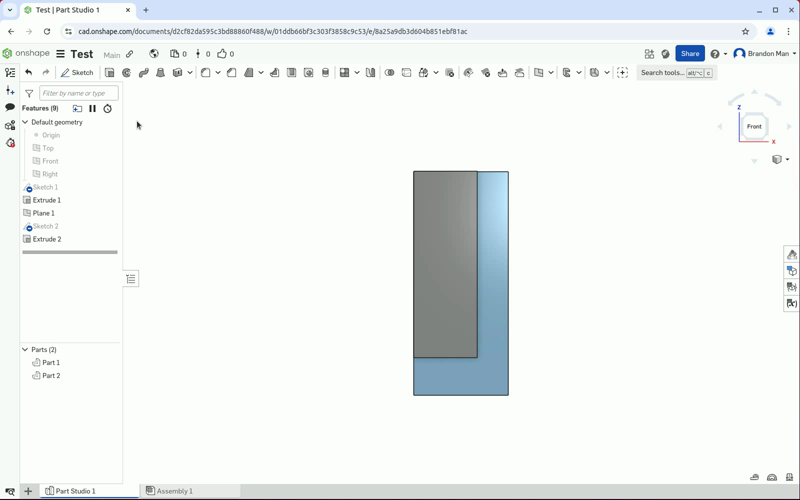
key(shift+h)
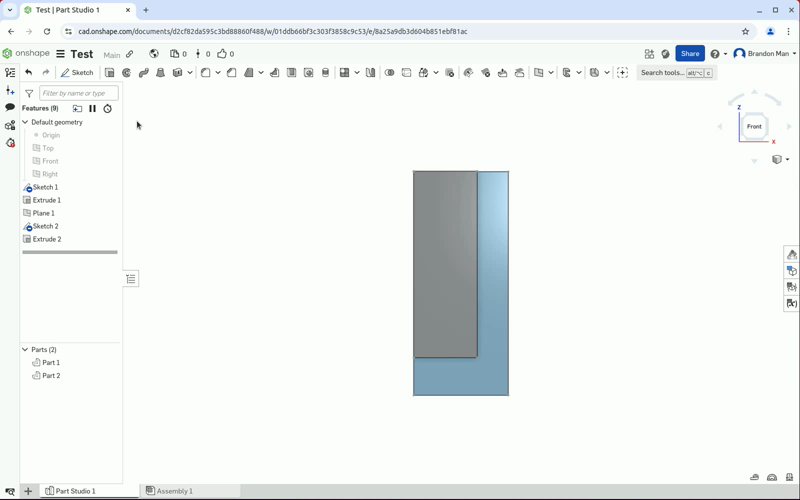
key(shift+h)
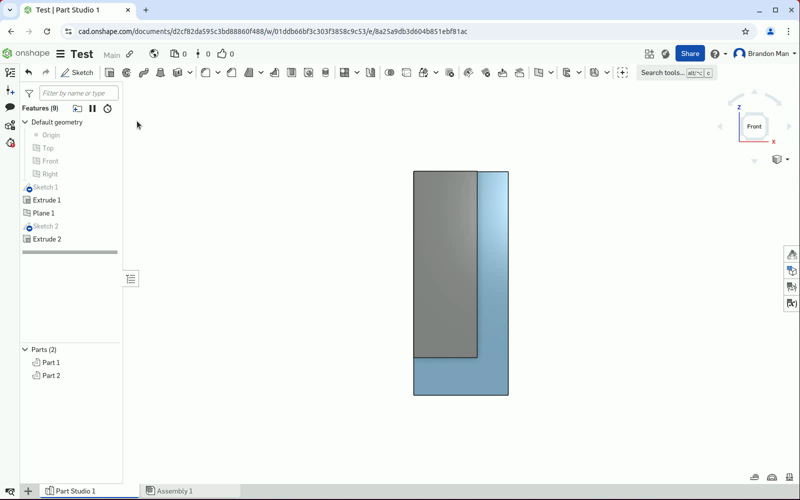
mouse_move(73, 189)
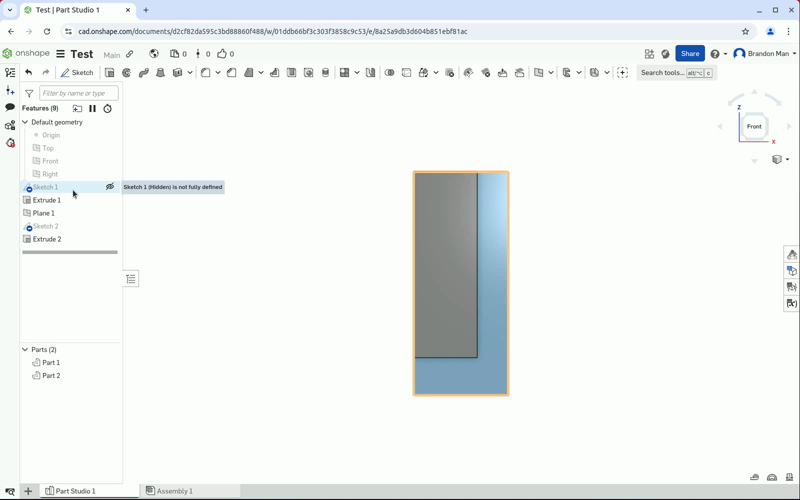
click(73, 189)
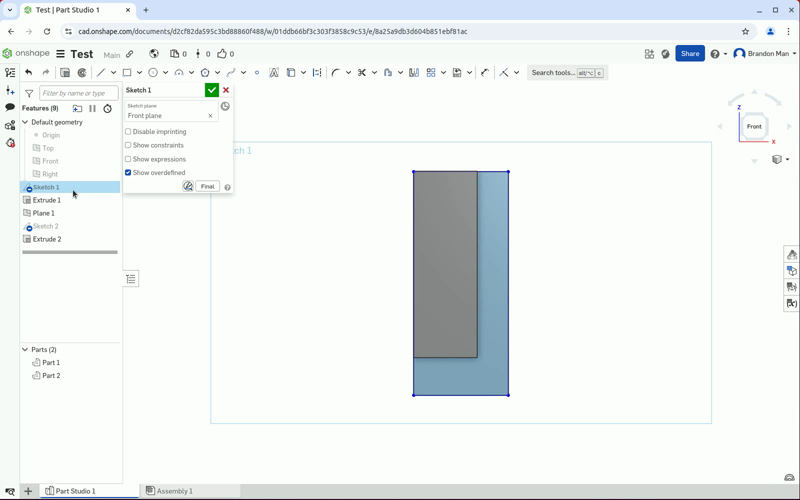
mouse_move(229, 92)
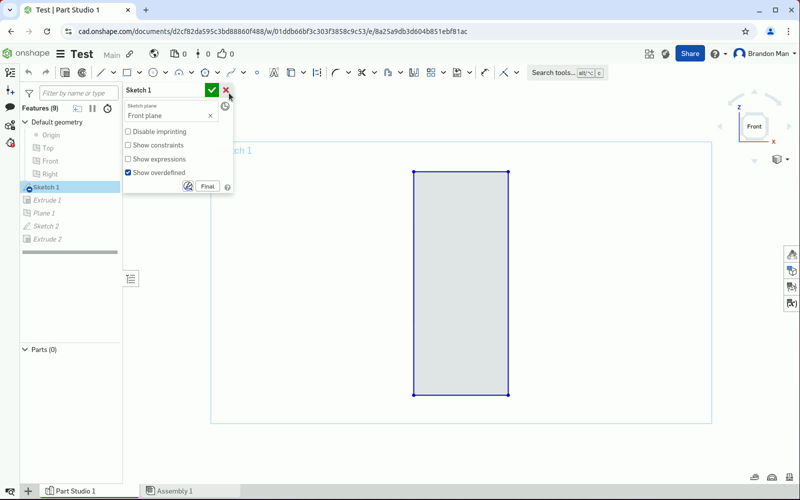
click(229, 92)
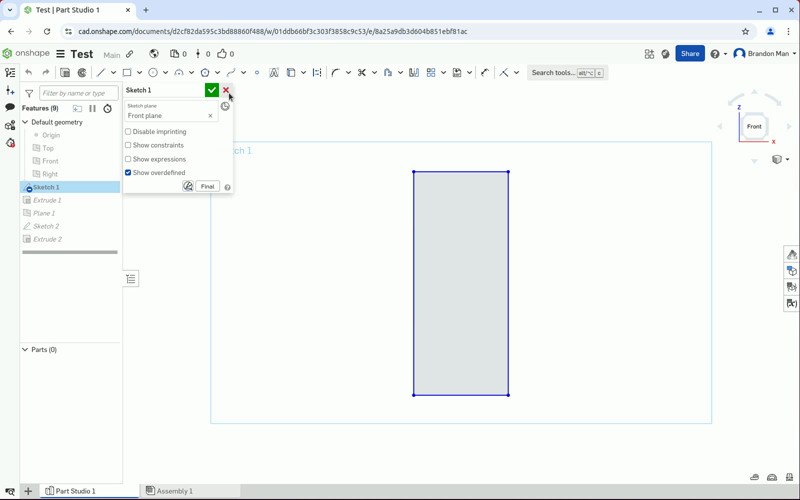
key(shift+s)
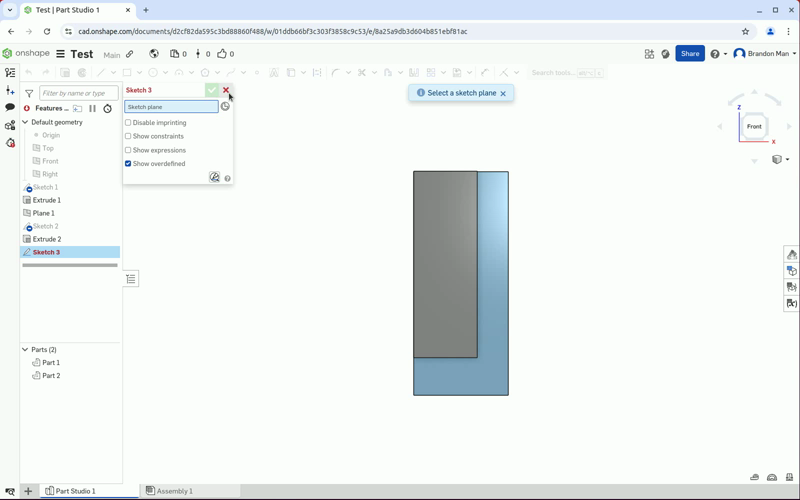
mouse_move(73, 215)
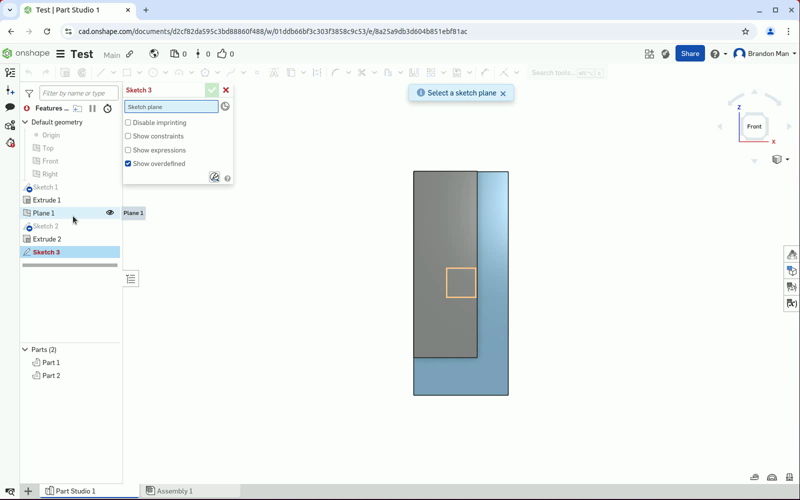
click(73, 215)
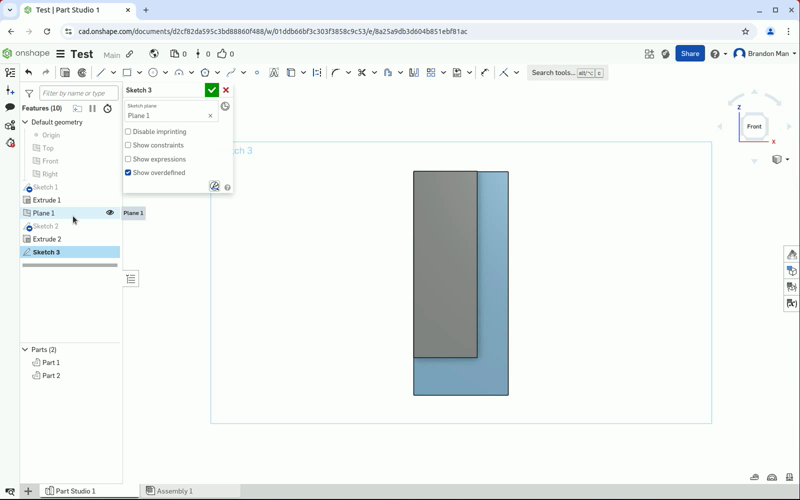
mouse_move(73, 352)
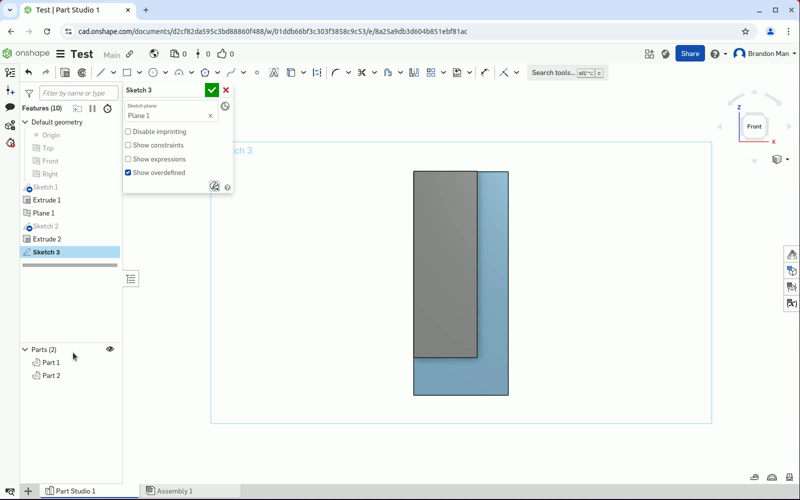
key(y)
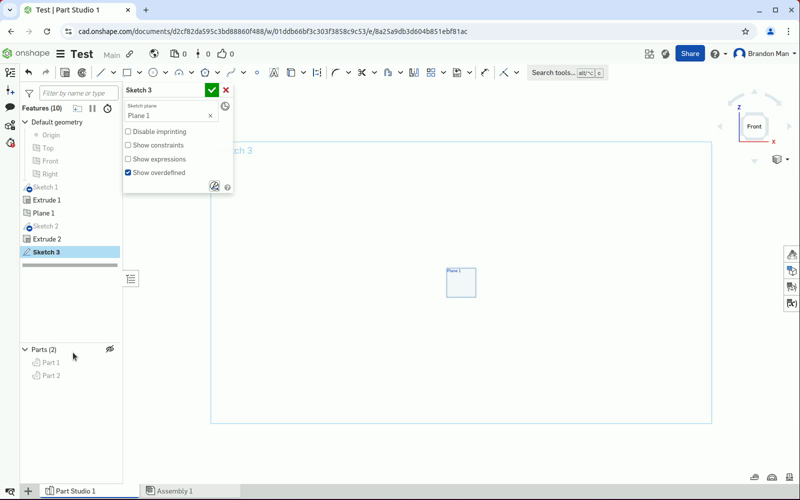
key(l)
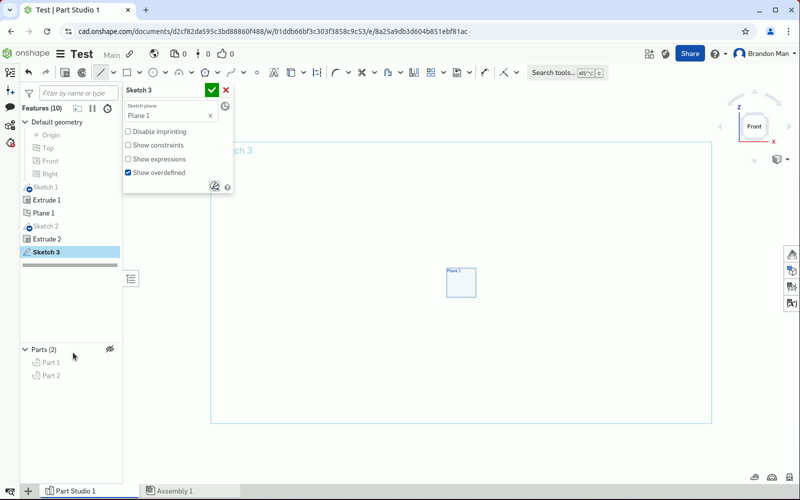
key_down(shift)
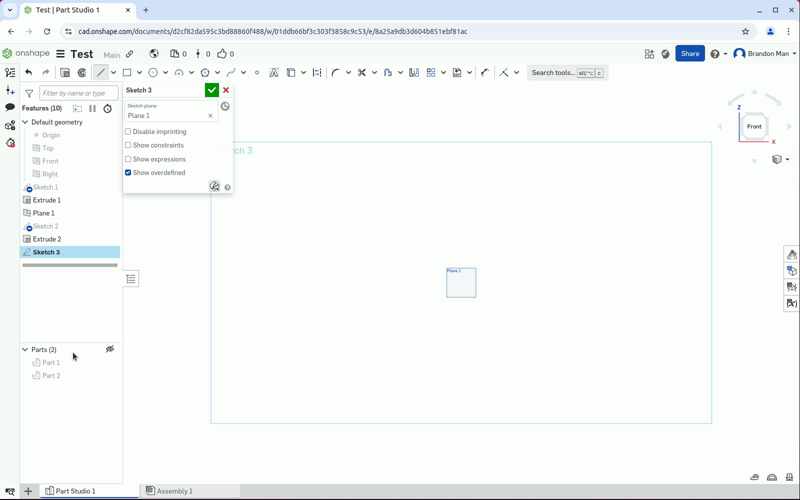
mouse_move(477, 357)
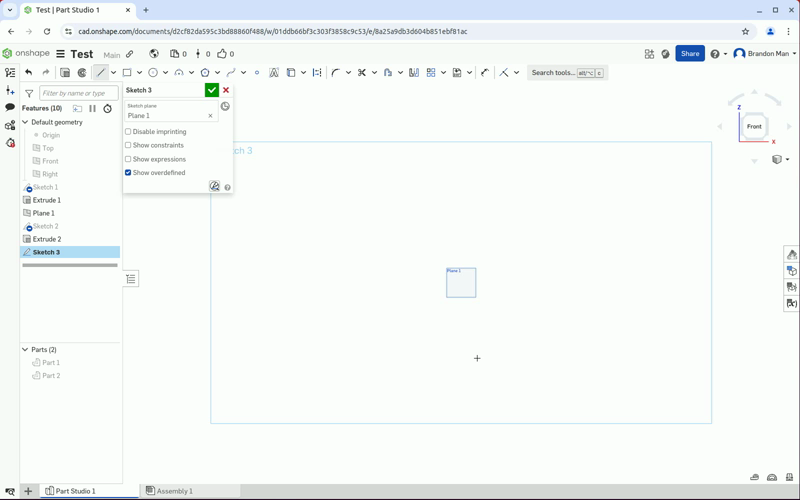
click(477, 357)
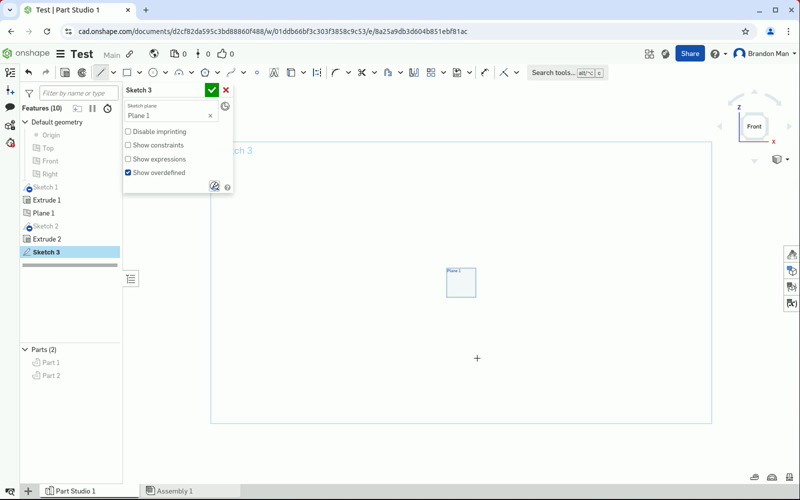
key_up(shift)
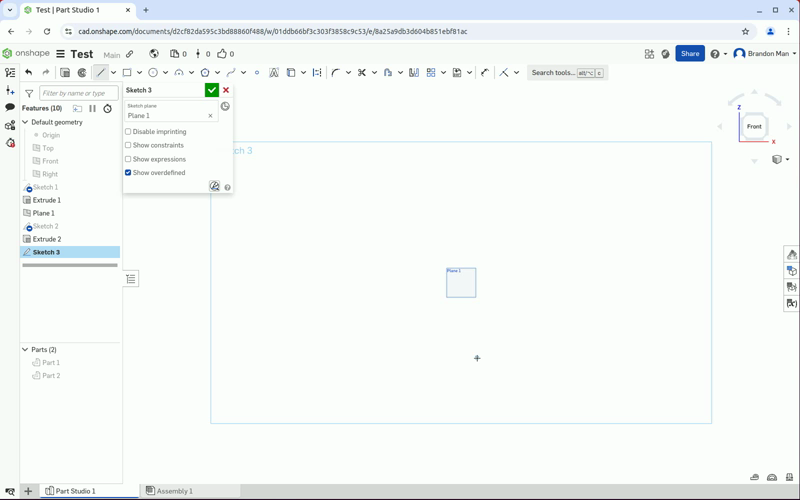
key_down(shift)
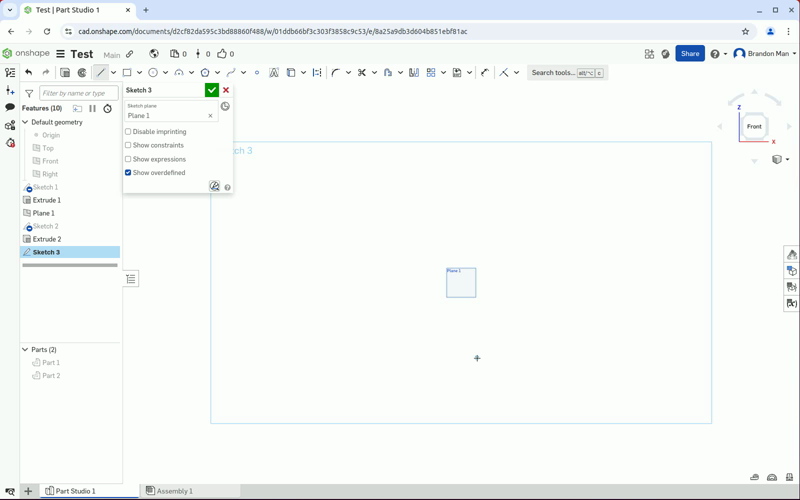
mouse_move(507, 357)
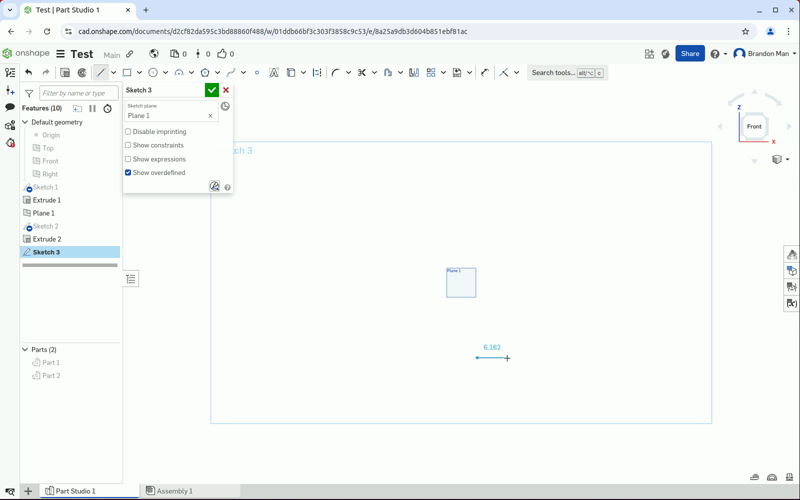
mouse_move(483, 357)
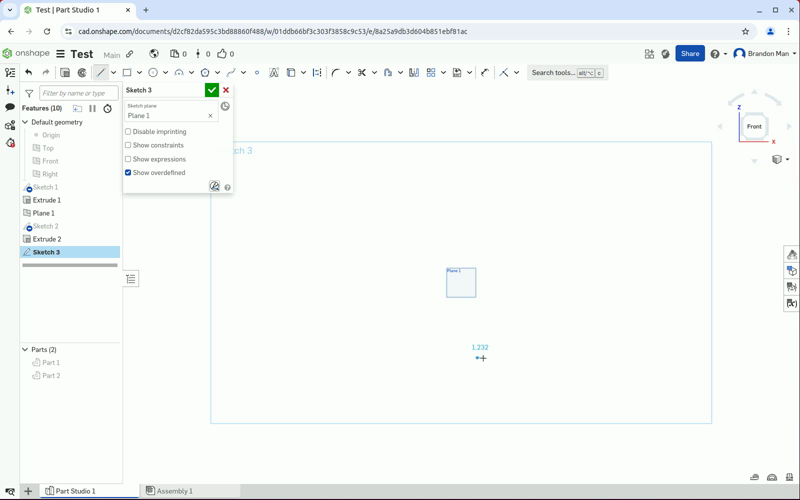
scroll(6)
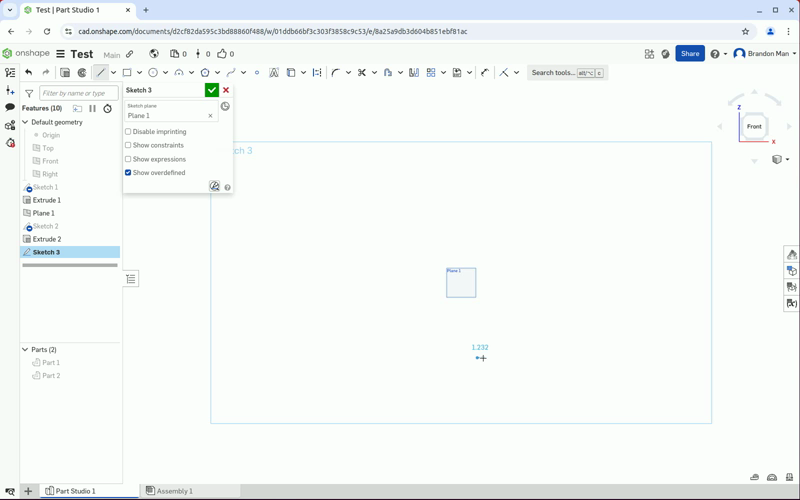
scroll(6)
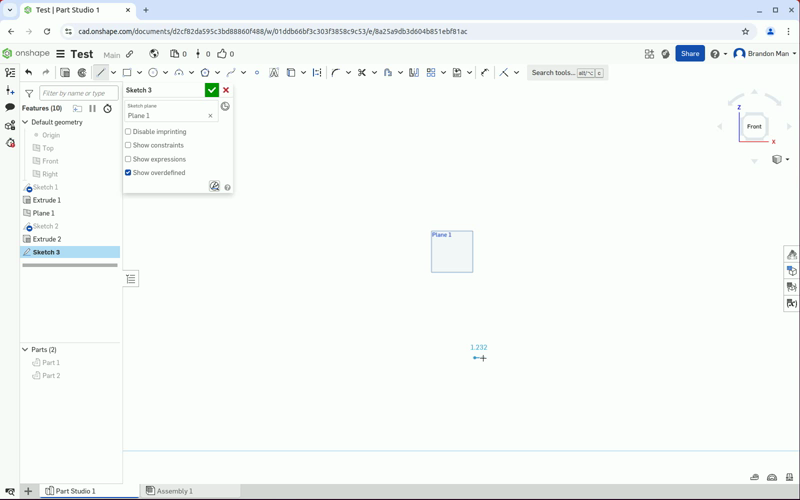
scroll(6)
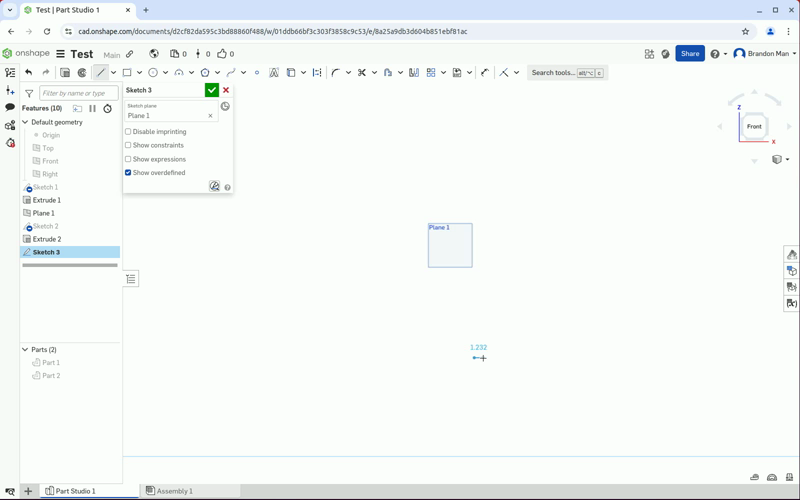
scroll(6)
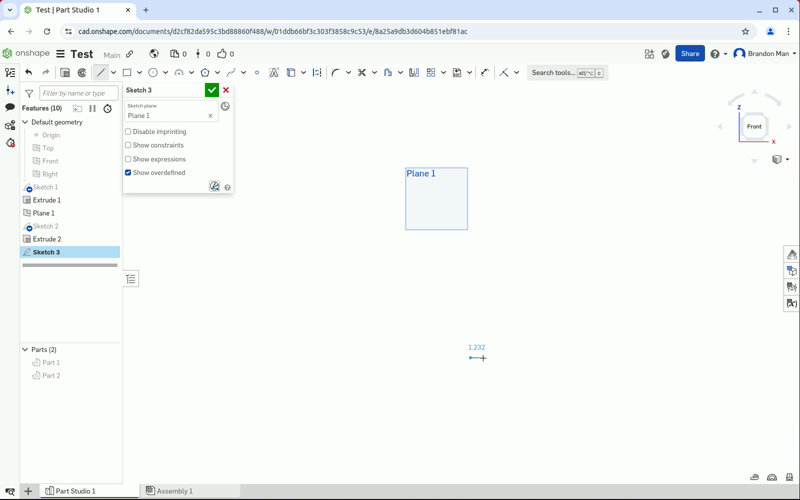
scroll(6)
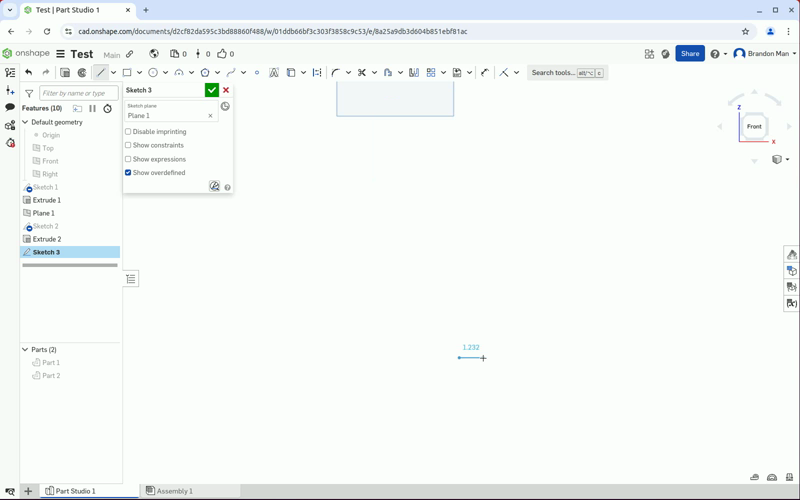
scroll(6)
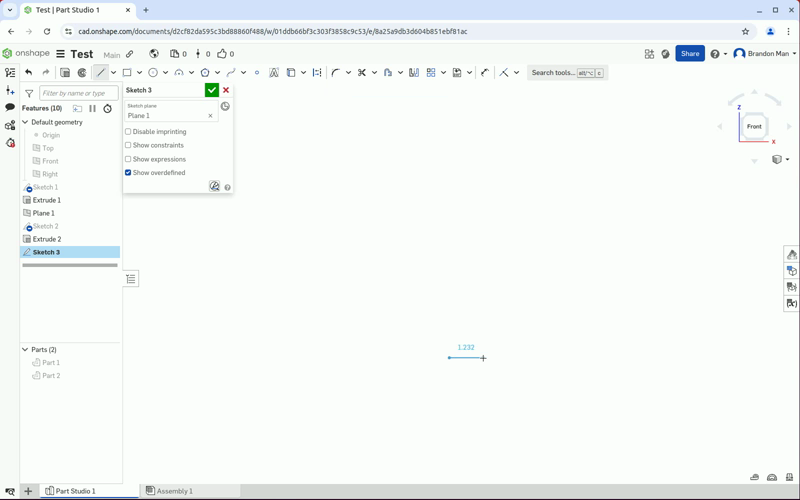
scroll(6)
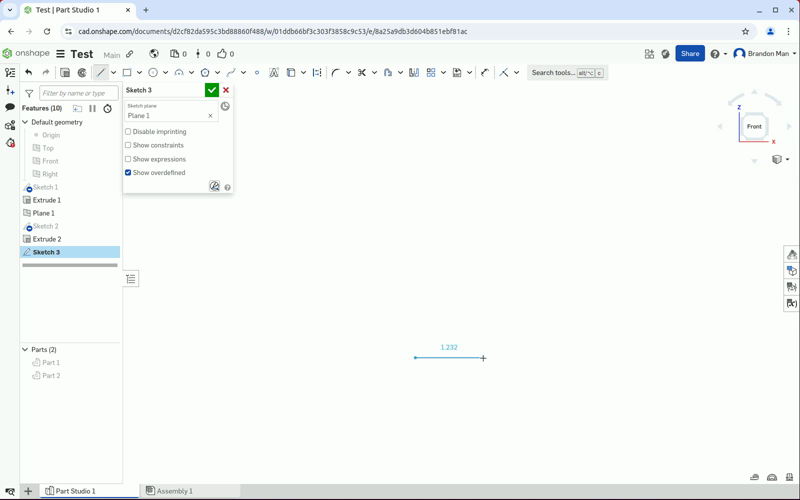
click(483, 357)
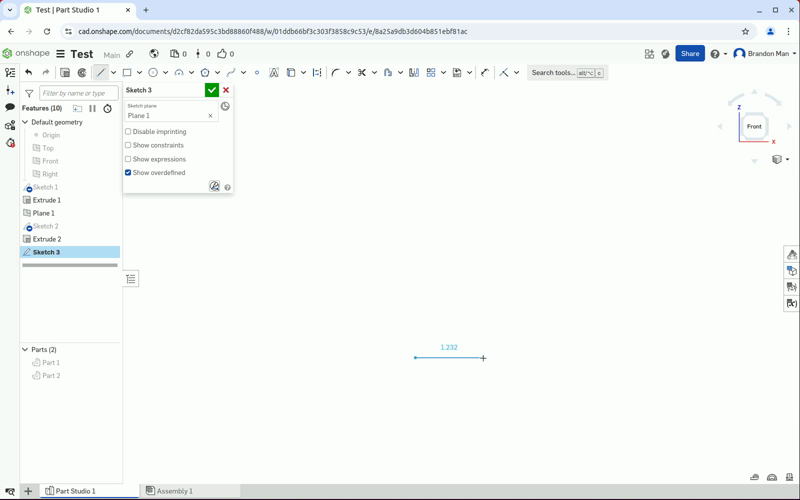
scroll(-6)
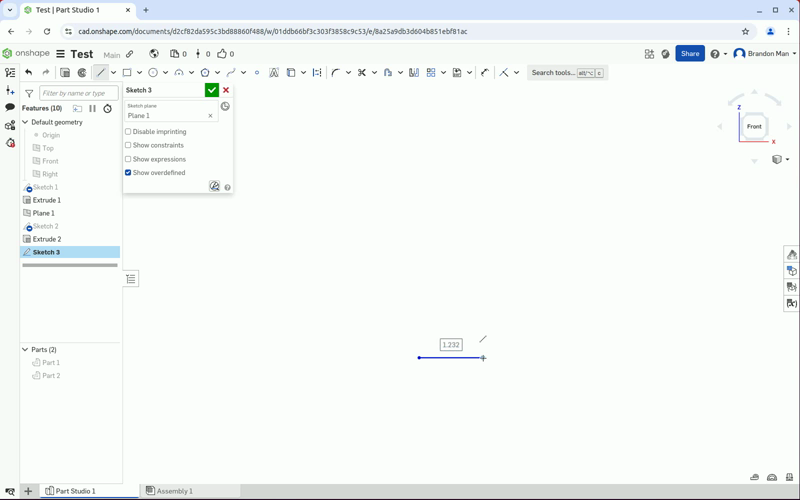
scroll(-6)
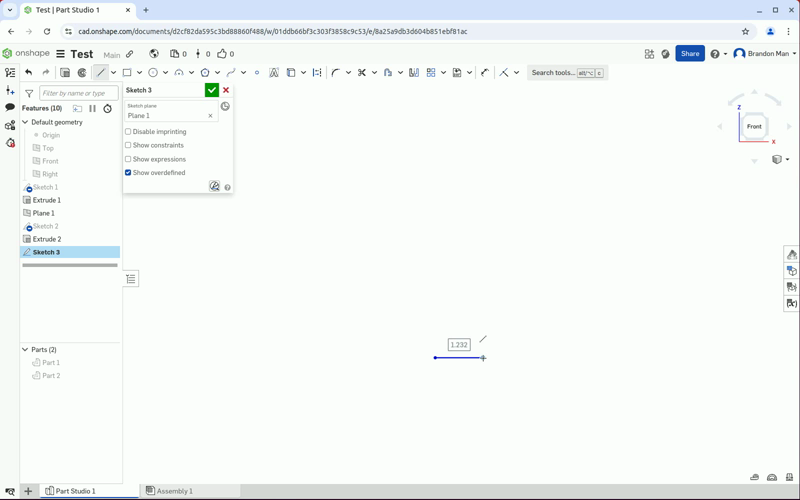
scroll(-6)
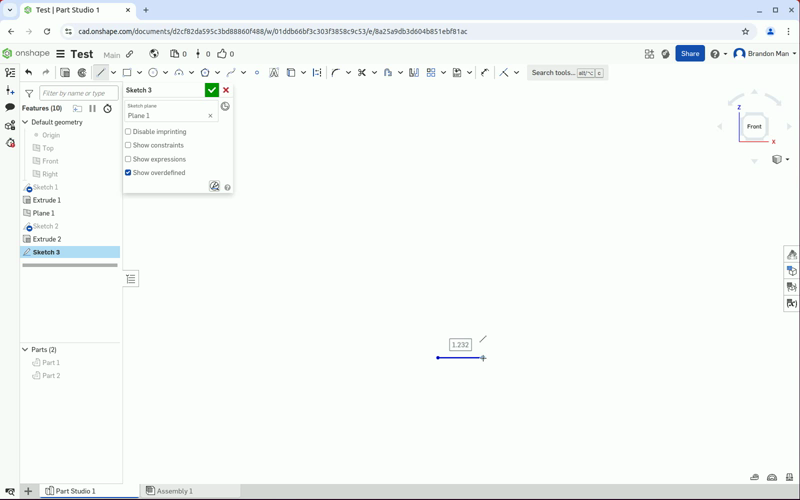
scroll(-6)
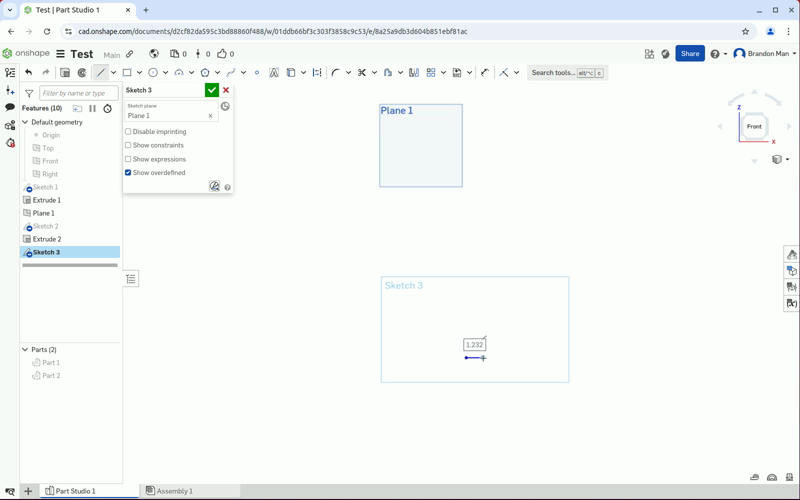
scroll(-6)
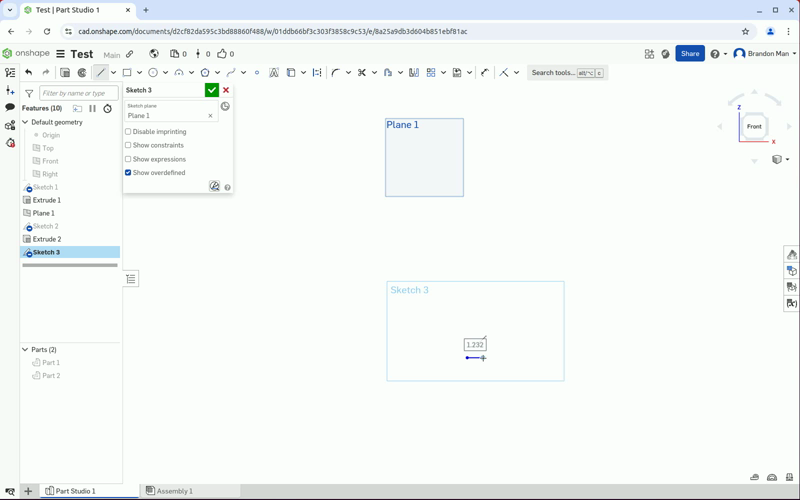
scroll(-6)
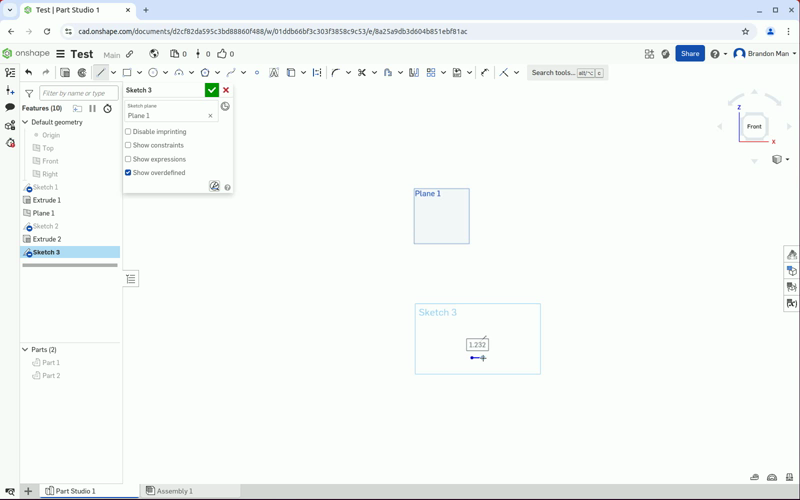
scroll(-6)
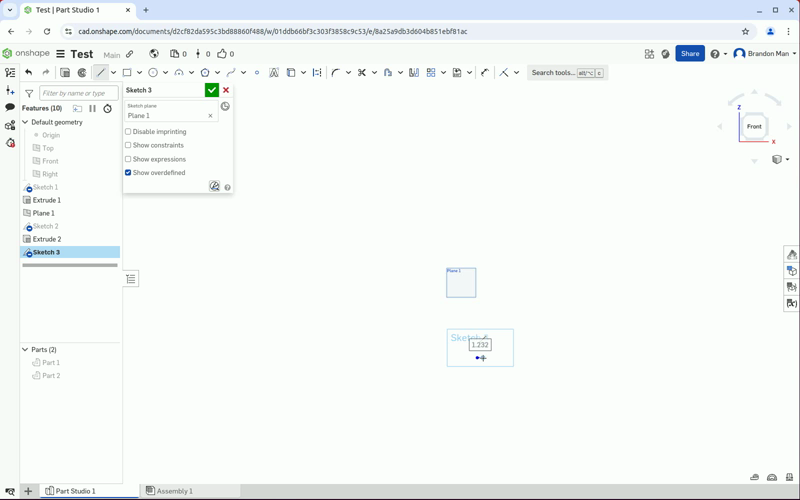
key_up(shift)
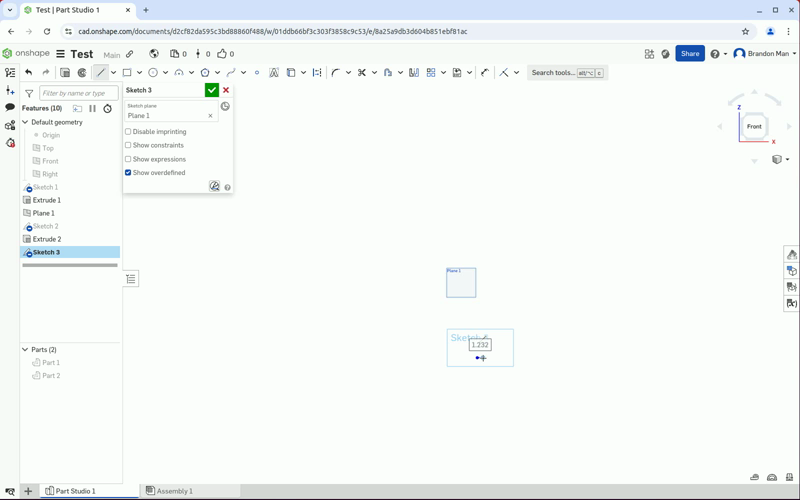
key_down(shift)
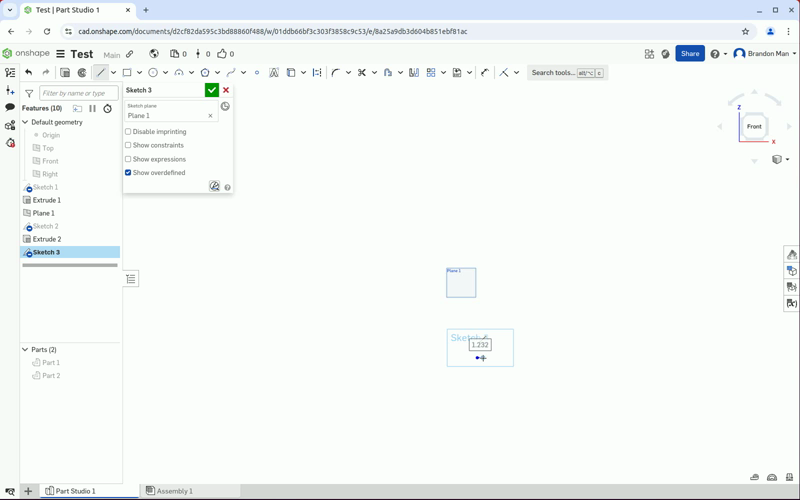
mouse_move(483, 171)
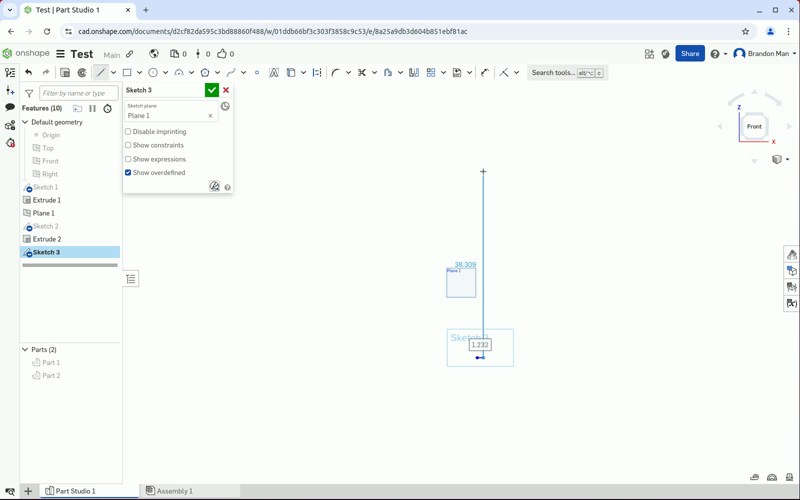
click(483, 171)
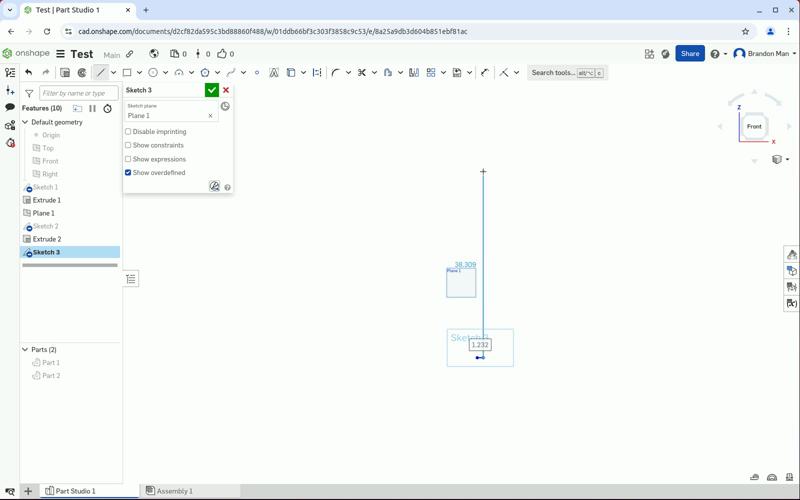
key_up(shift)
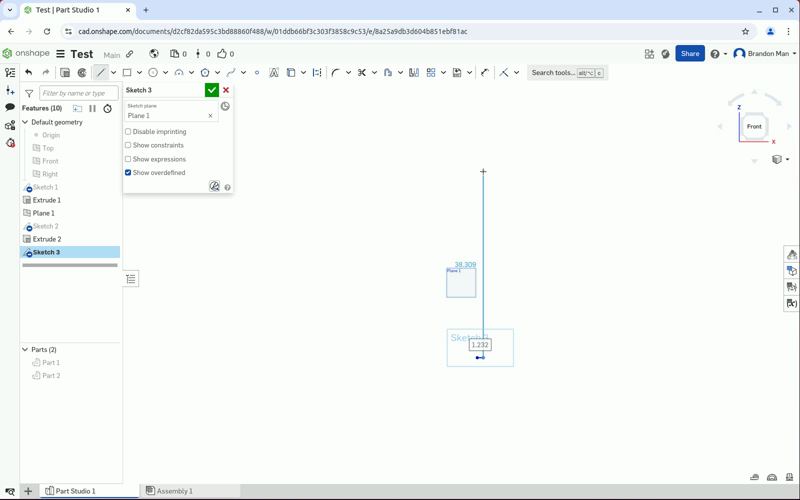
key_down(shift)
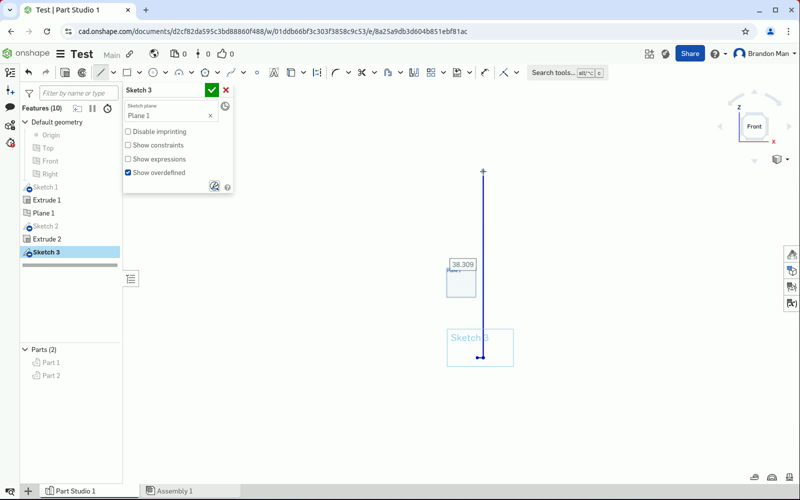
mouse_move(513, 171)
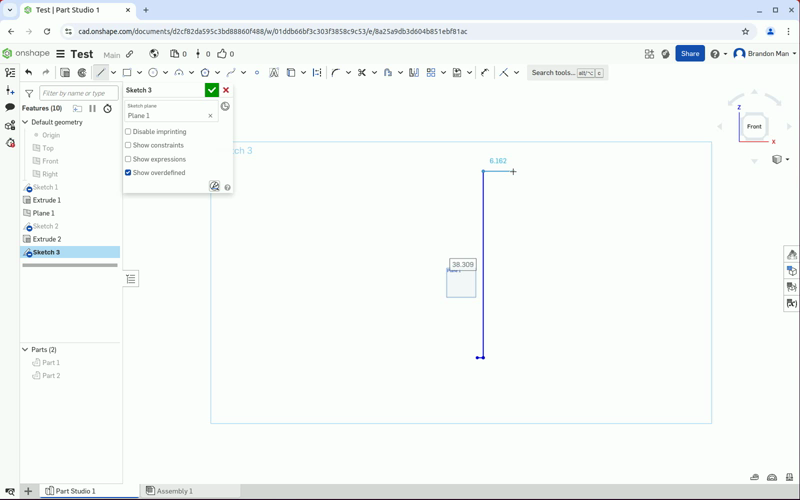
mouse_move(477, 171)
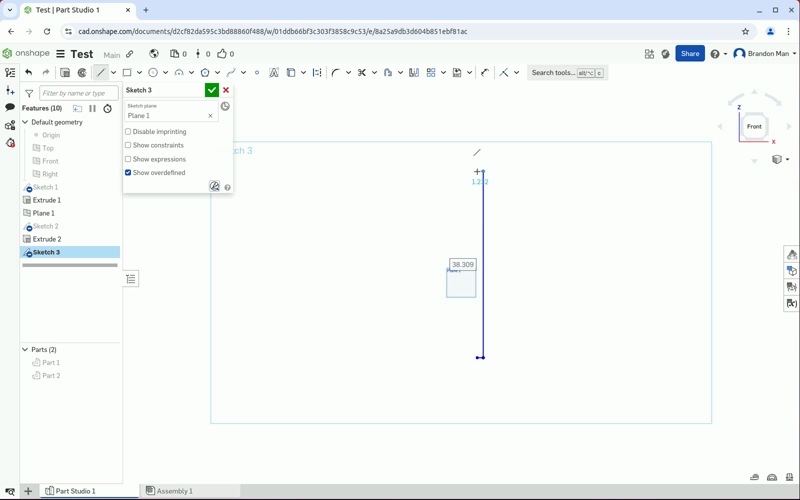
scroll(6)
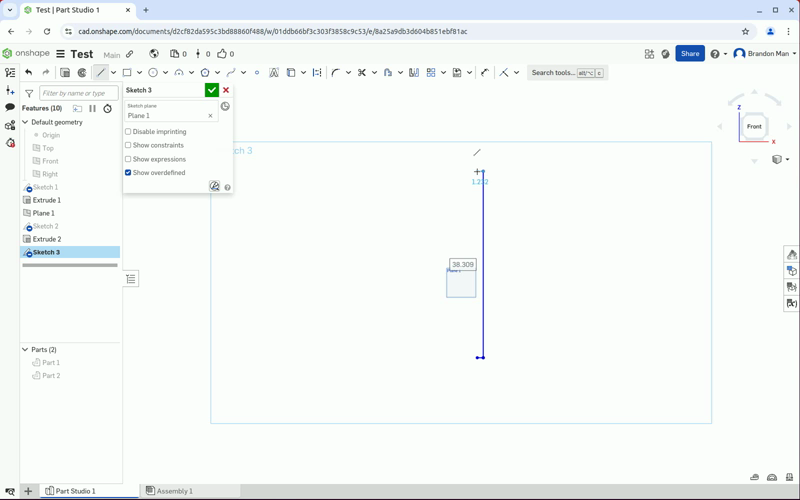
scroll(6)
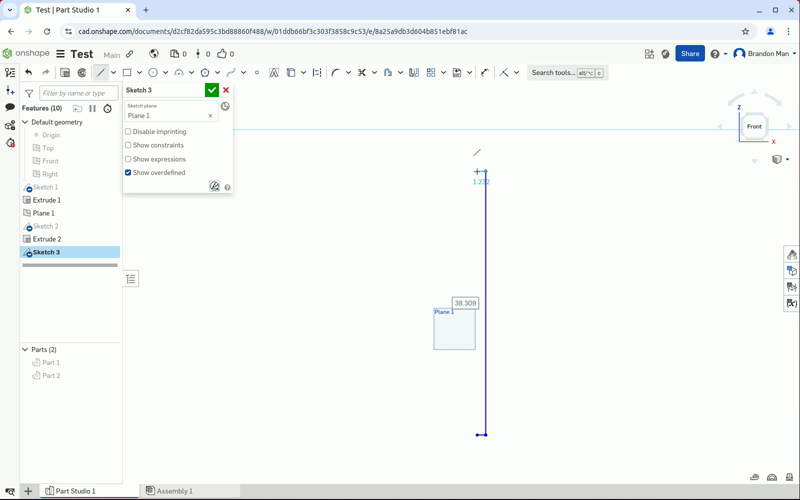
scroll(6)
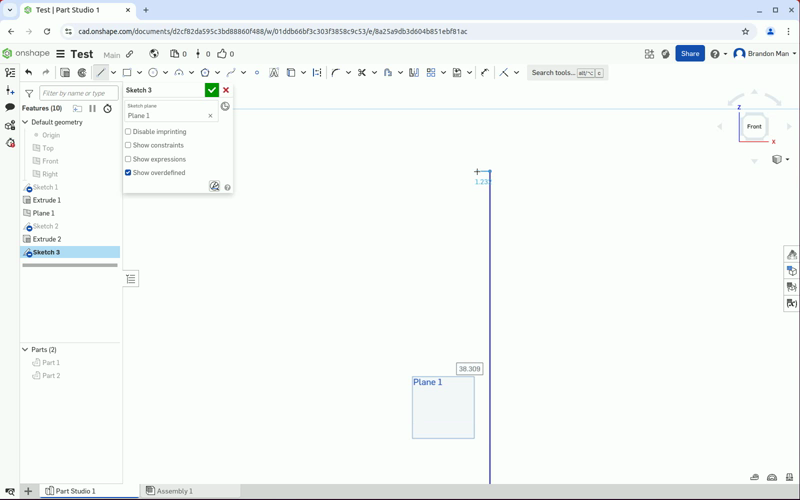
scroll(6)
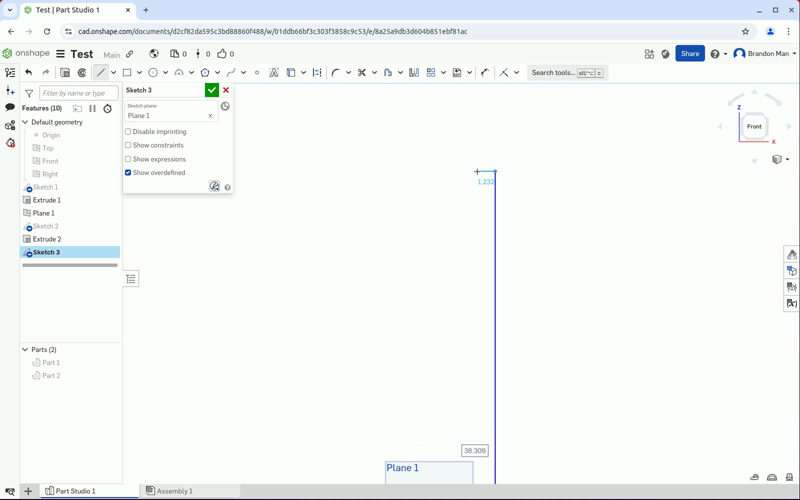
scroll(6)
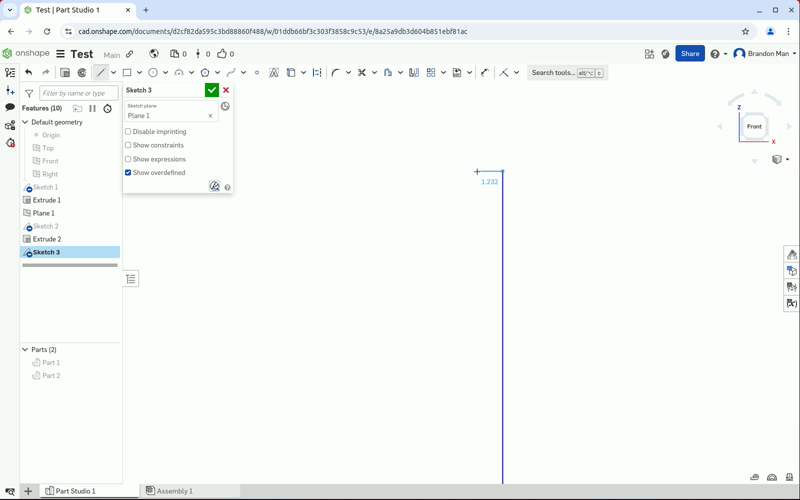
scroll(6)
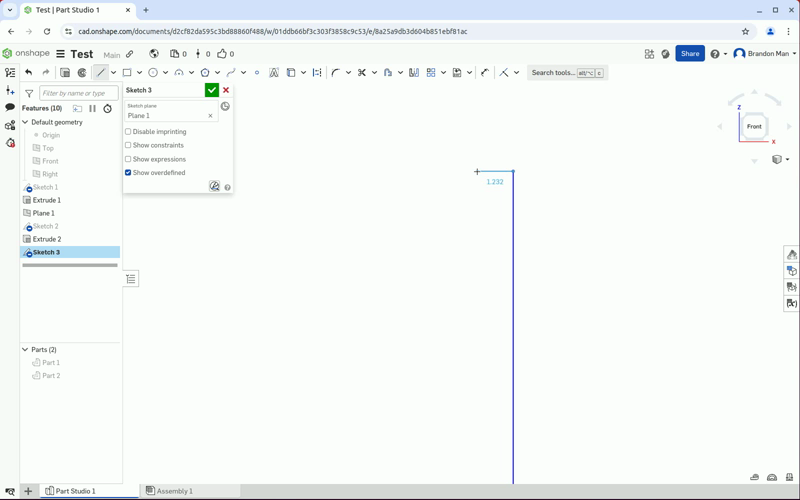
scroll(6)
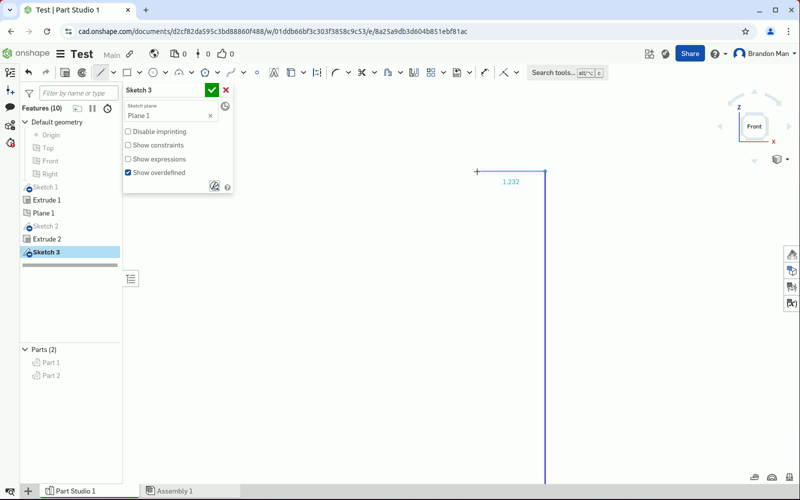
click(477, 171)
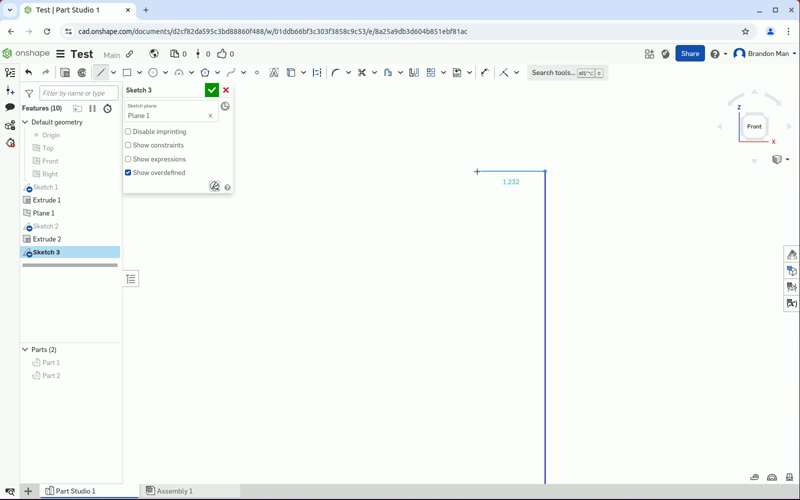
scroll(-6)
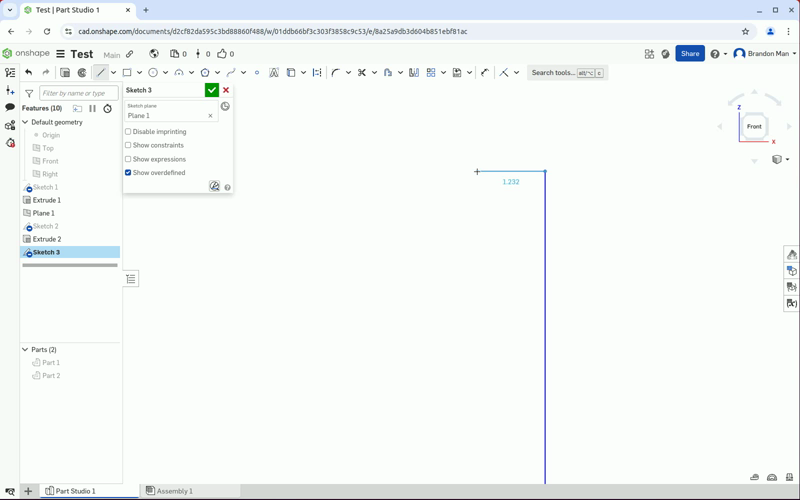
scroll(-6)
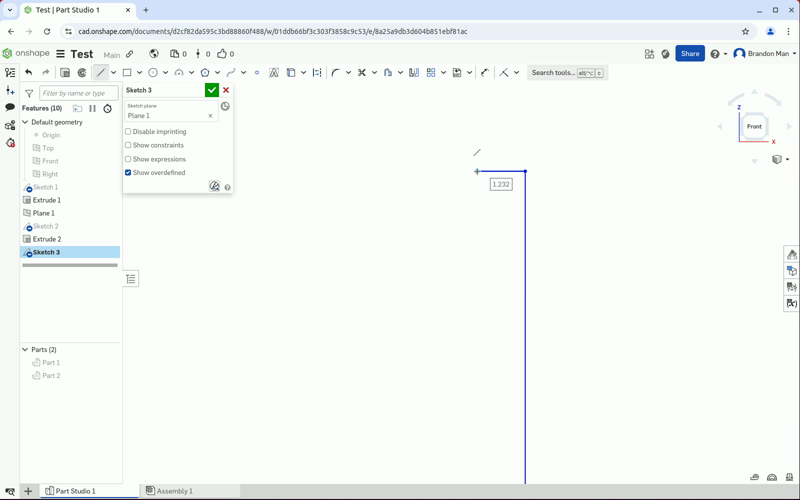
scroll(-6)
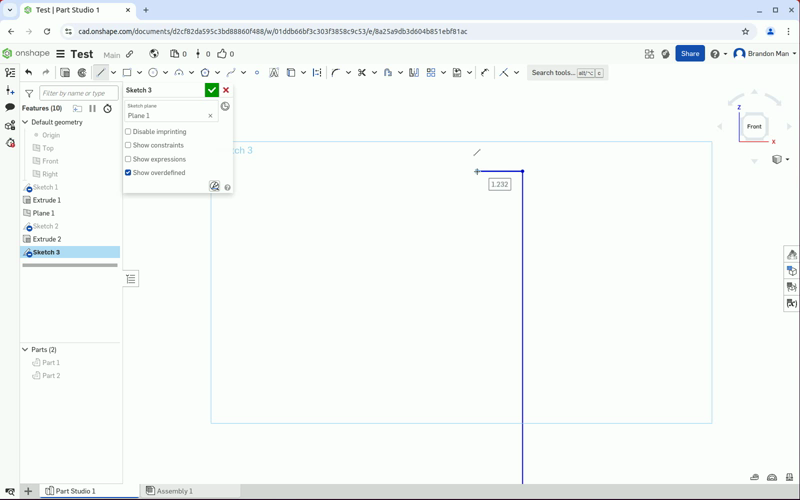
scroll(-6)
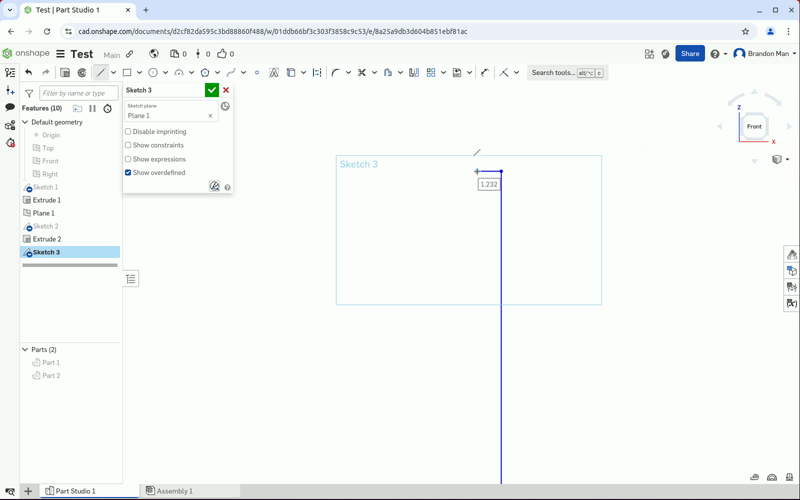
scroll(-6)
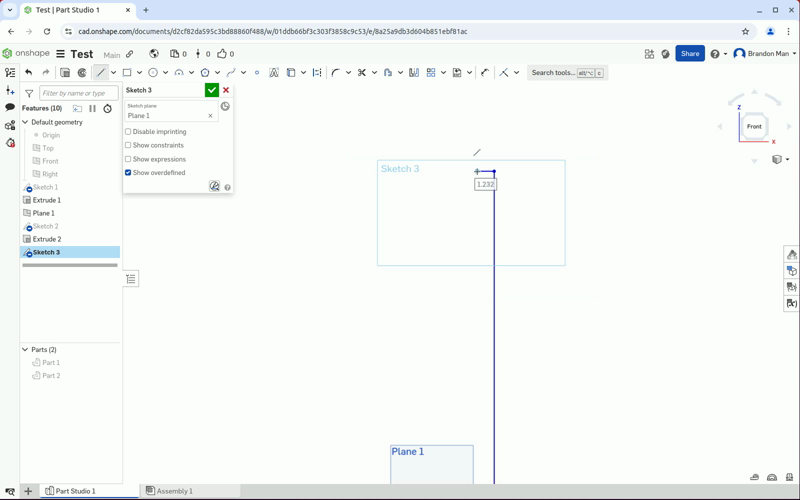
scroll(-6)
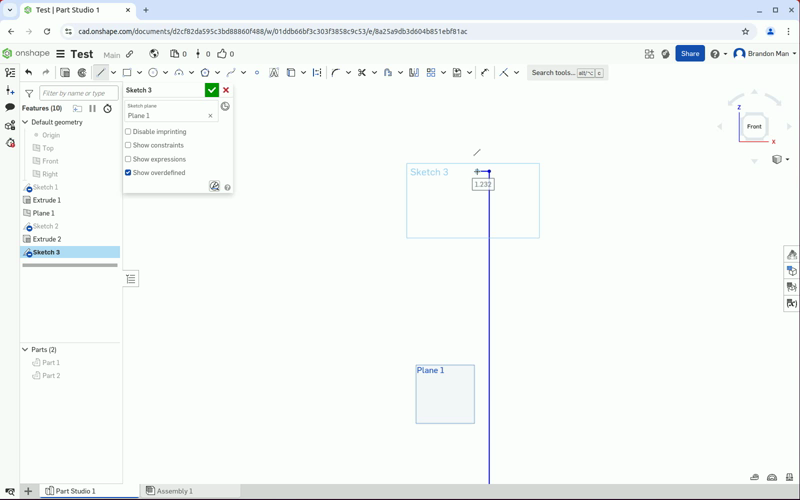
scroll(-6)
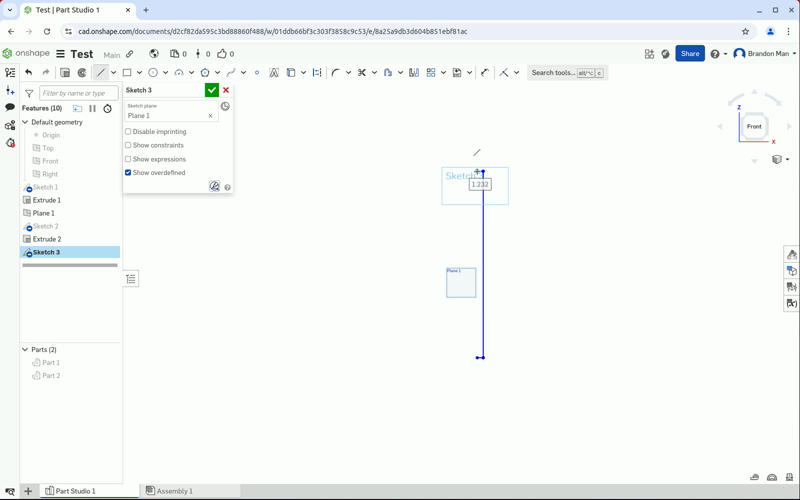
key_up(shift)
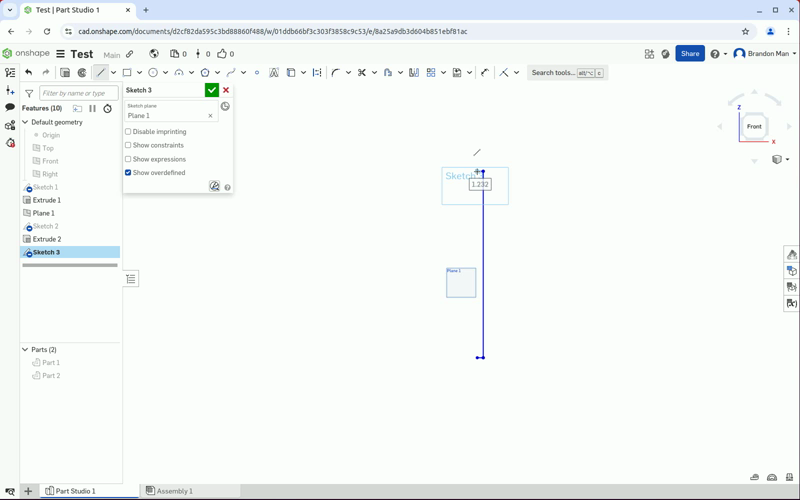
key_down(shift)
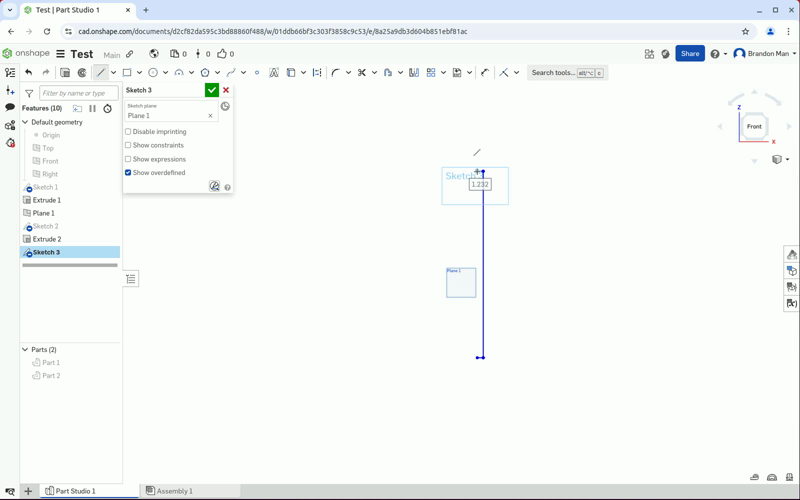
mouse_move(477, 357)
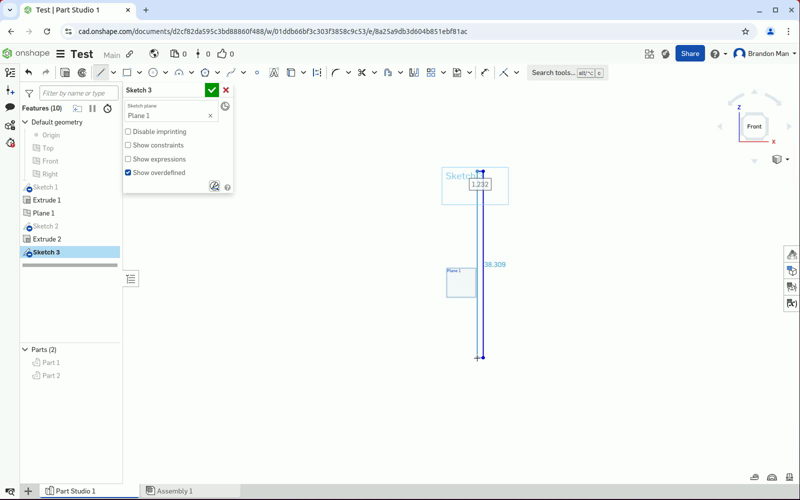
key_up(shift)
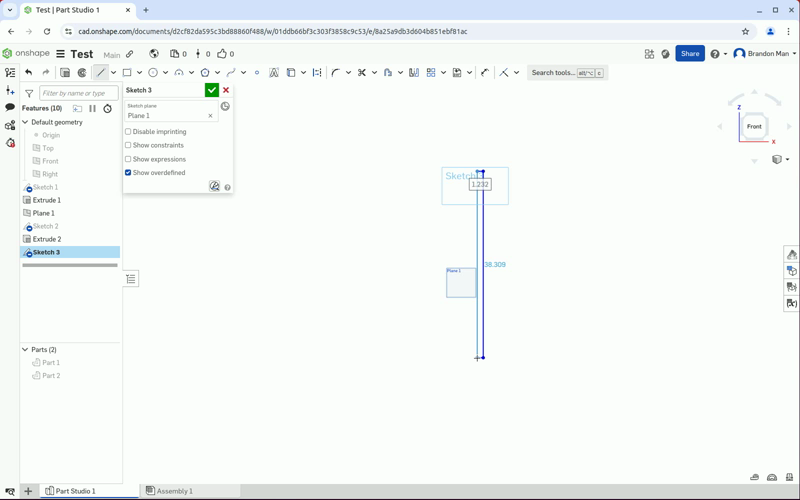
click(477, 357)
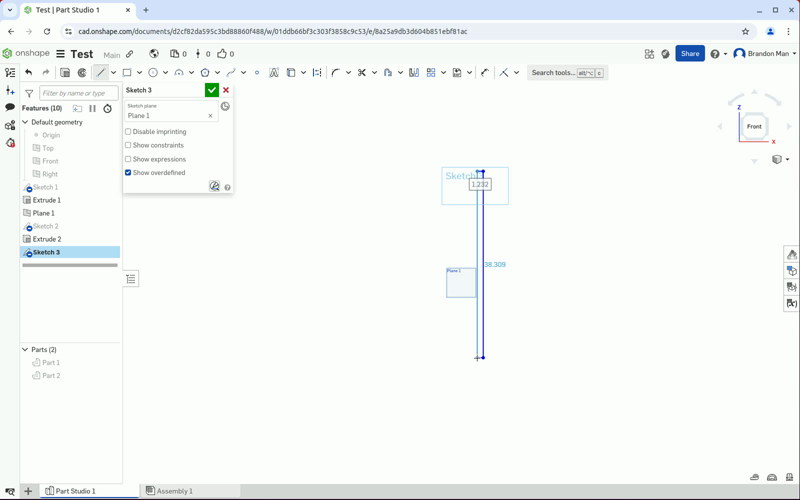
key(esc)
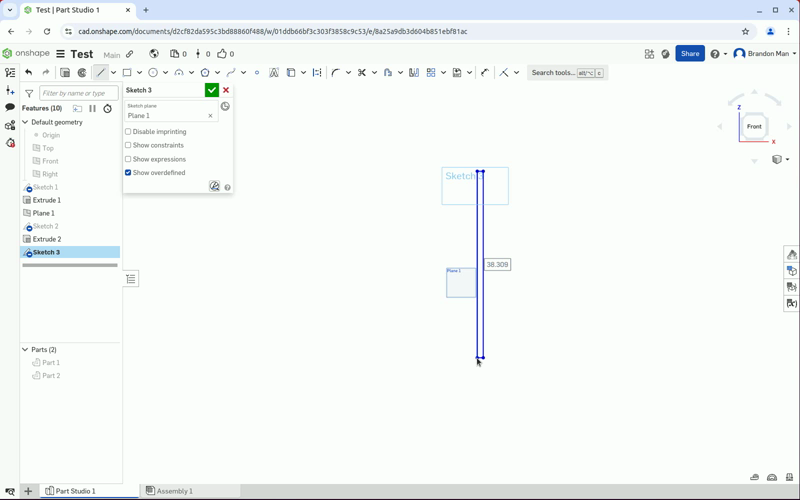
mouse_move(480, 267)
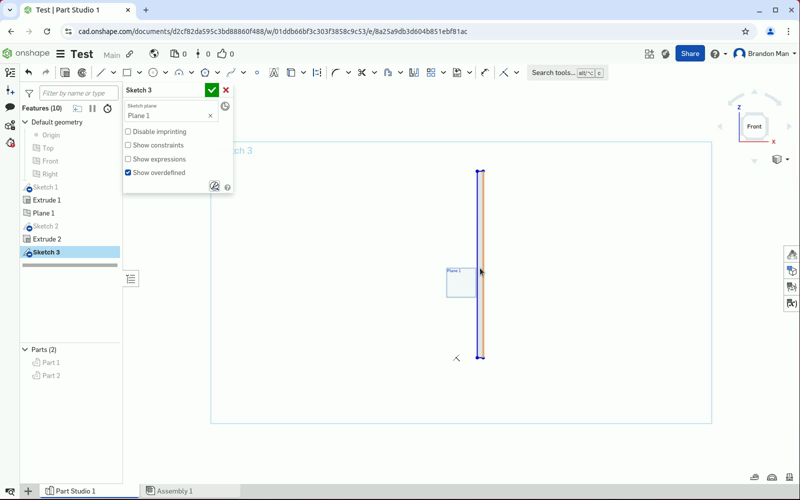
scroll(6)
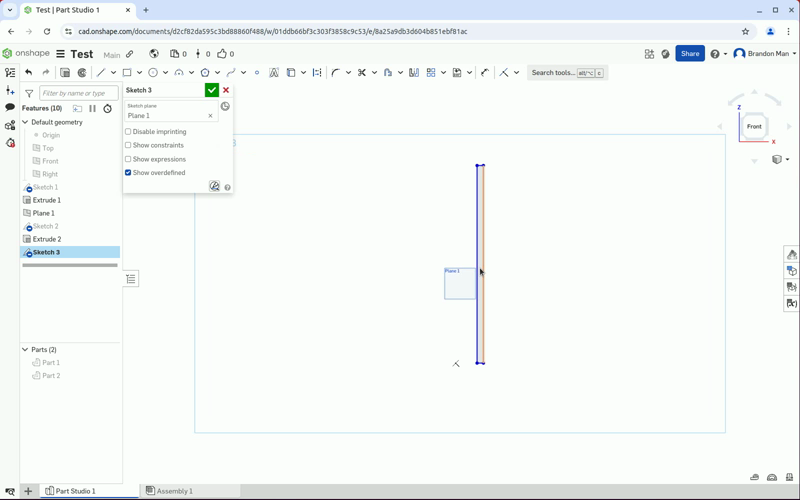
scroll(6)
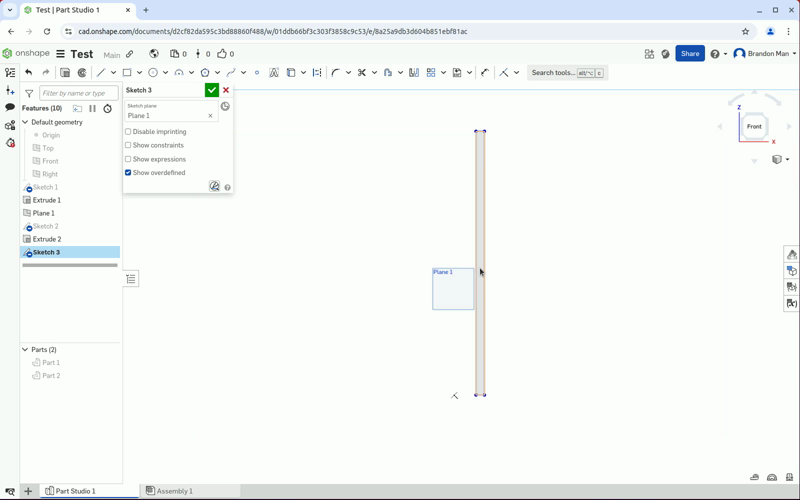
scroll(6)
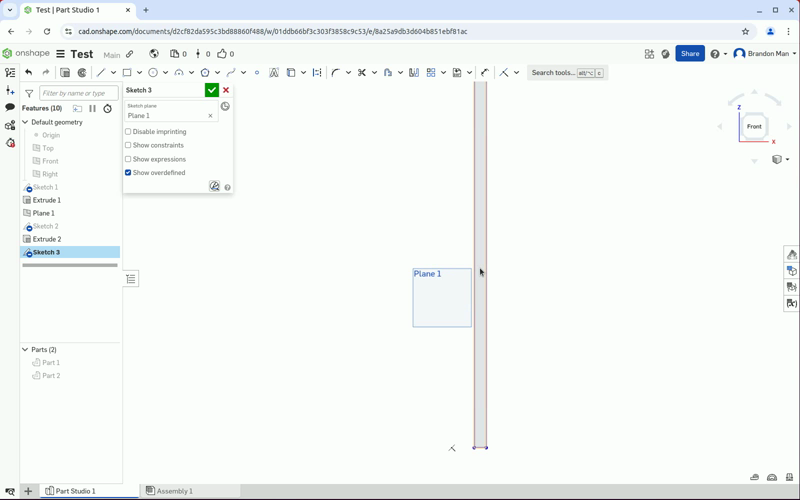
scroll(6)
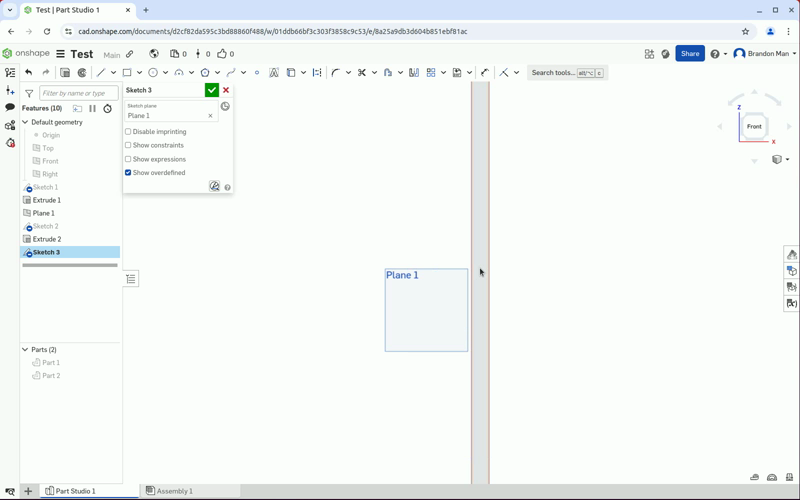
scroll(6)
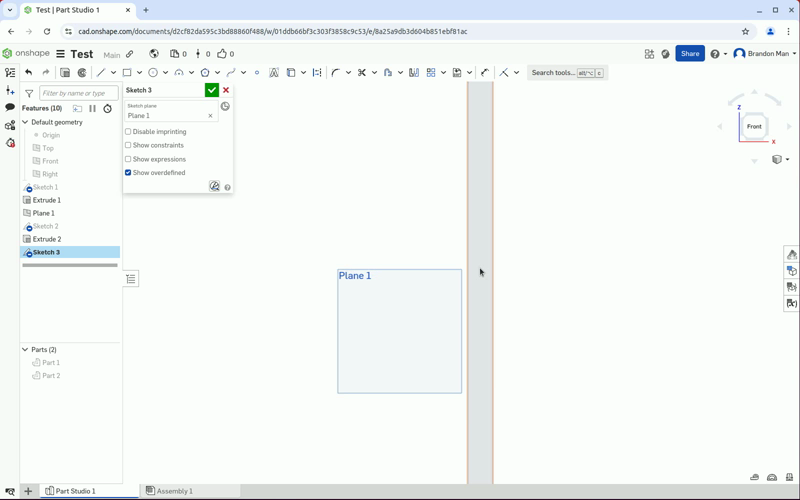
scroll(6)
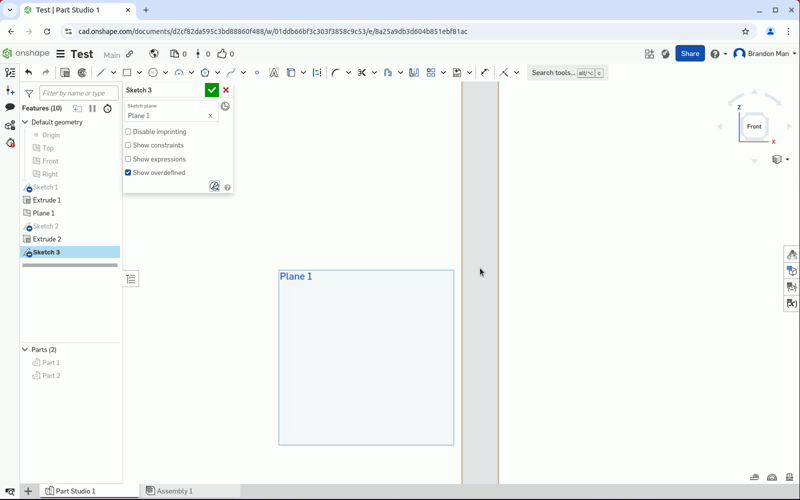
scroll(6)
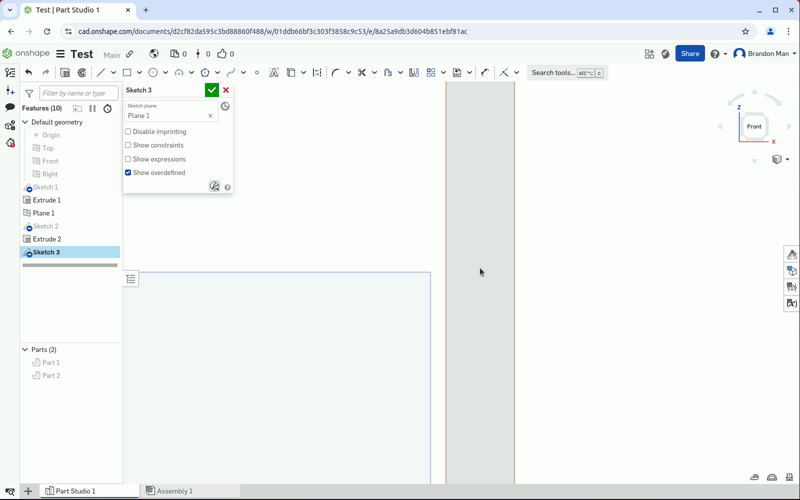
click(480, 267)
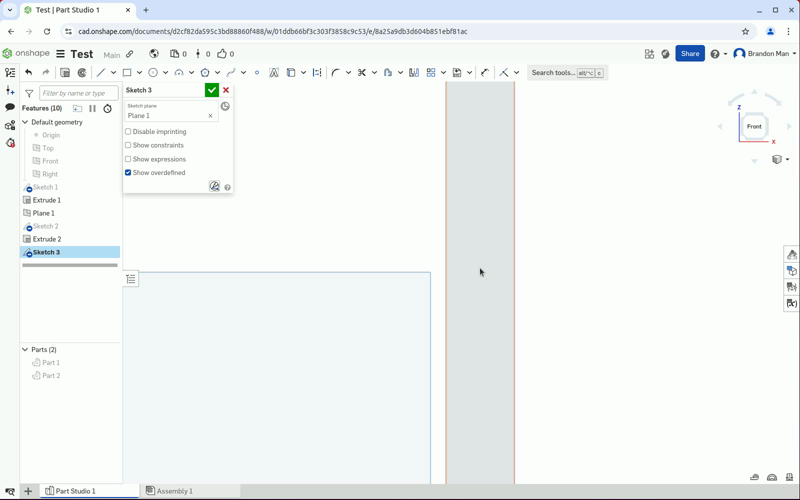
scroll(-6)
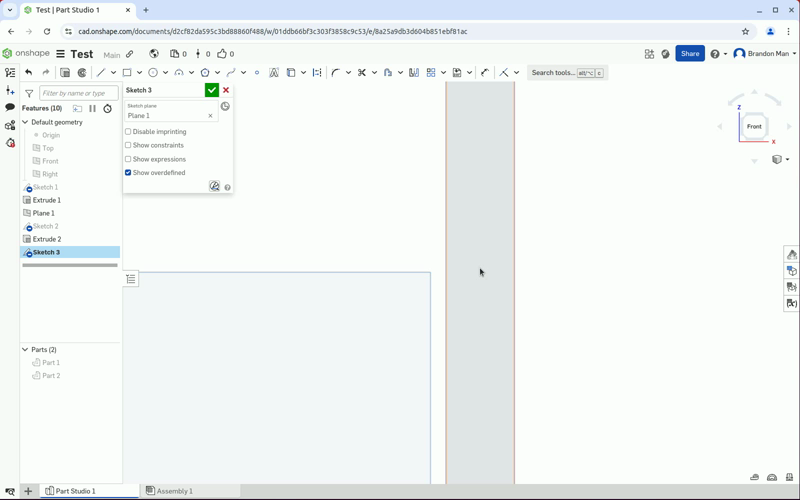
scroll(-6)
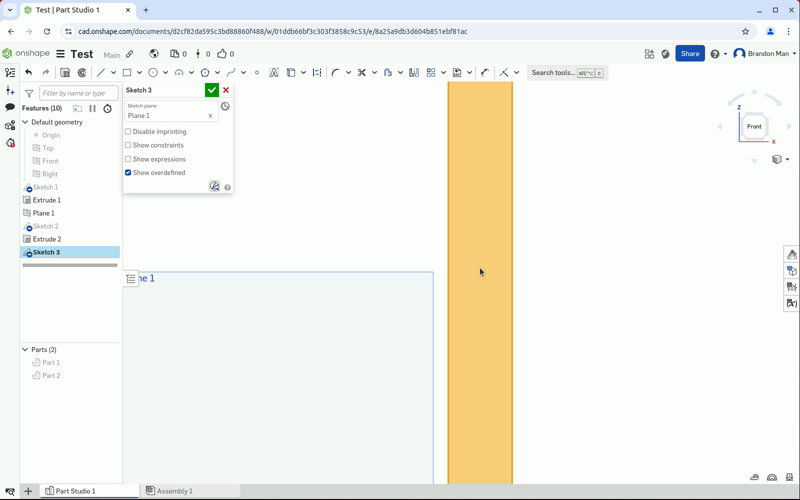
scroll(-6)
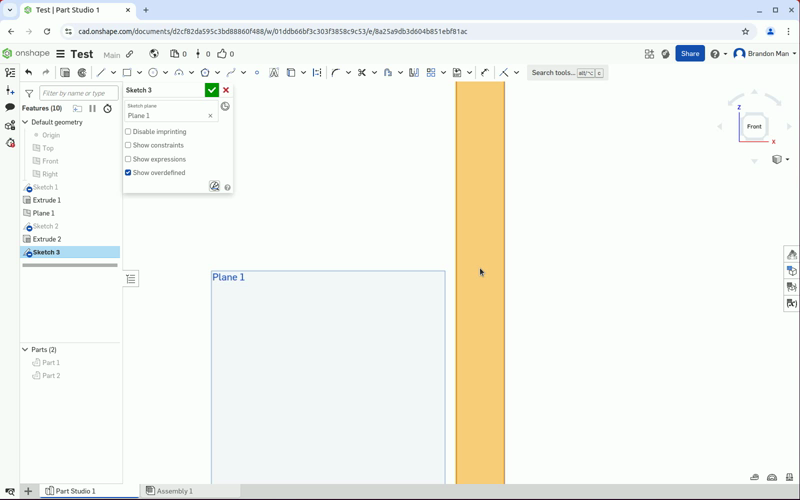
scroll(-6)
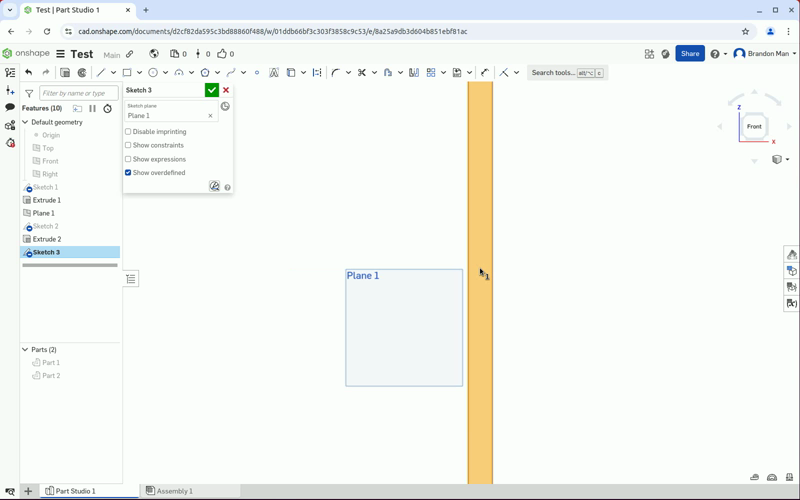
scroll(-6)
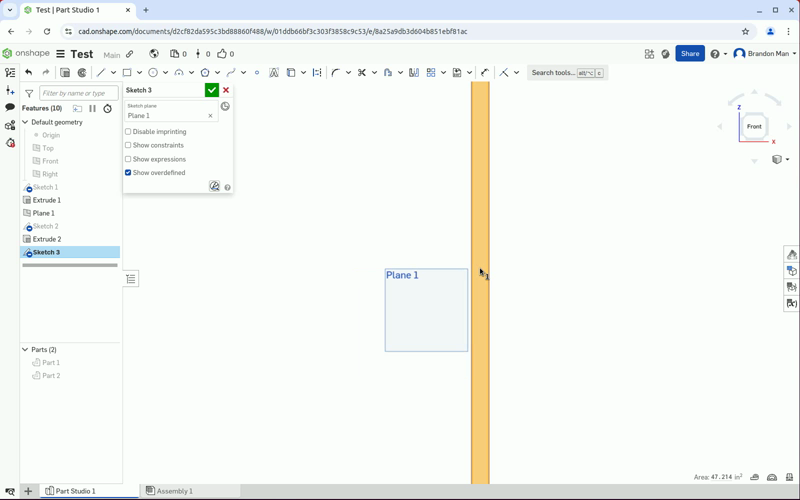
scroll(-6)
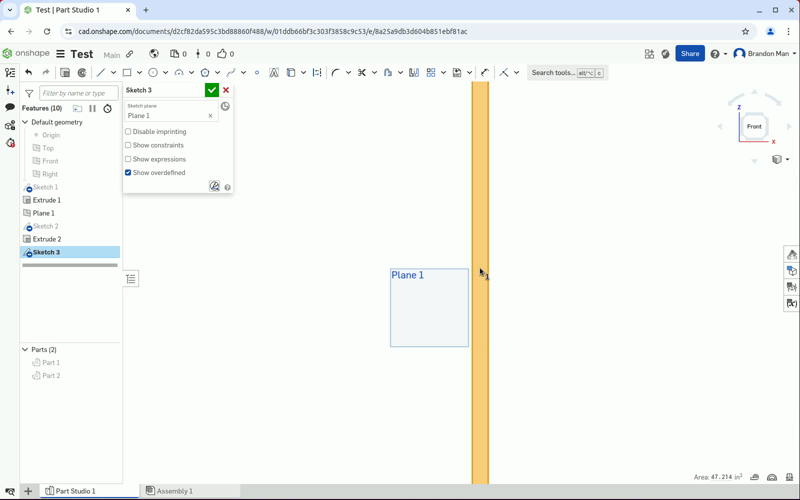
scroll(-6)
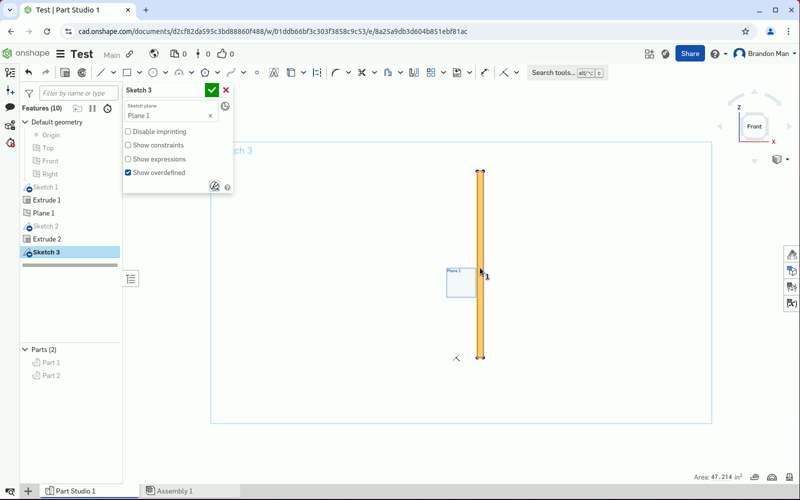
mouse_move(73, 352)
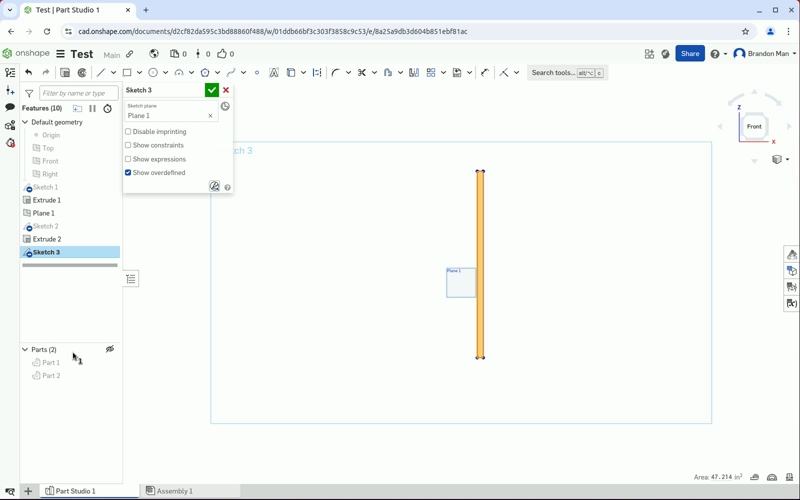
key(shift+y)
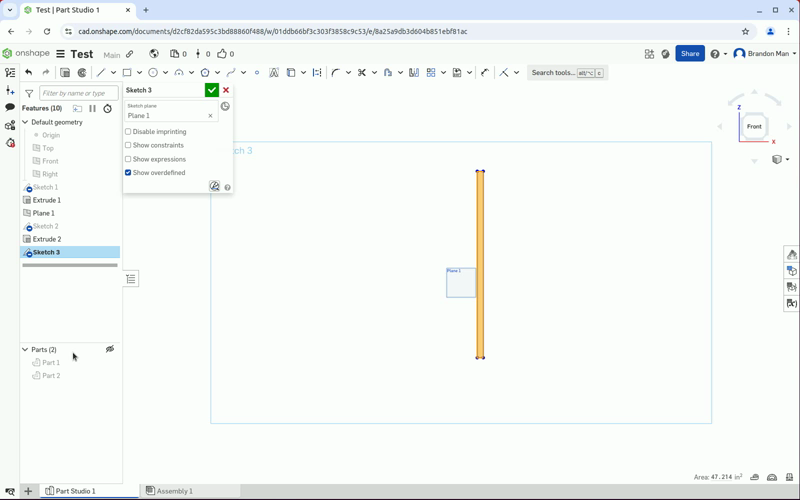
key(shift+e)
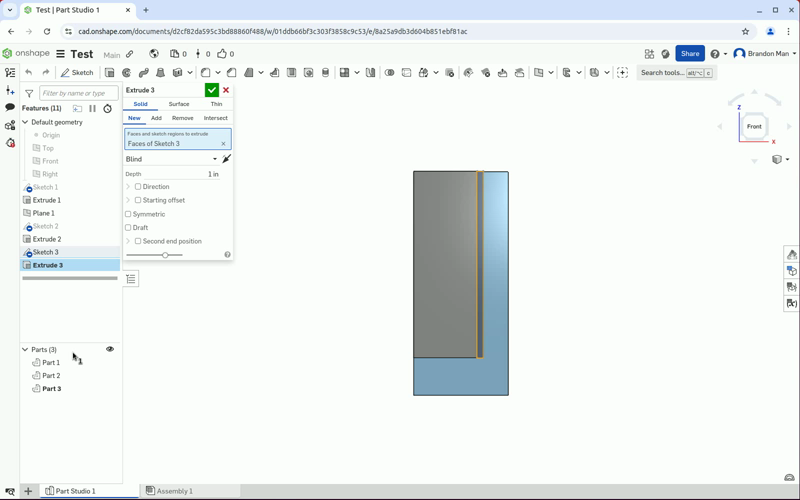
mouse_move(143, 106)
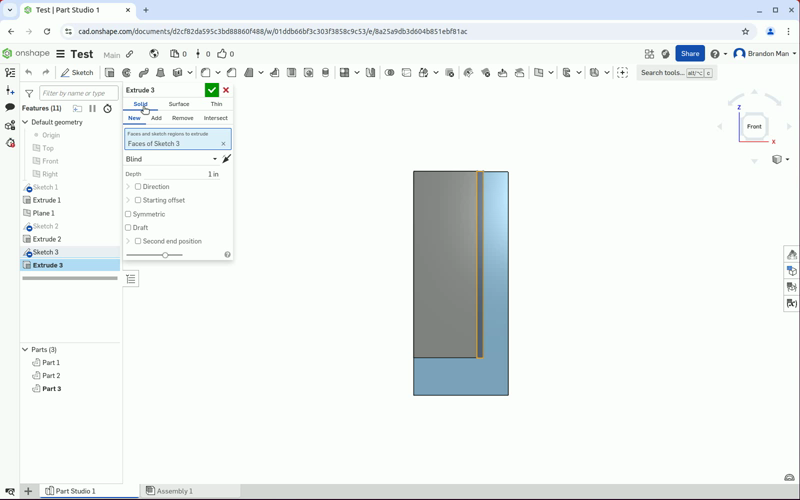
click(143, 106)
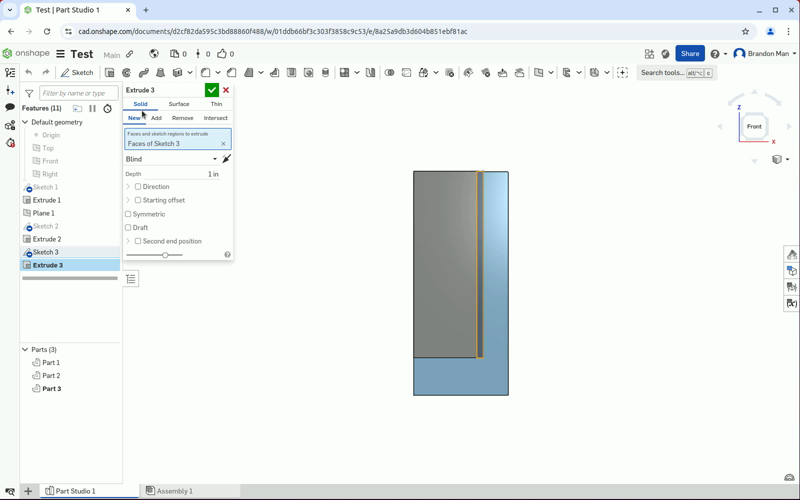
mouse_move(137, 120)
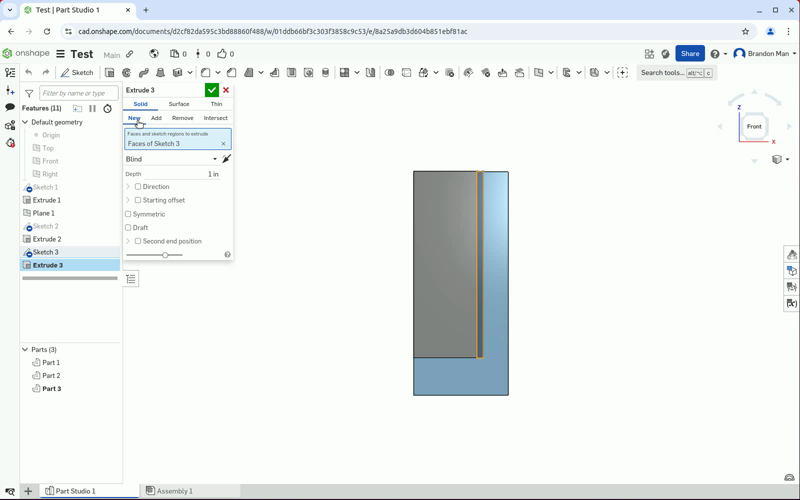
click(137, 120)
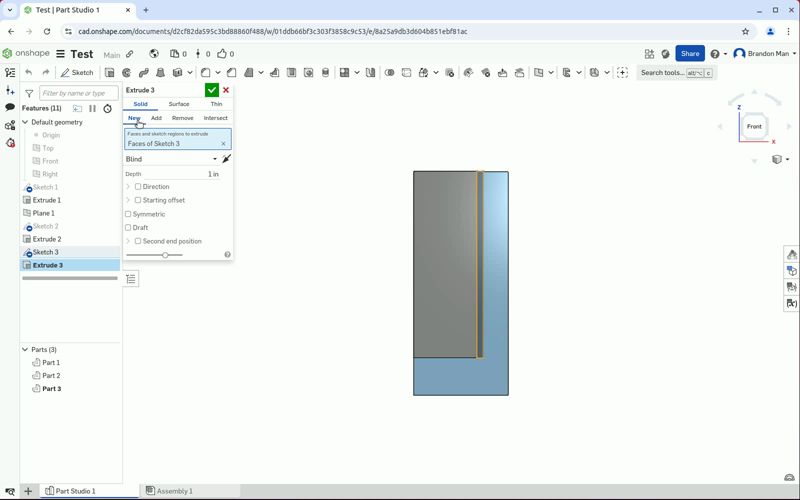
key(tab, 4)
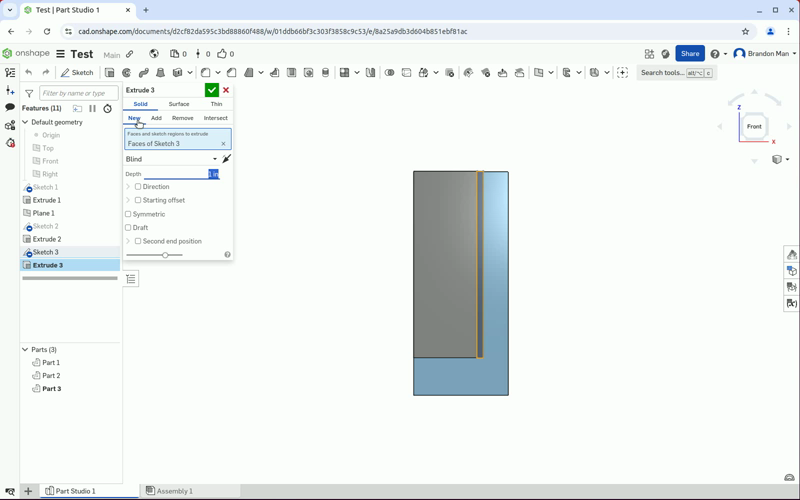
text(0.722)
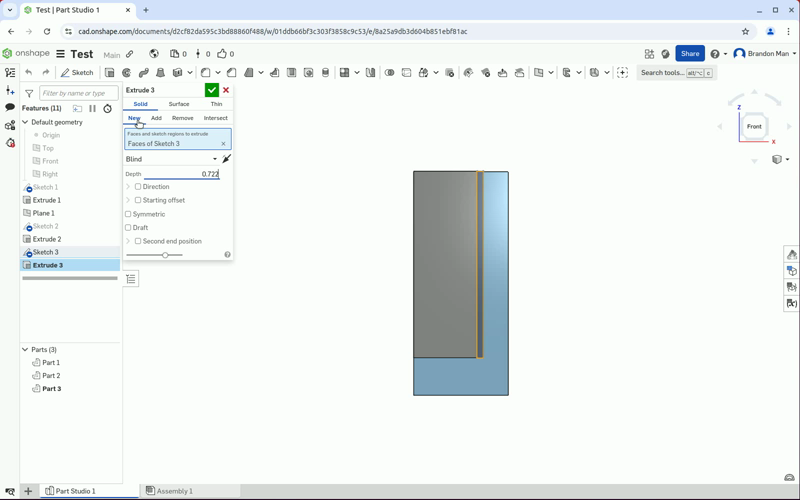
key(enter)
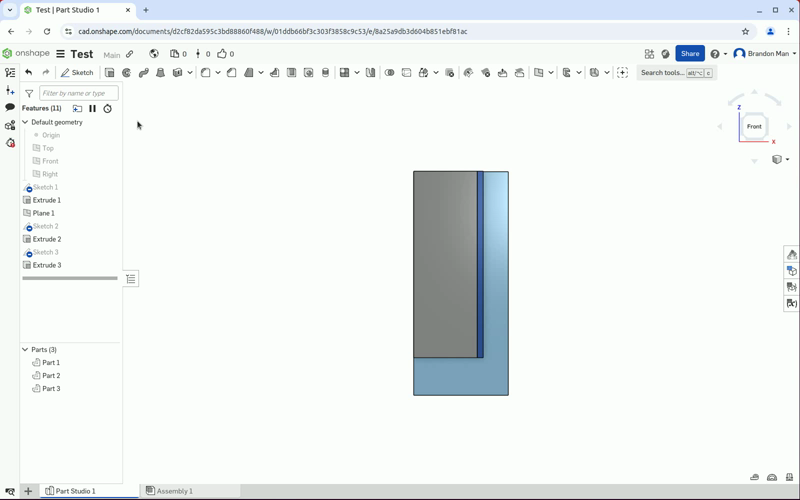
key(shift+h)
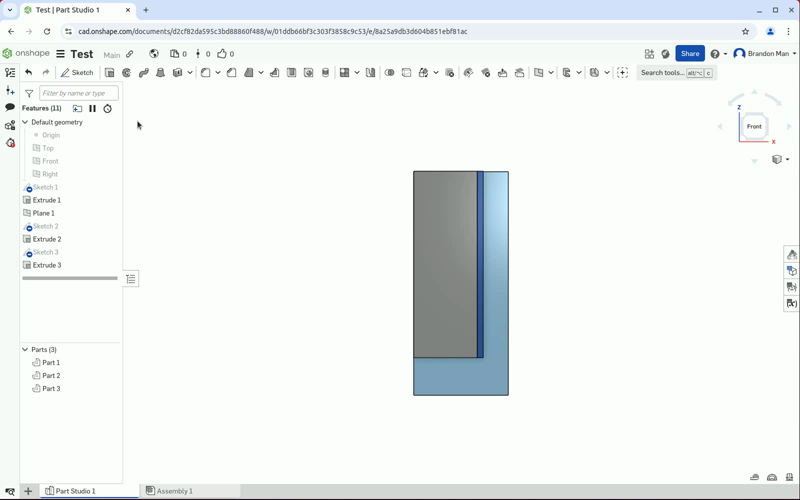
key(shift+h)
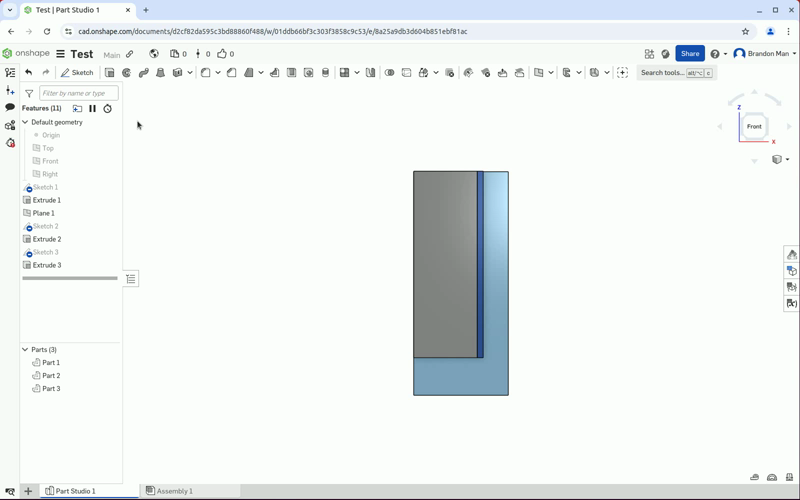
mouse_move(73, 189)
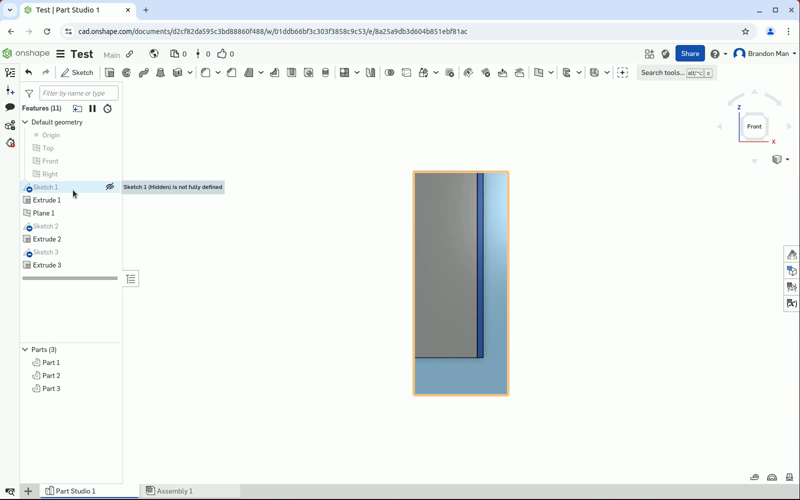
click(73, 189)
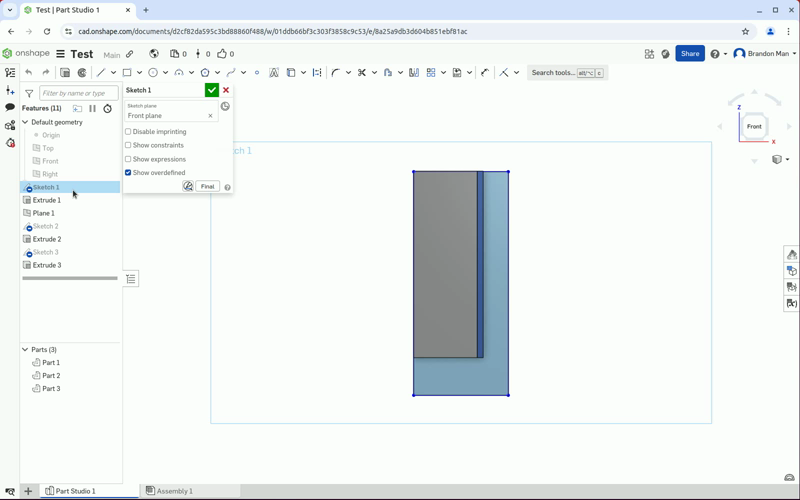
mouse_move(229, 92)
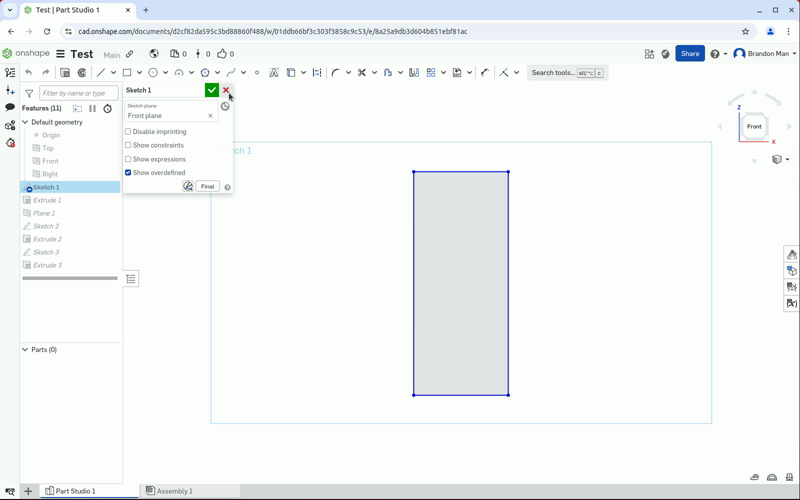
click(229, 92)
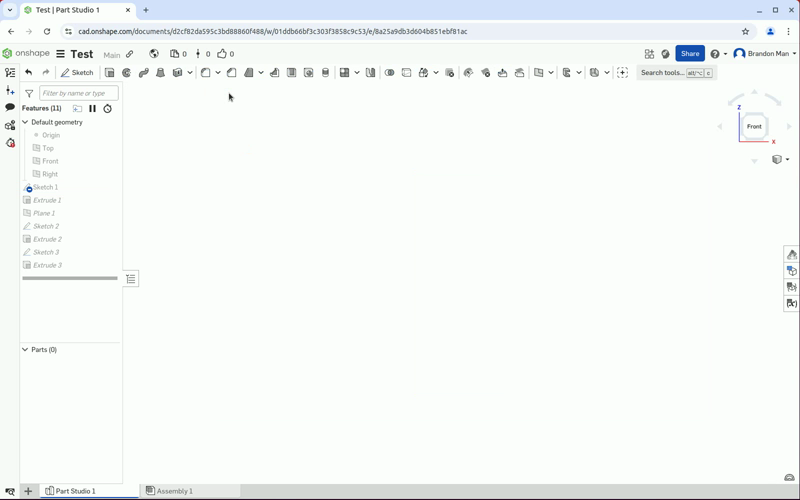
key(shift+s)
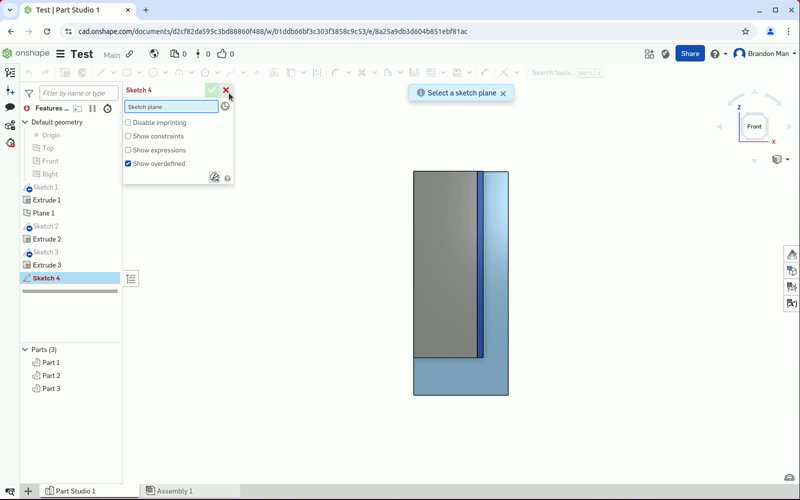
mouse_move(73, 215)
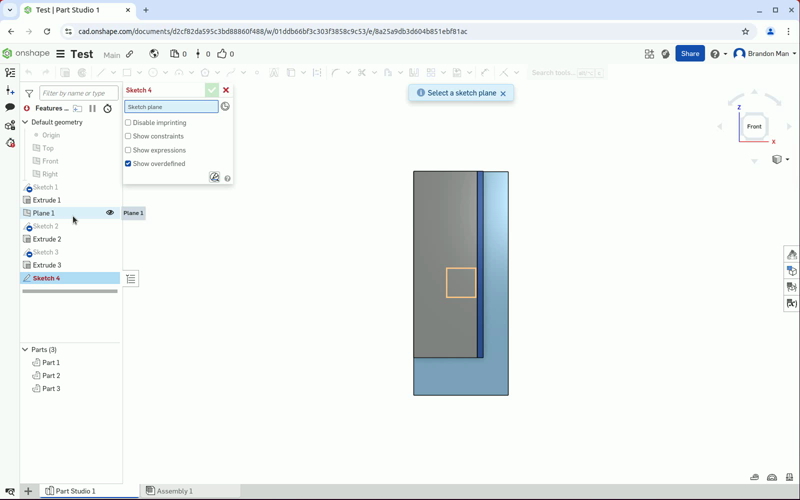
click(73, 215)
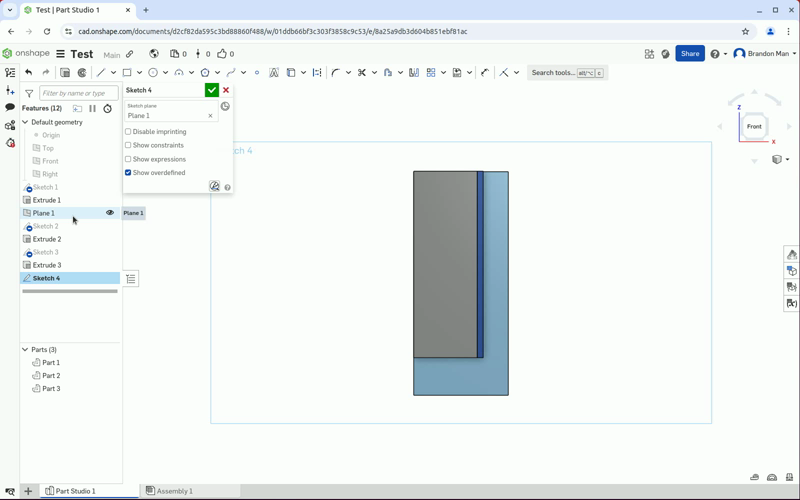
mouse_move(73, 352)
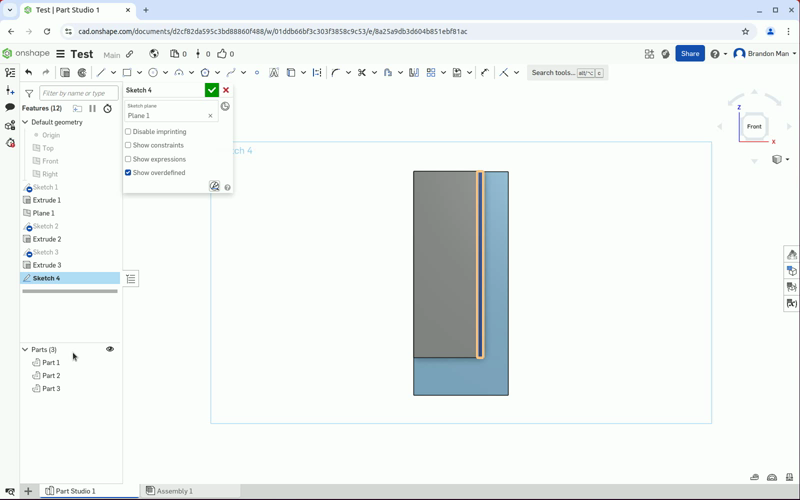
key(y)
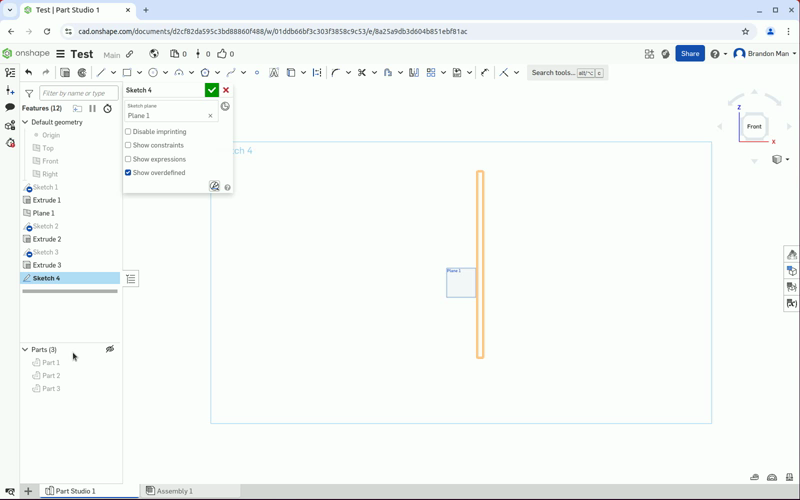
key(l)
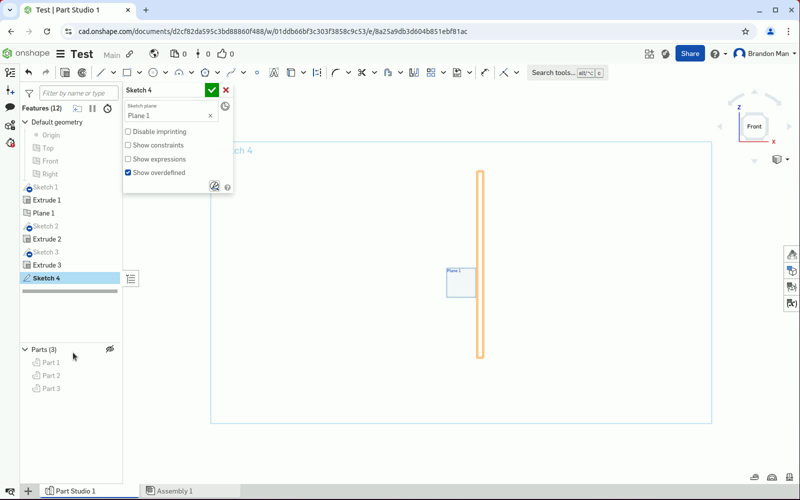
key_down(shift)
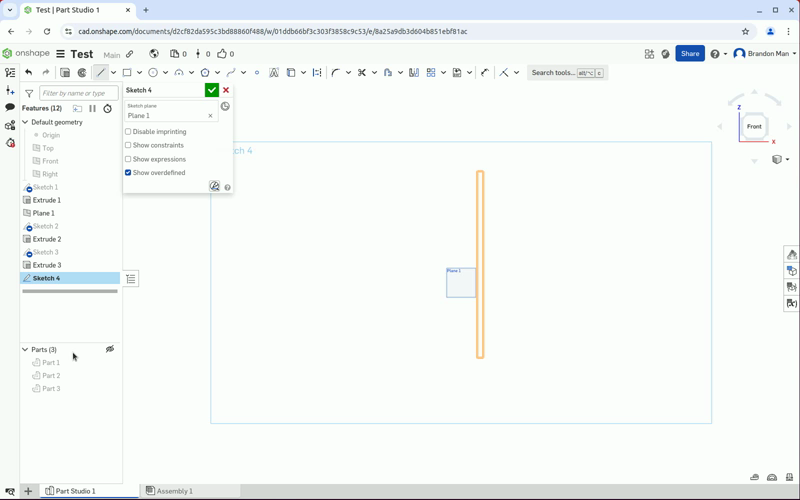
mouse_move(483, 357)
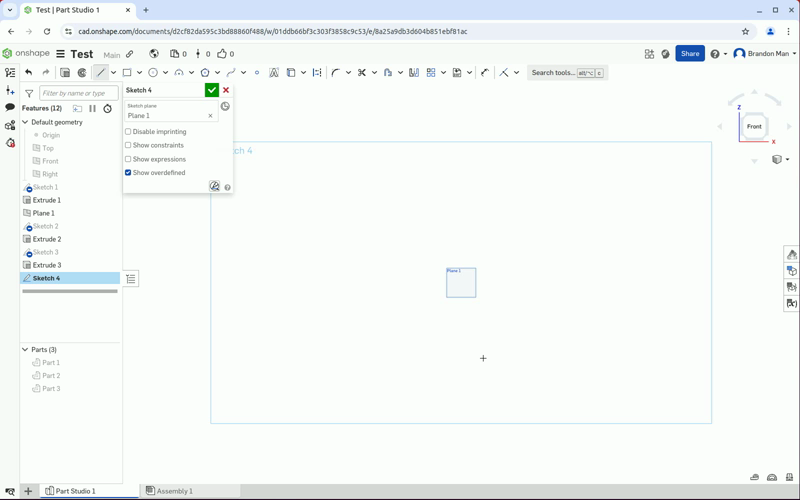
click(483, 357)
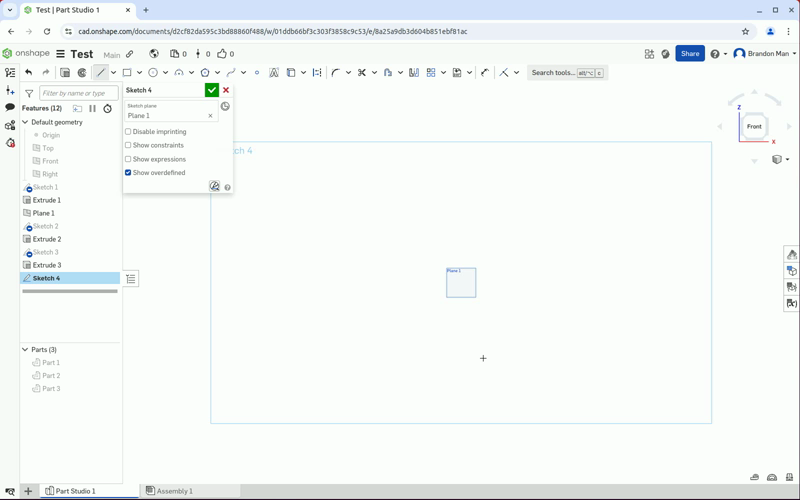
key_up(shift)
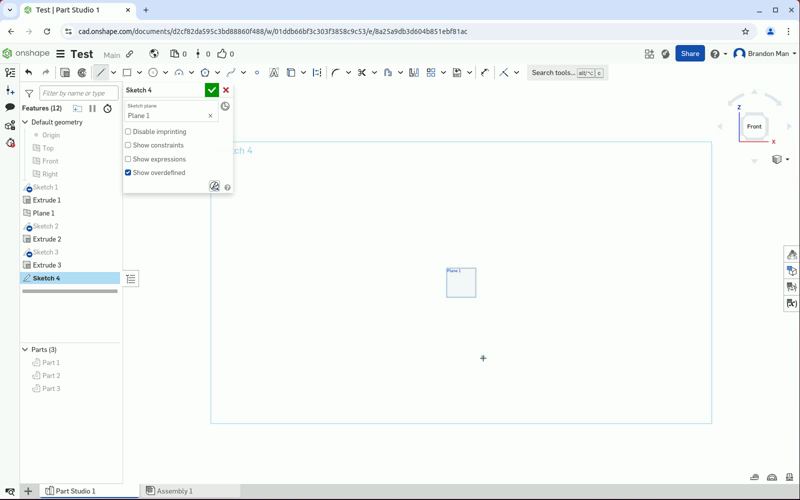
key_down(shift)
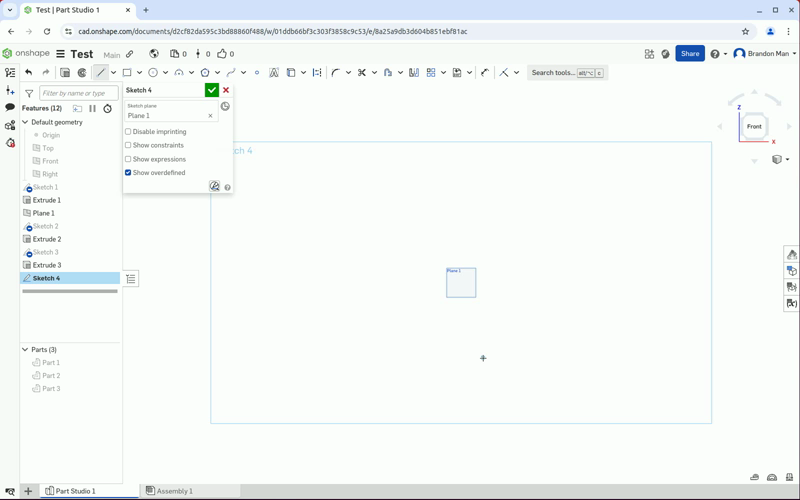
mouse_move(513, 357)
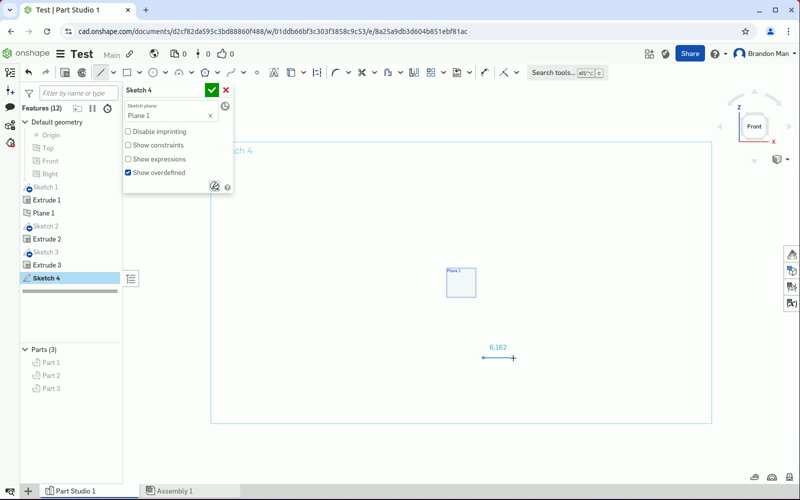
mouse_move(489, 357)
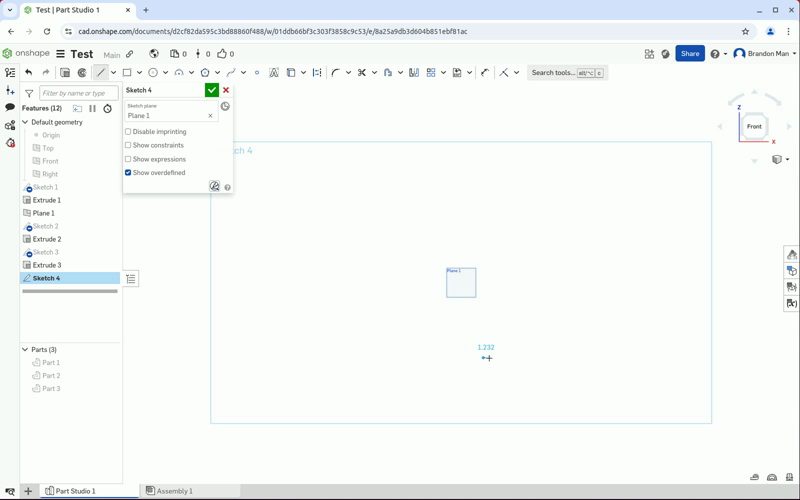
scroll(6)
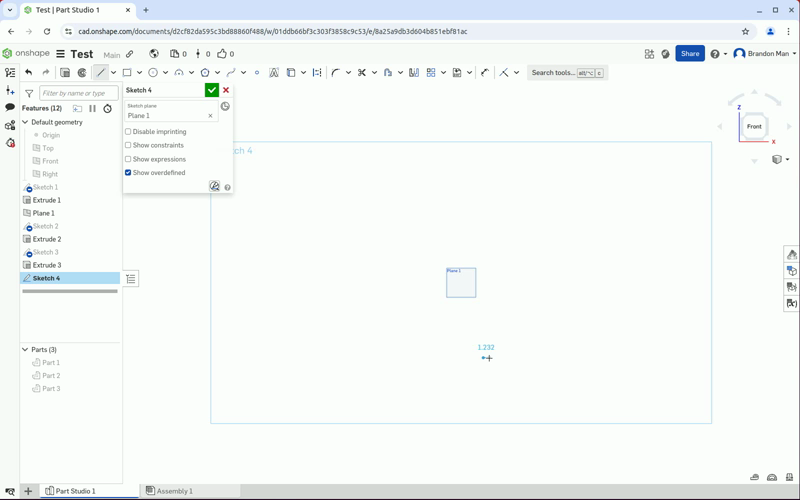
scroll(6)
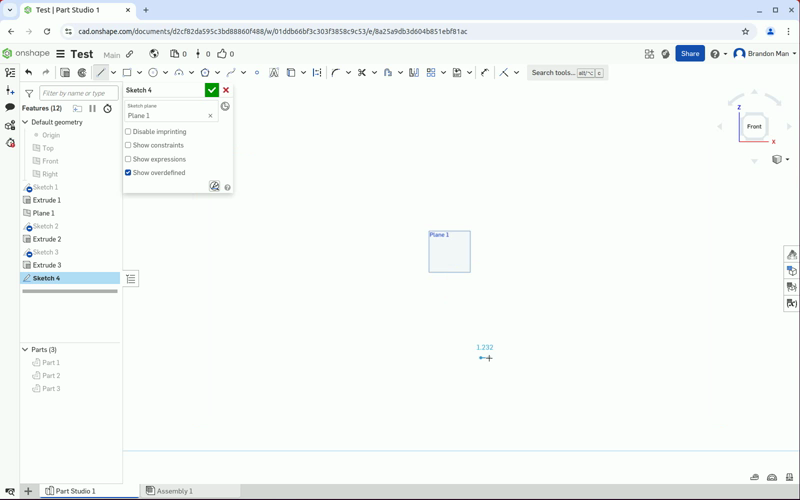
scroll(6)
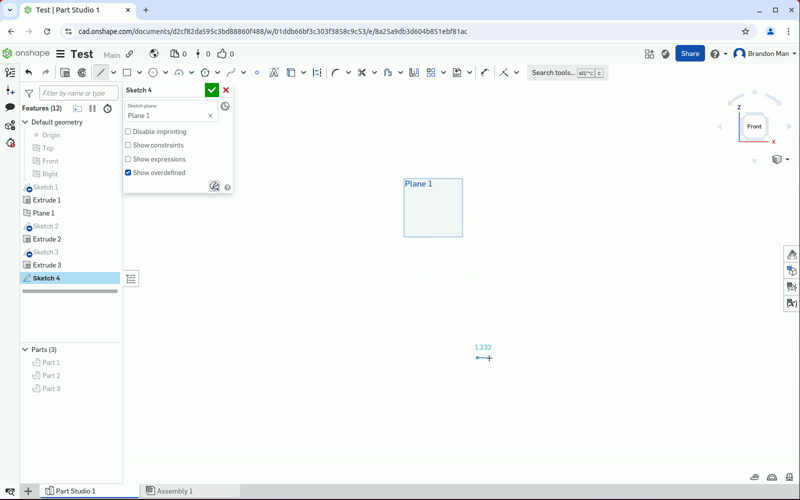
scroll(6)
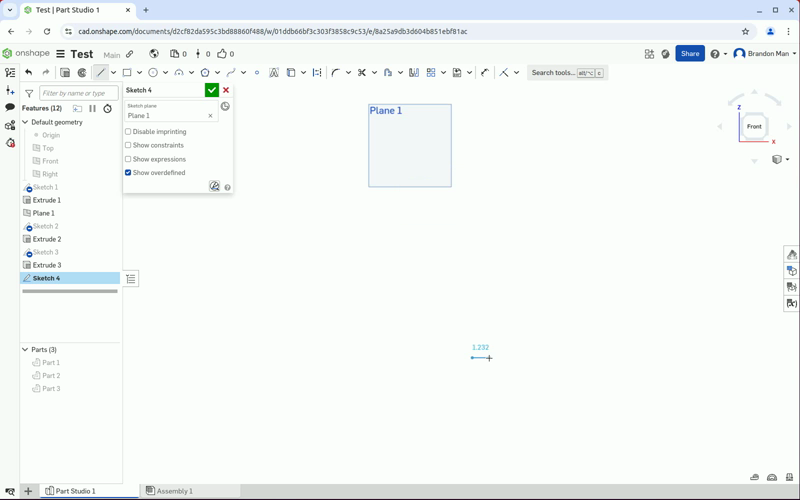
scroll(6)
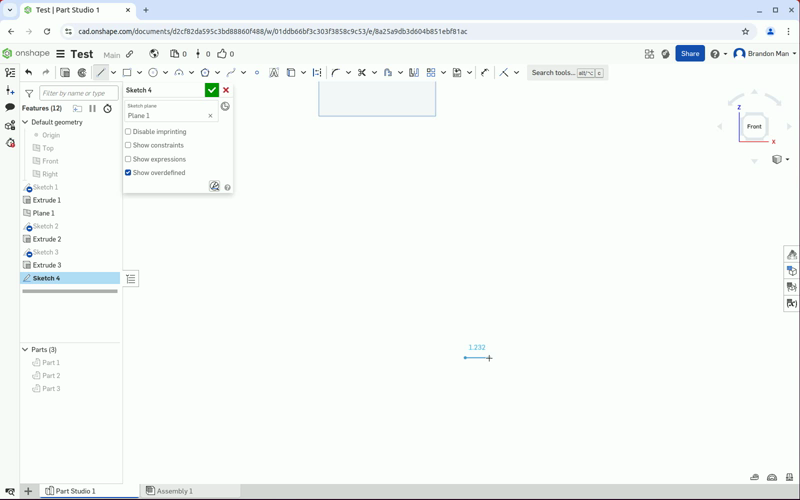
scroll(6)
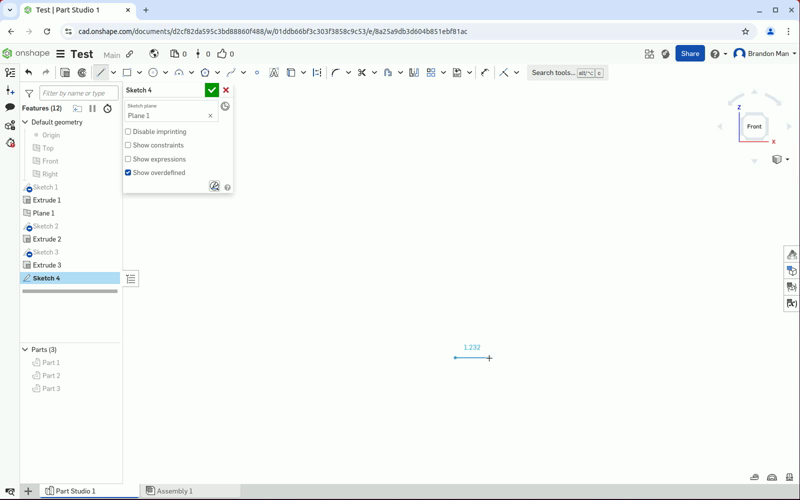
scroll(6)
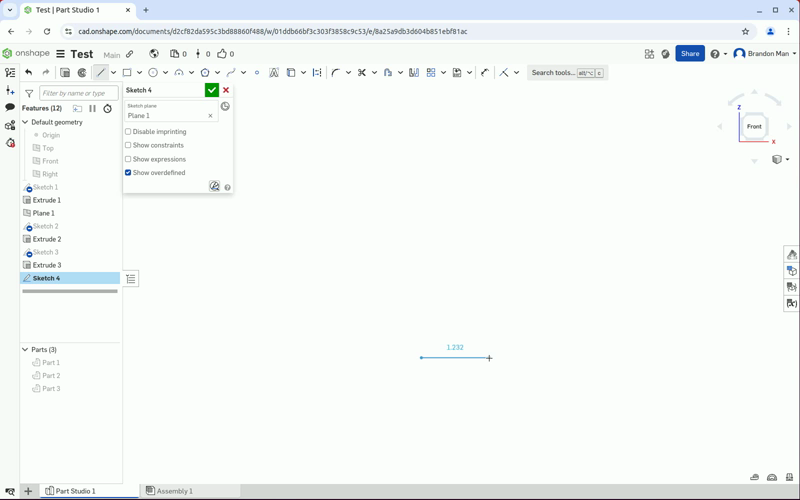
click(489, 357)
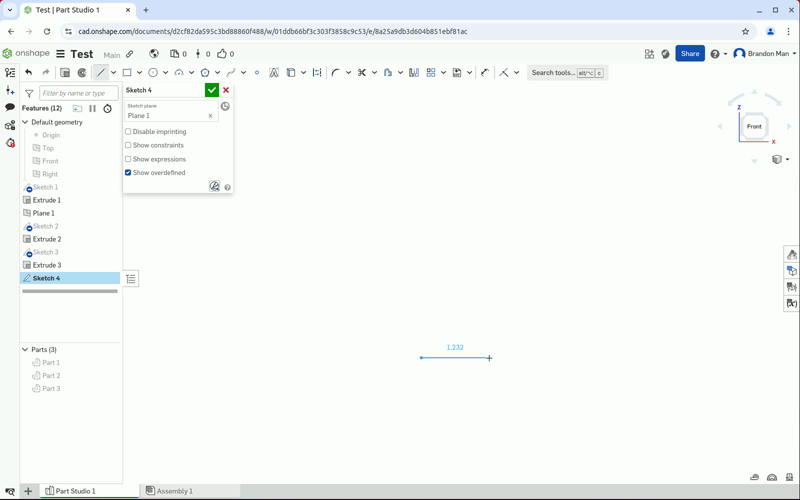
scroll(-6)
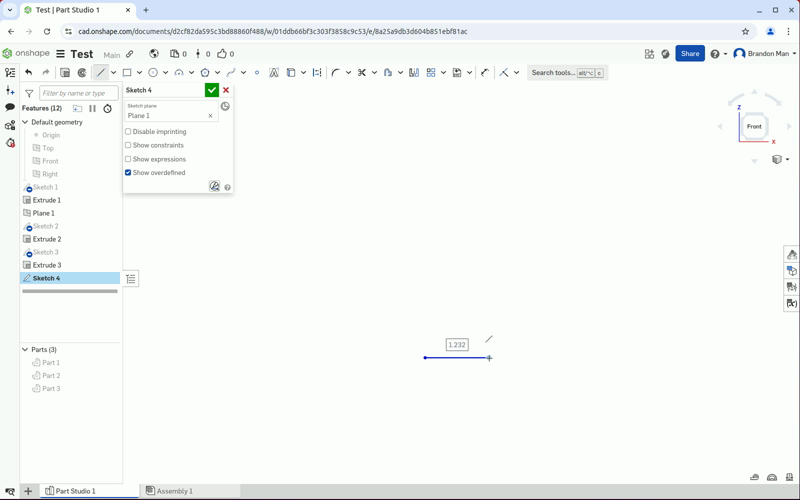
scroll(-6)
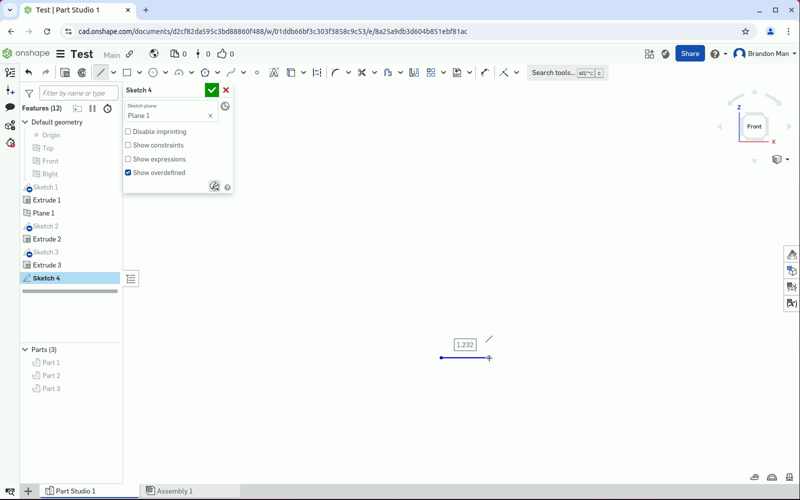
scroll(-6)
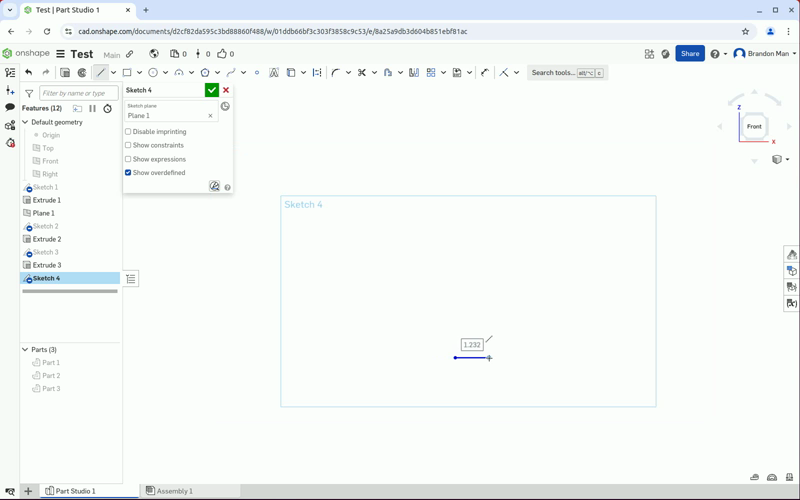
scroll(-6)
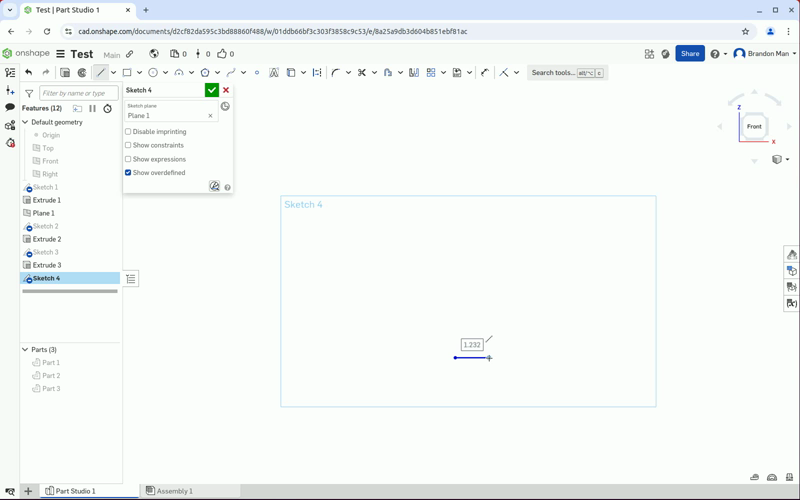
scroll(-6)
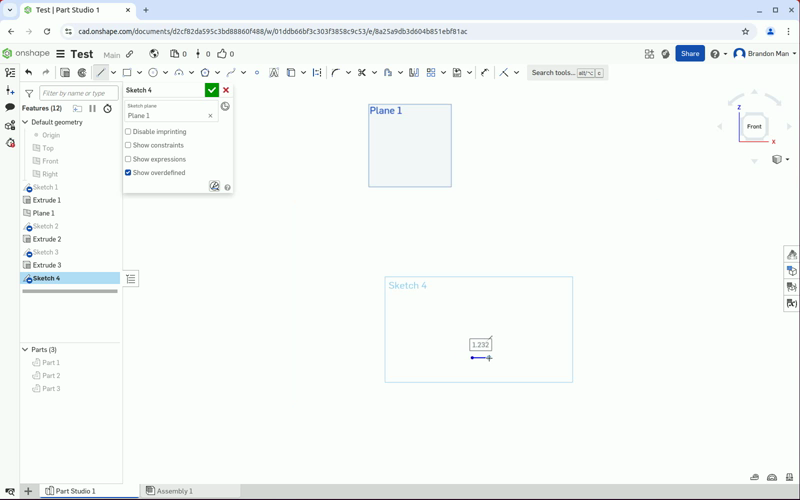
scroll(-6)
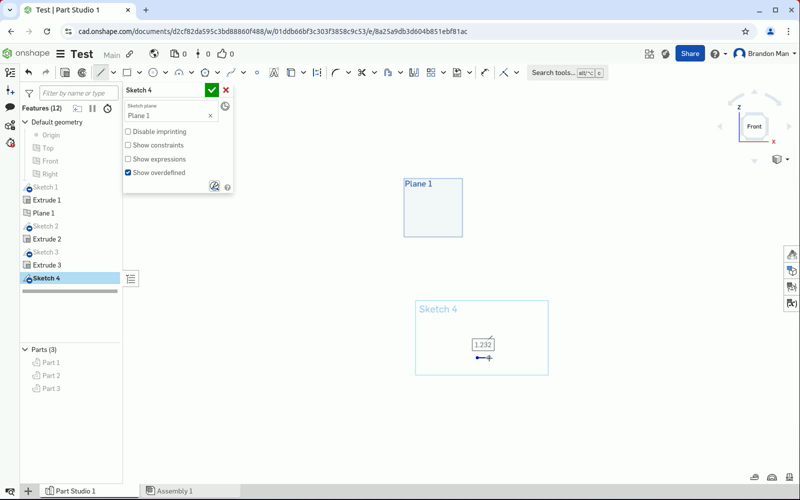
scroll(-6)
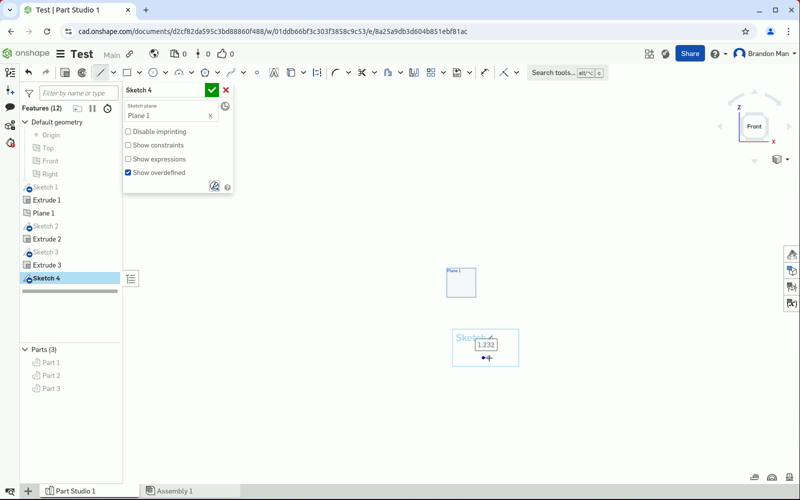
key_up(shift)
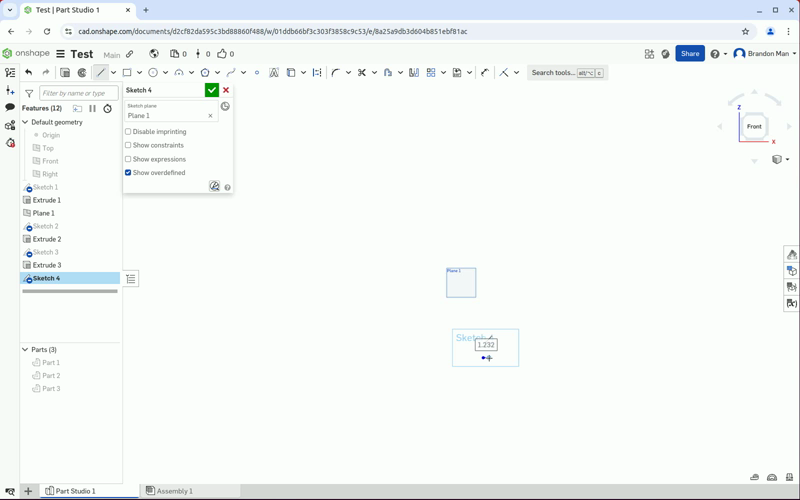
key_down(shift)
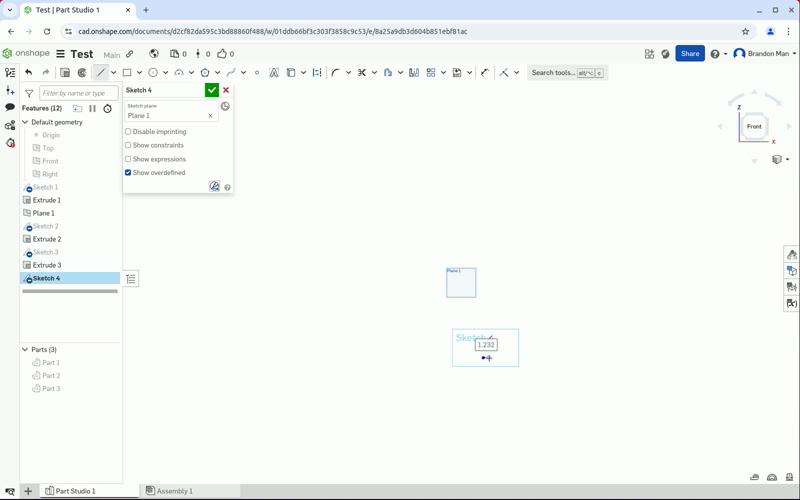
mouse_move(489, 171)
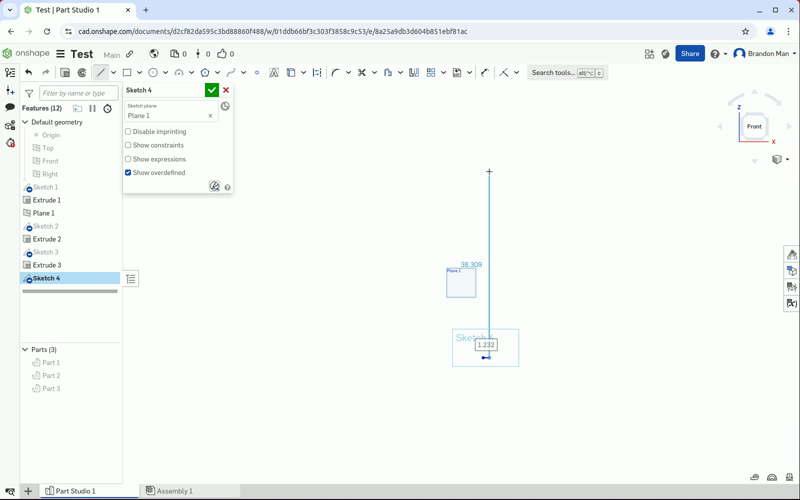
click(489, 171)
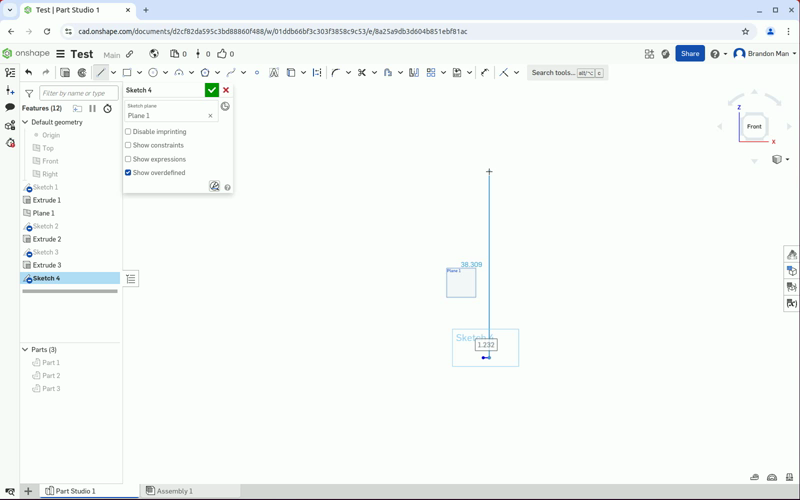
key_up(shift)
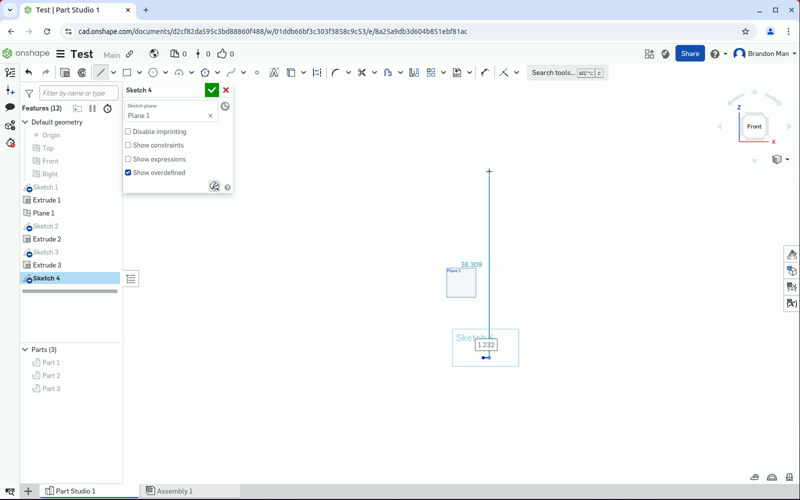
key_down(shift)
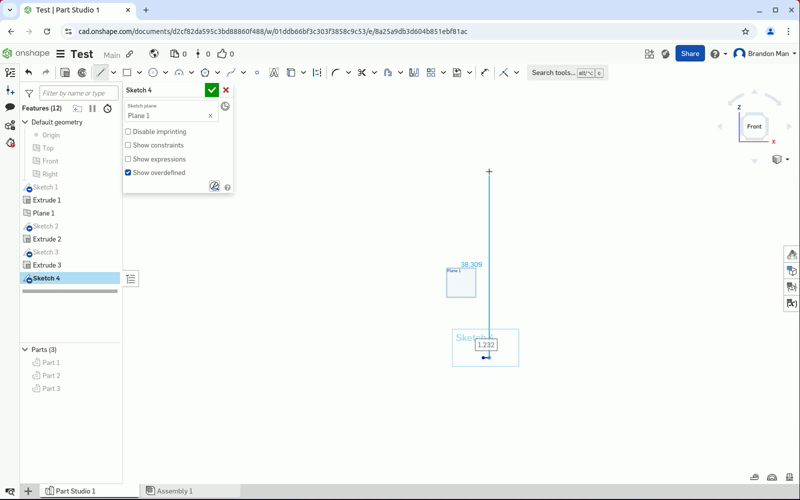
mouse_move(519, 171)
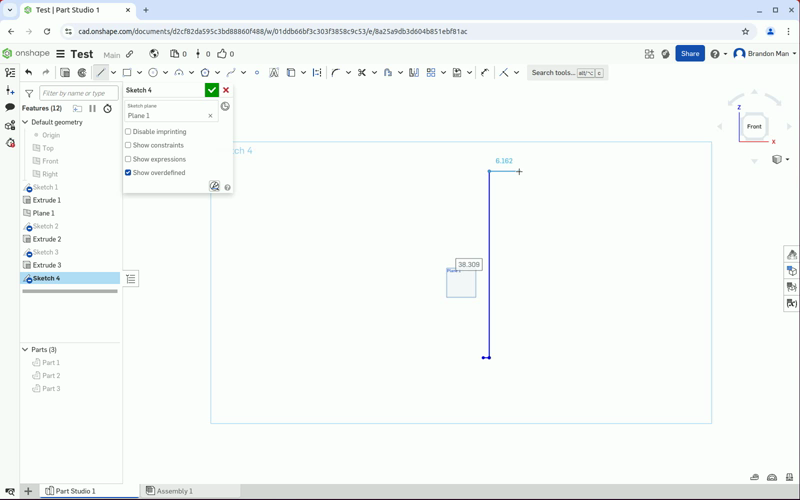
mouse_move(483, 171)
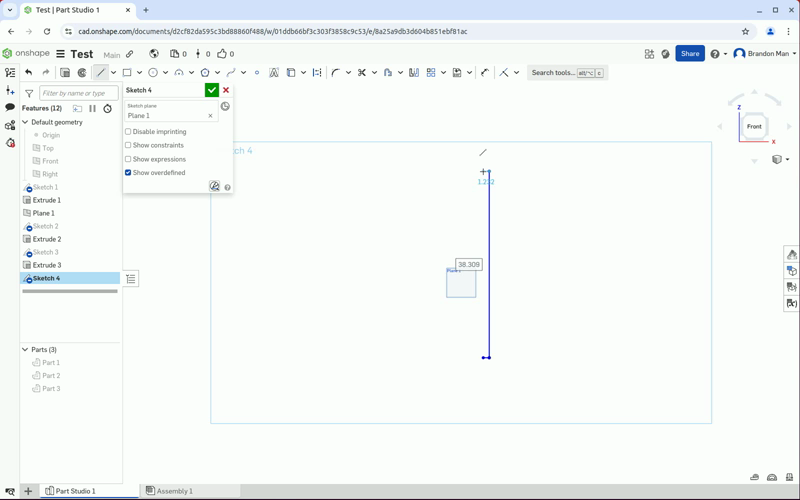
scroll(6)
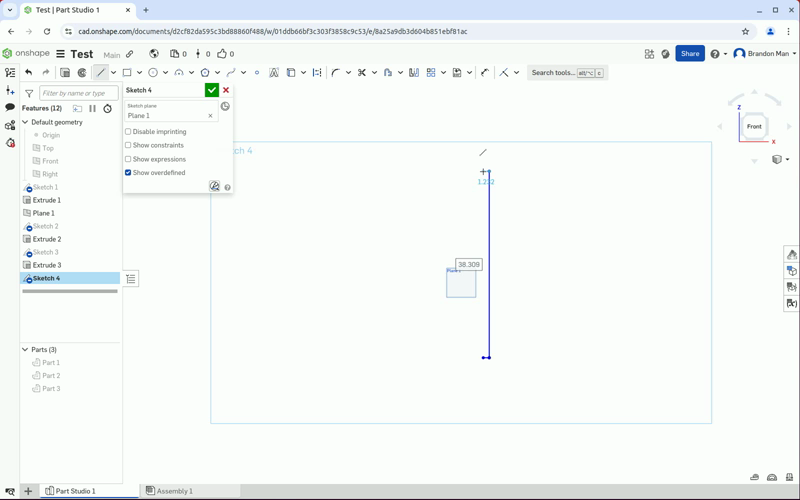
scroll(6)
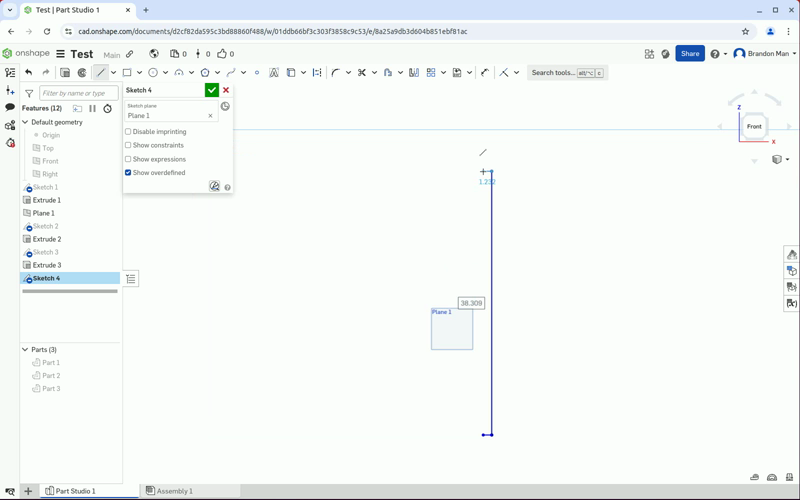
scroll(6)
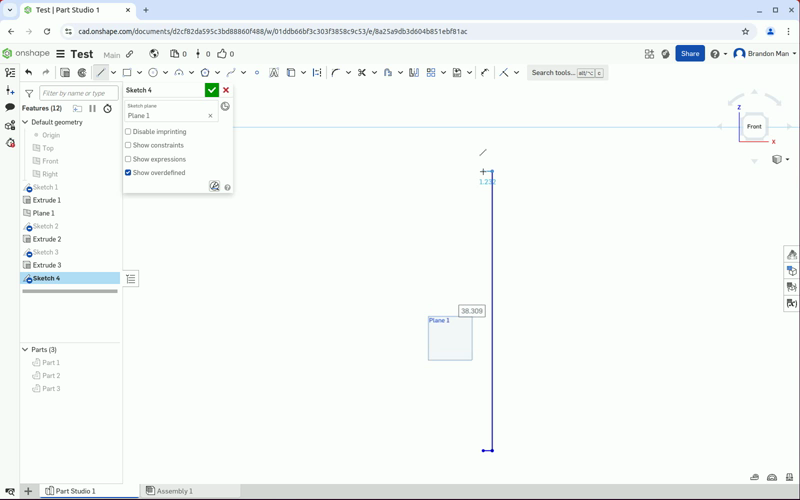
scroll(6)
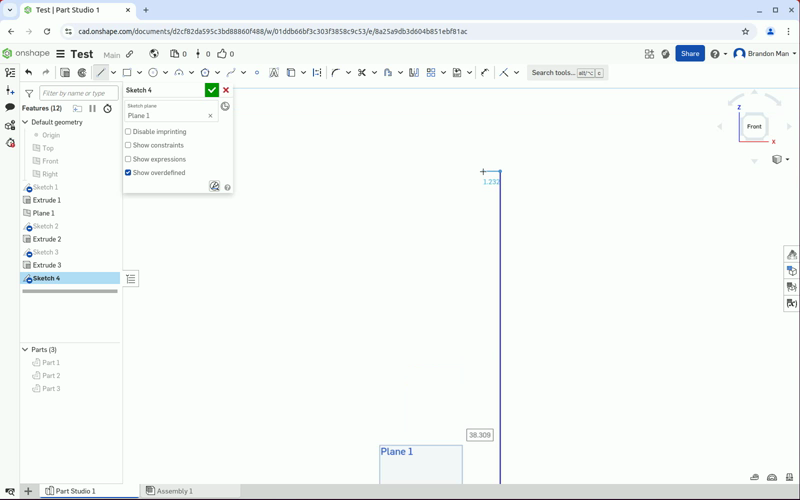
scroll(6)
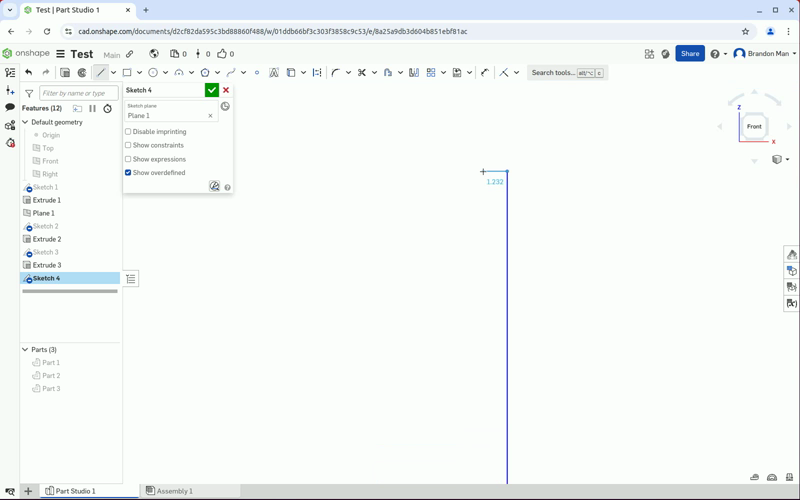
scroll(6)
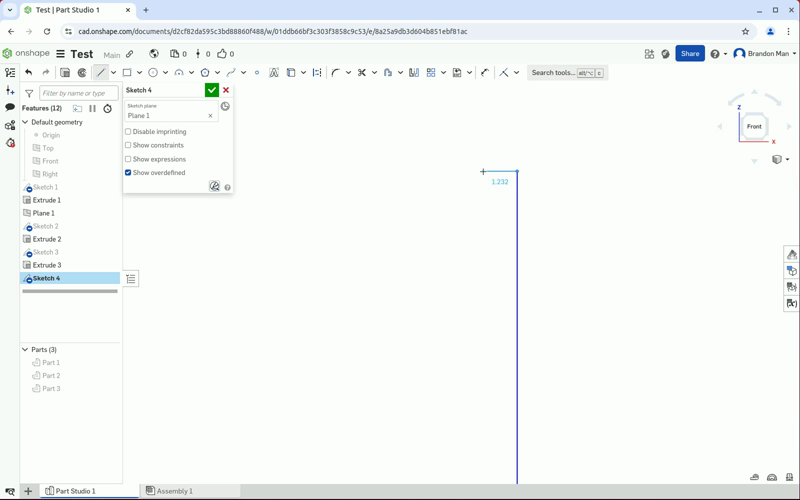
scroll(6)
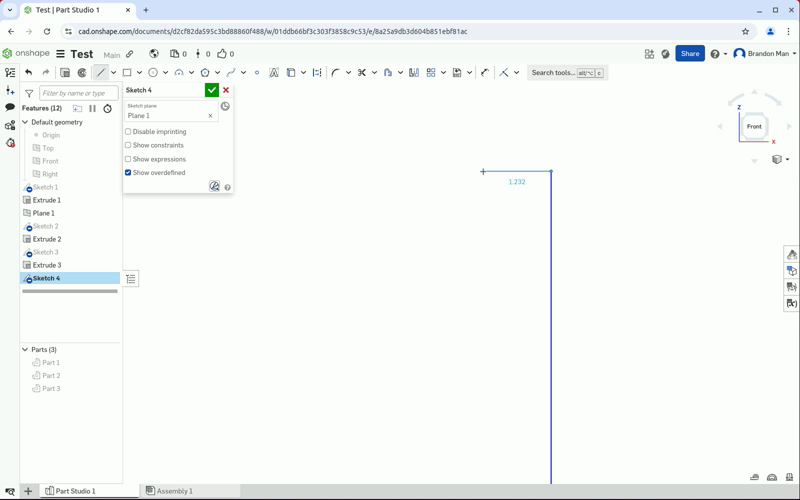
click(483, 171)
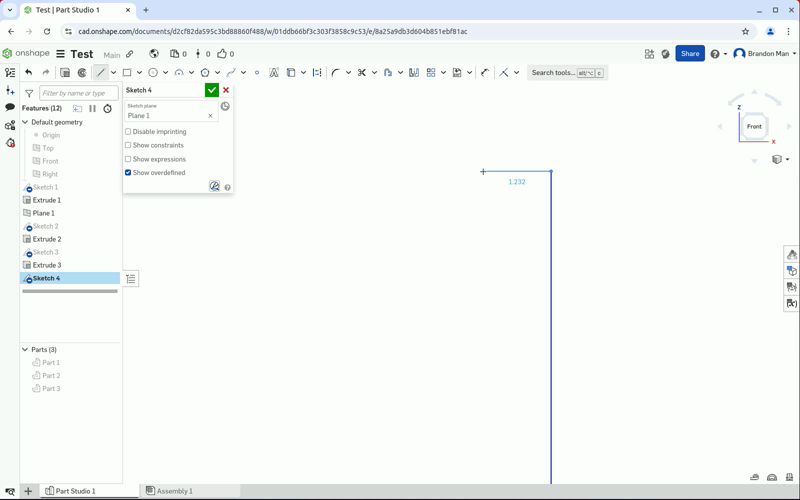
scroll(-6)
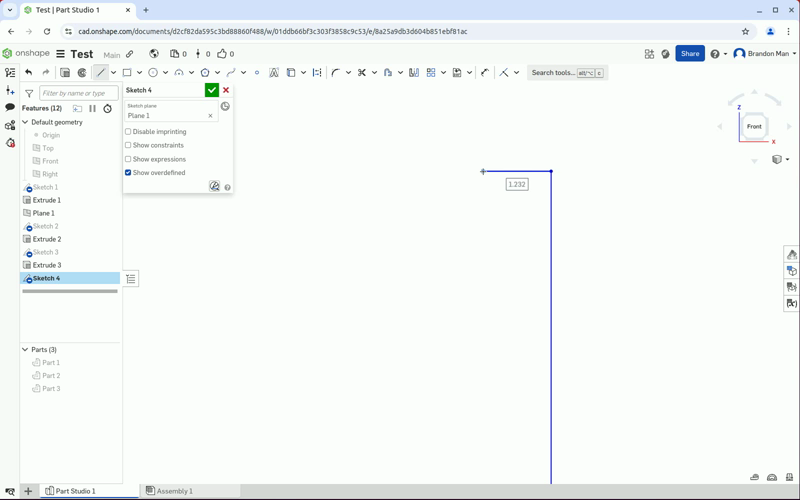
scroll(-6)
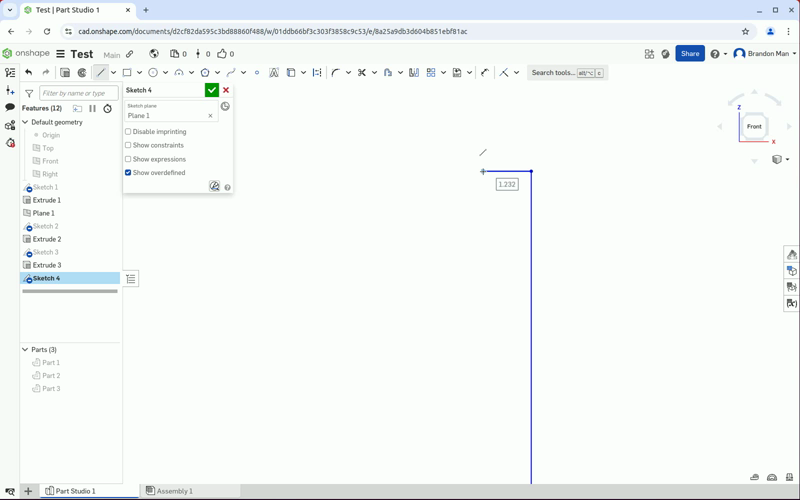
scroll(-6)
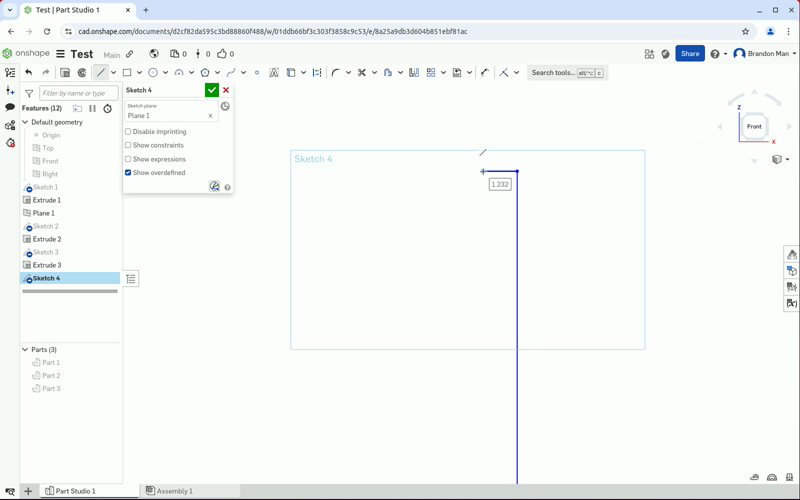
scroll(-6)
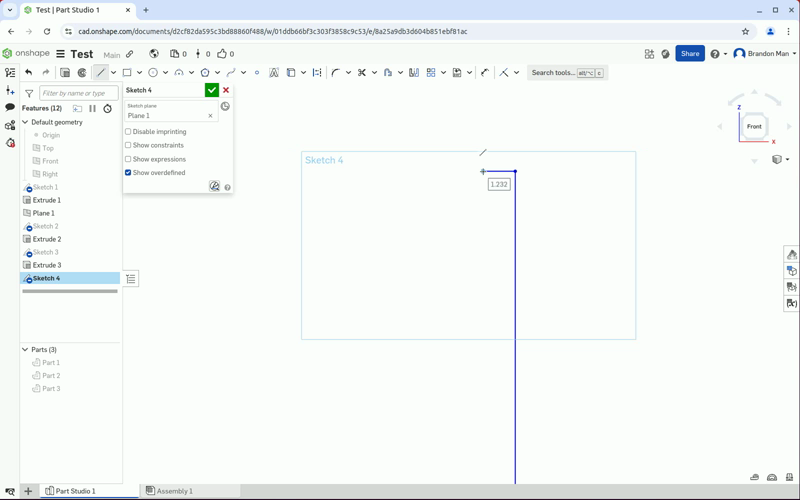
scroll(-6)
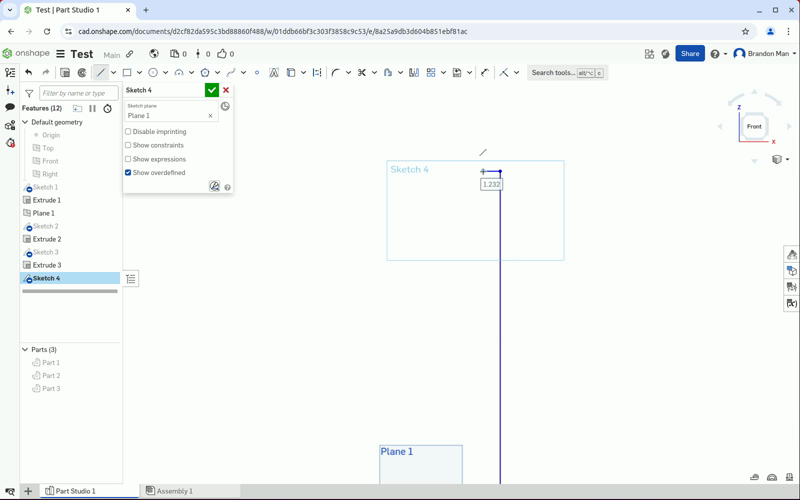
scroll(-6)
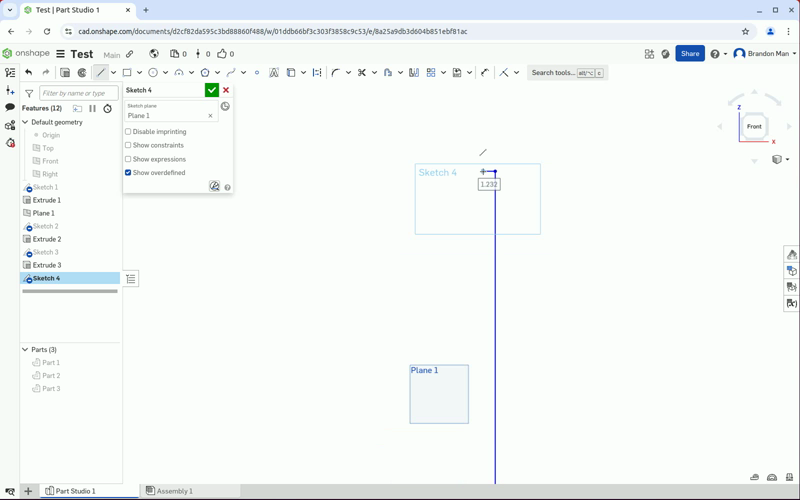
scroll(-6)
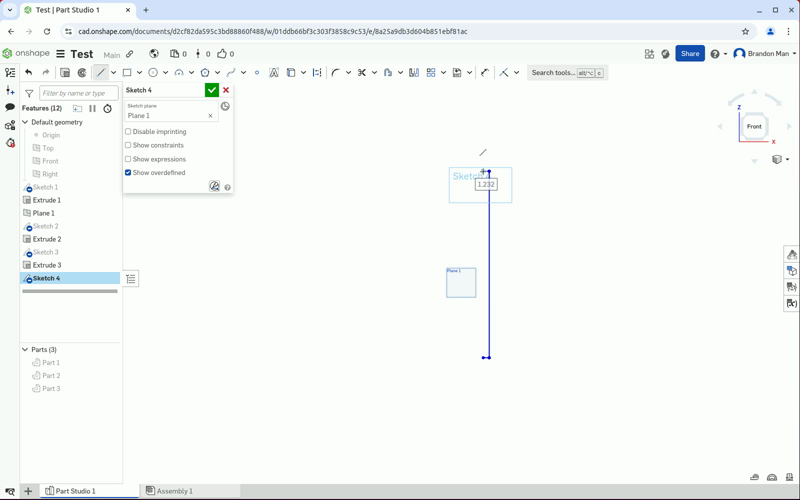
key_up(shift)
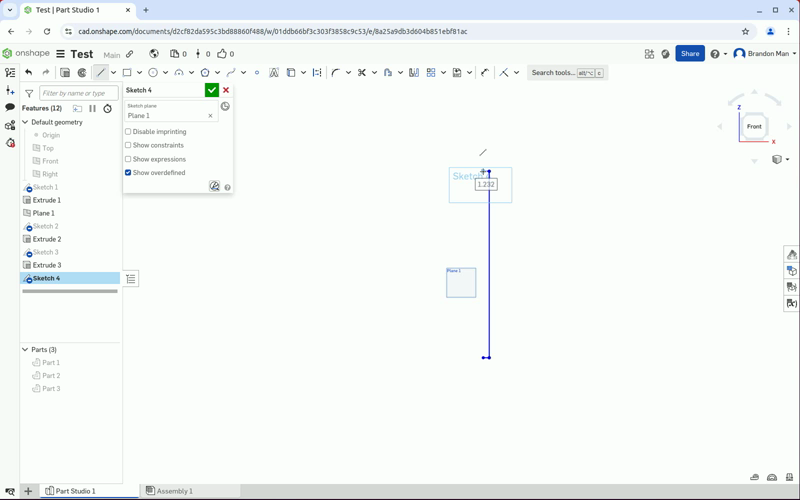
key_down(shift)
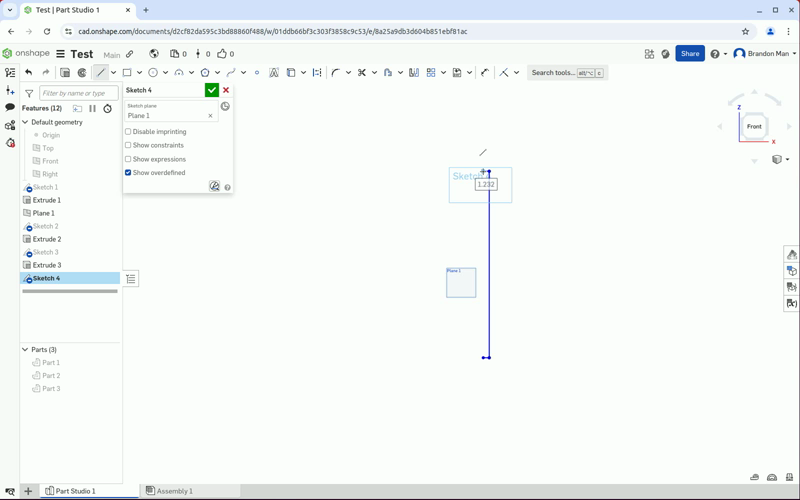
mouse_move(483, 357)
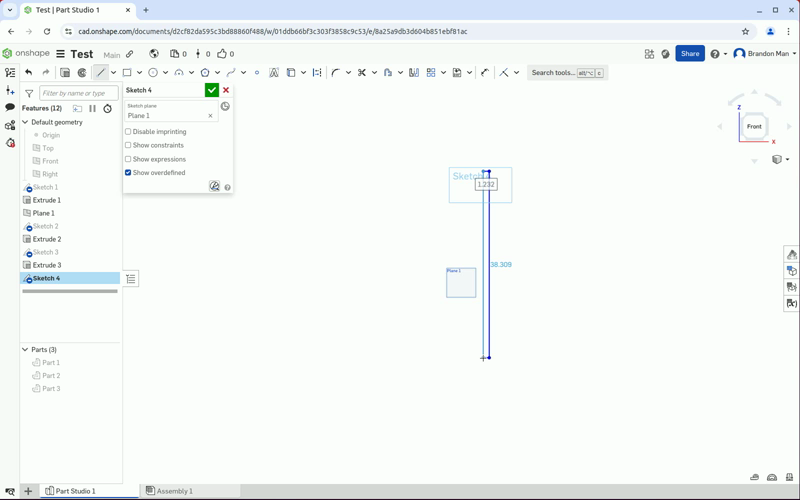
key_up(shift)
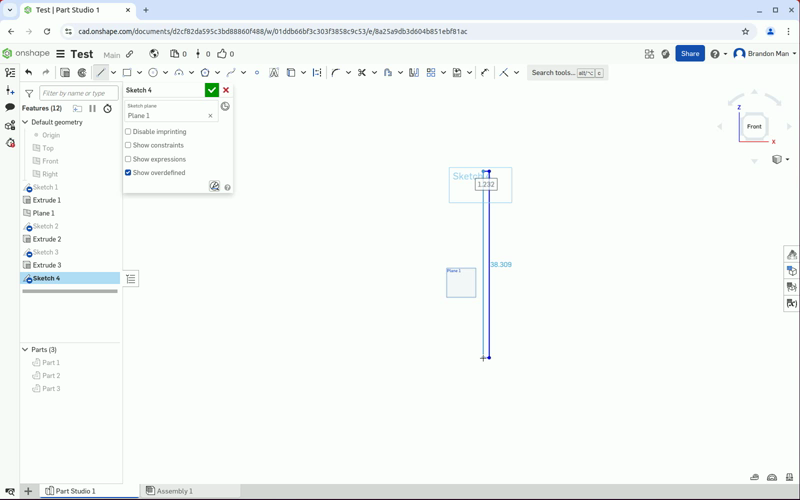
click(483, 357)
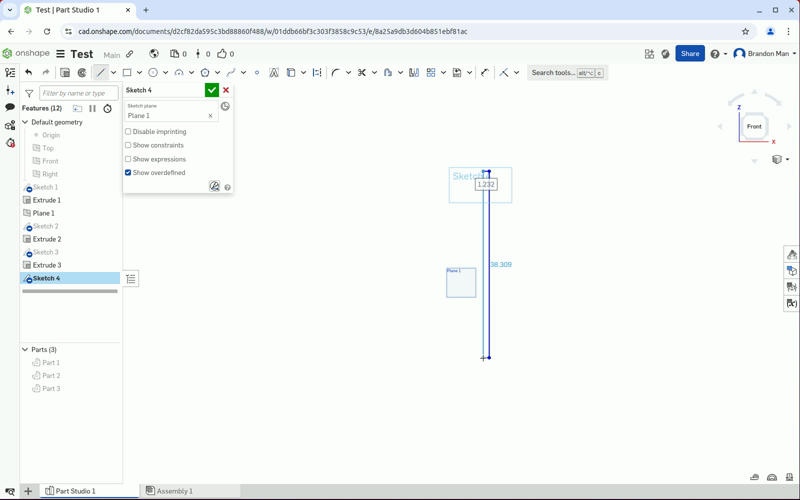
key(esc)
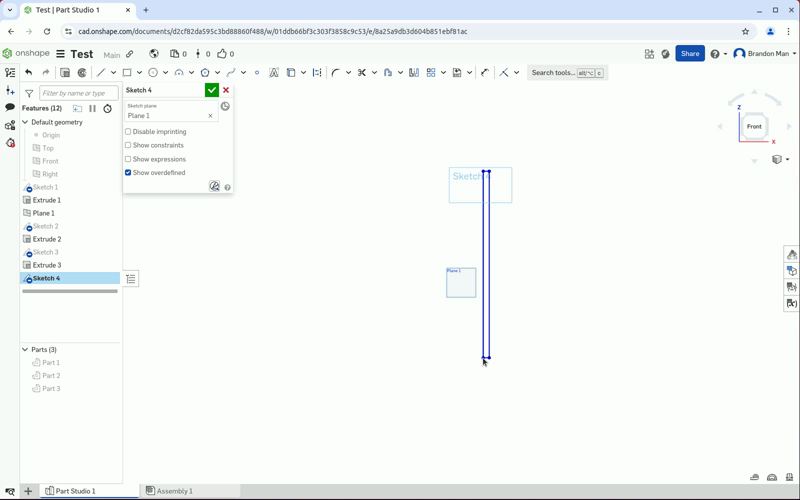
mouse_move(486, 340)
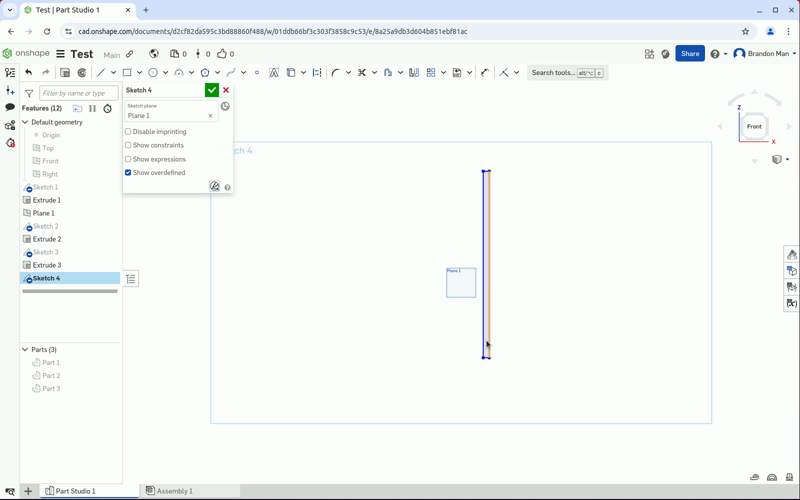
scroll(6)
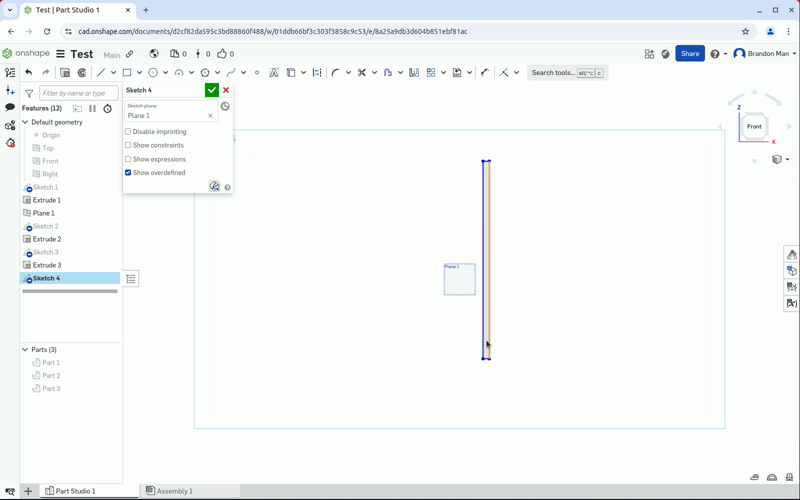
scroll(6)
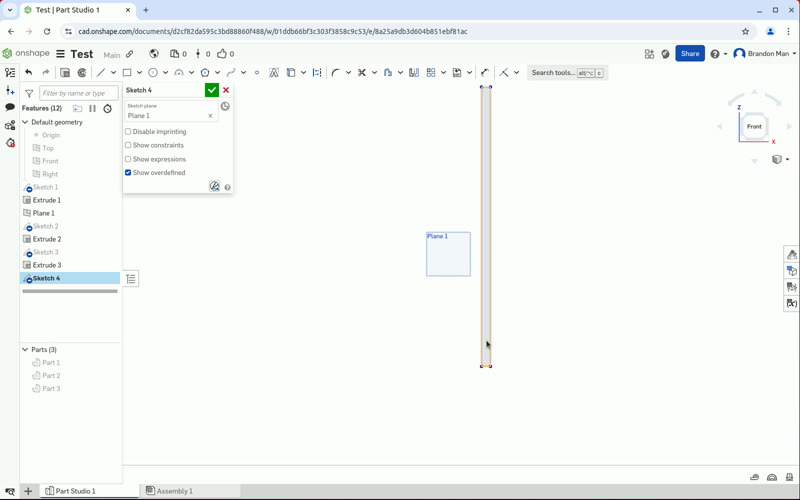
scroll(6)
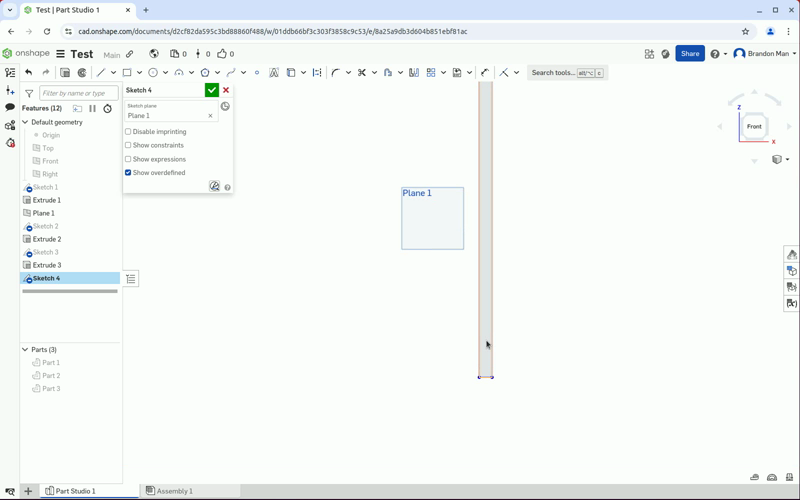
scroll(6)
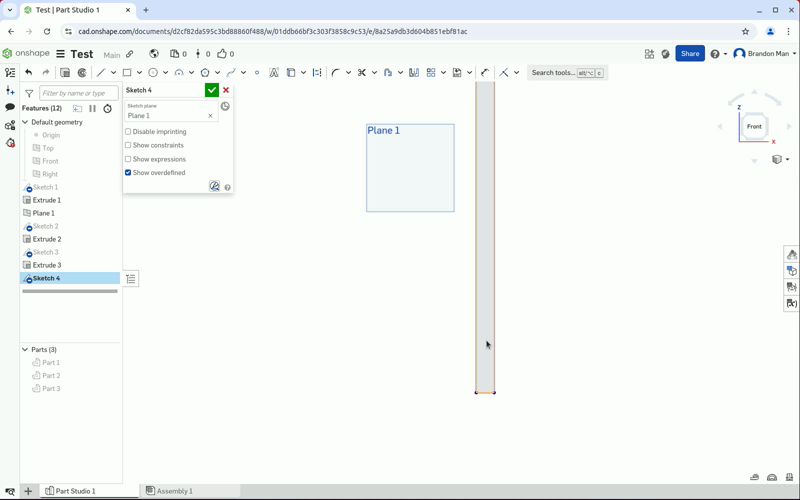
scroll(6)
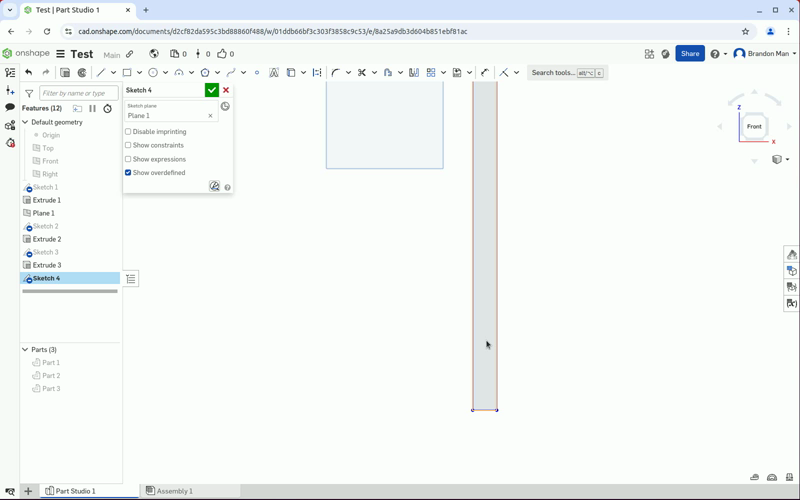
scroll(6)
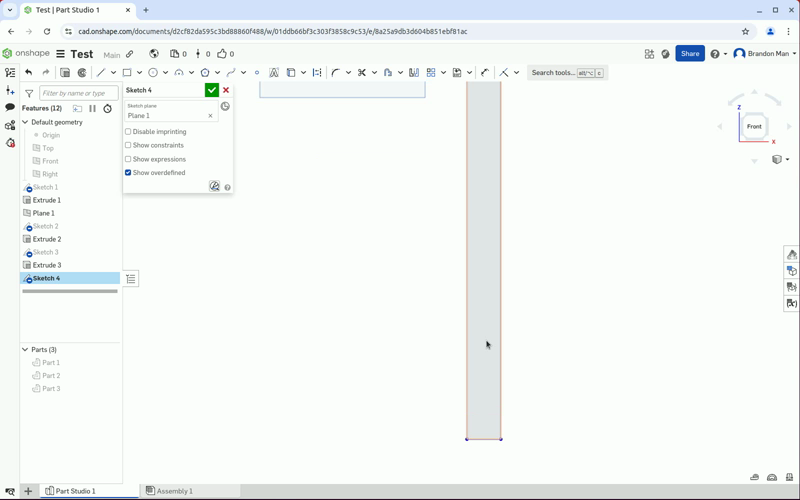
scroll(6)
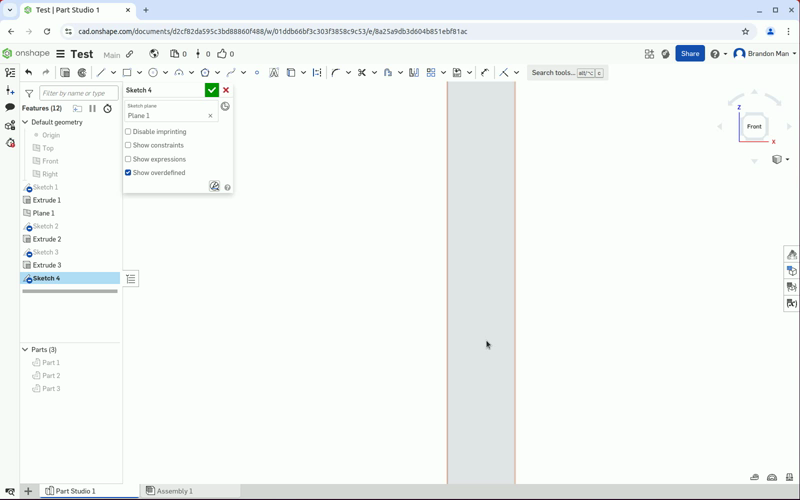
click(486, 340)
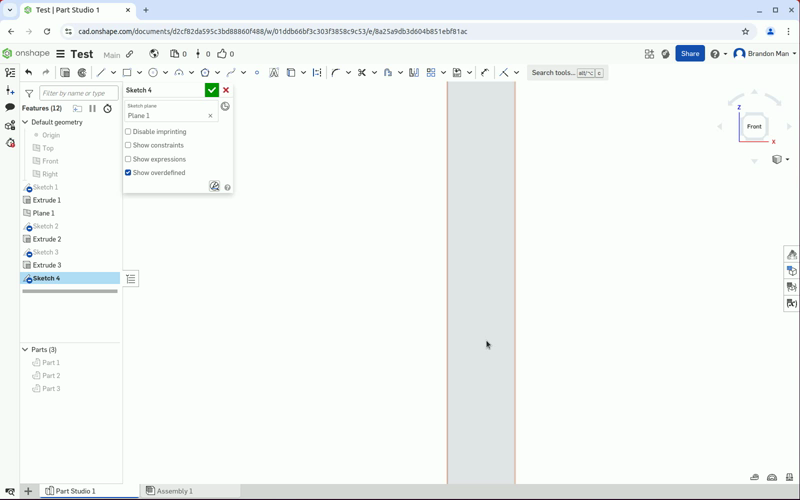
scroll(-6)
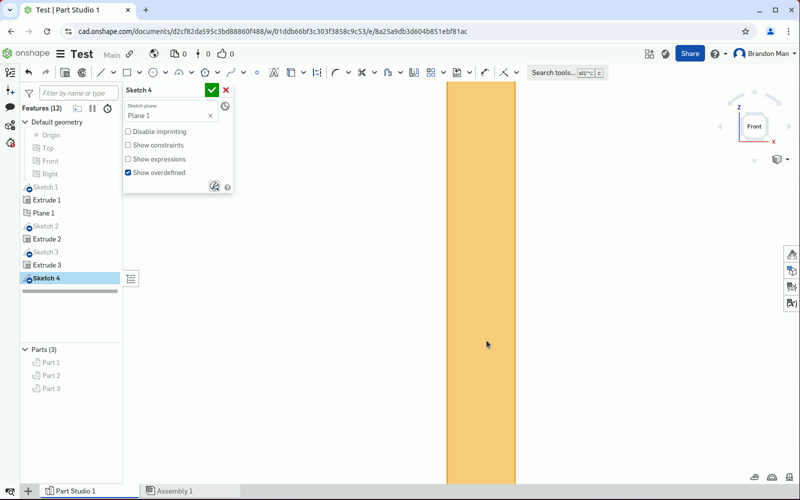
scroll(-6)
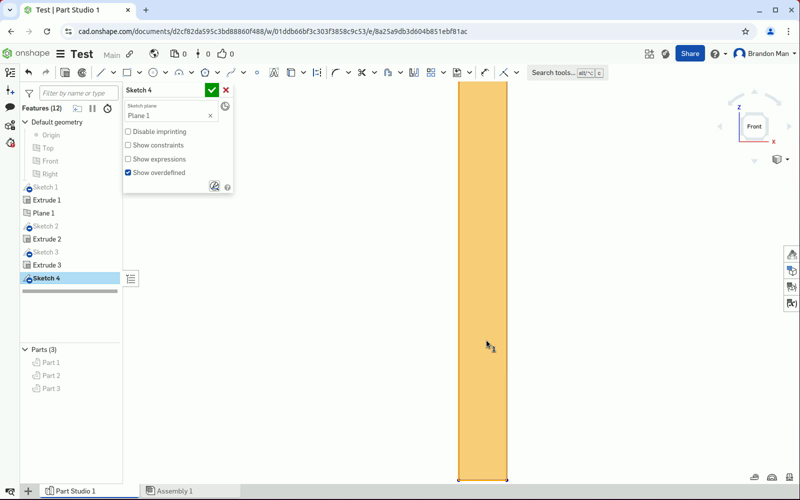
scroll(-6)
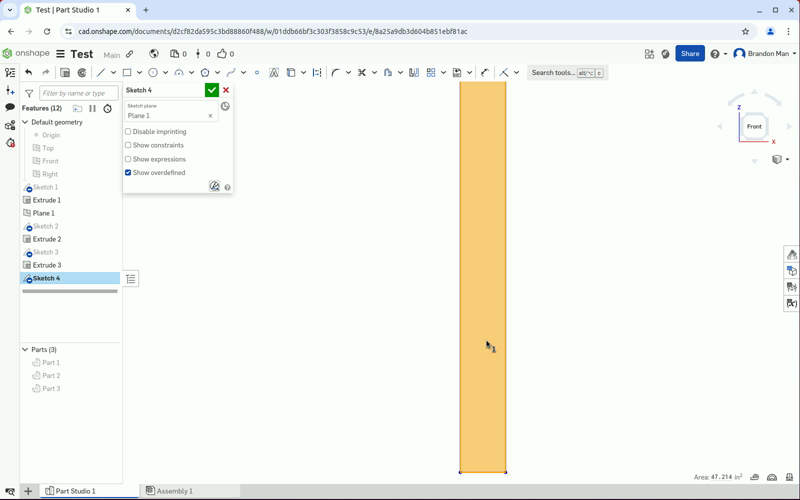
scroll(-6)
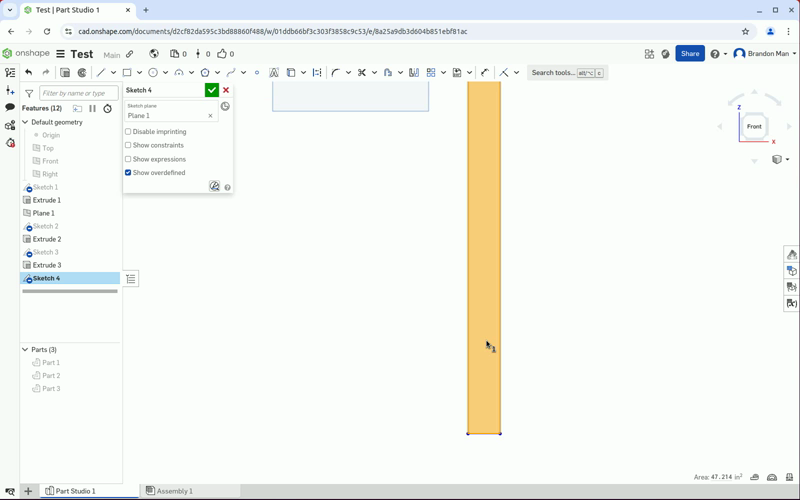
scroll(-6)
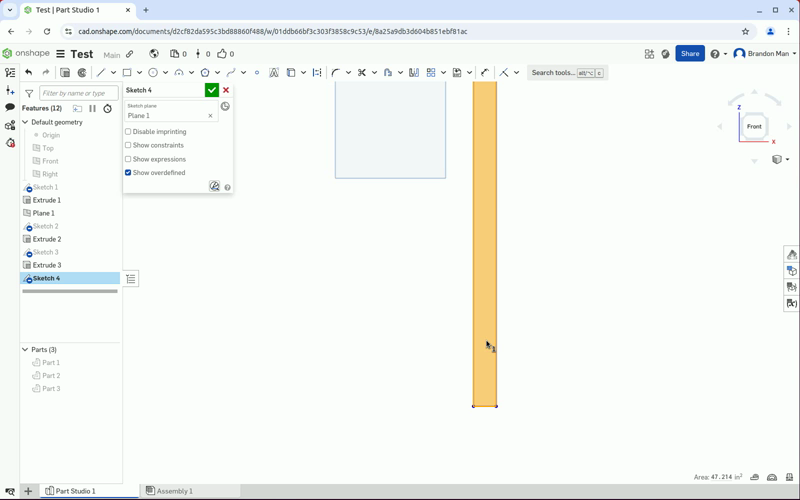
scroll(-6)
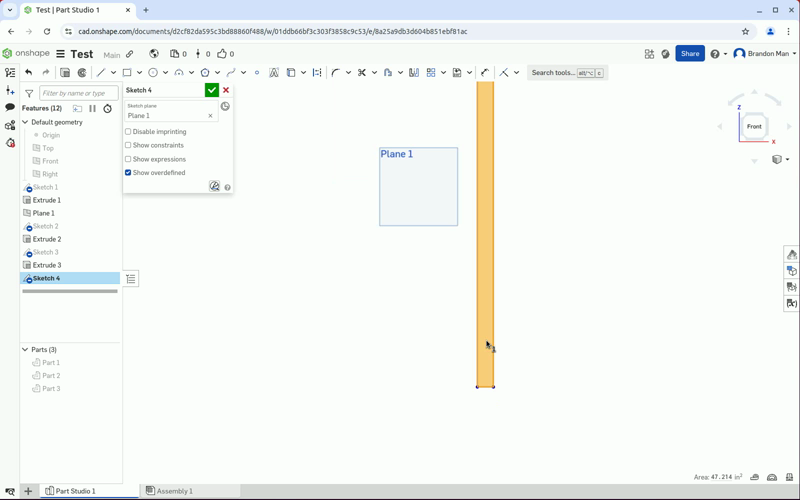
scroll(-6)
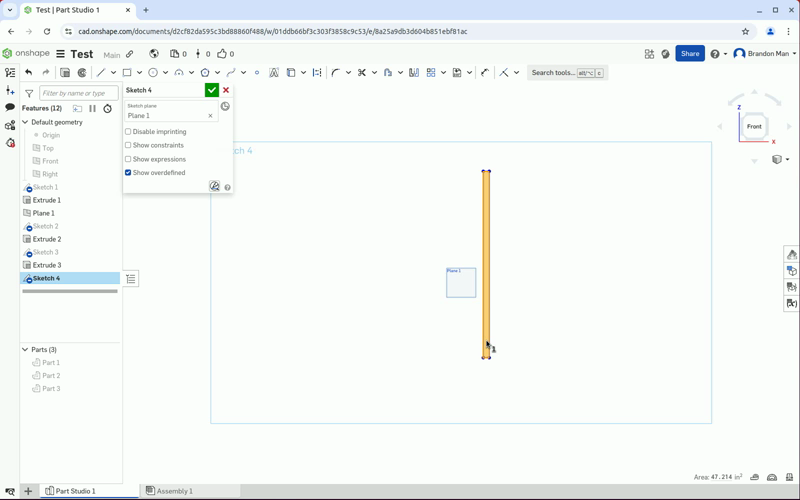
mouse_move(73, 352)
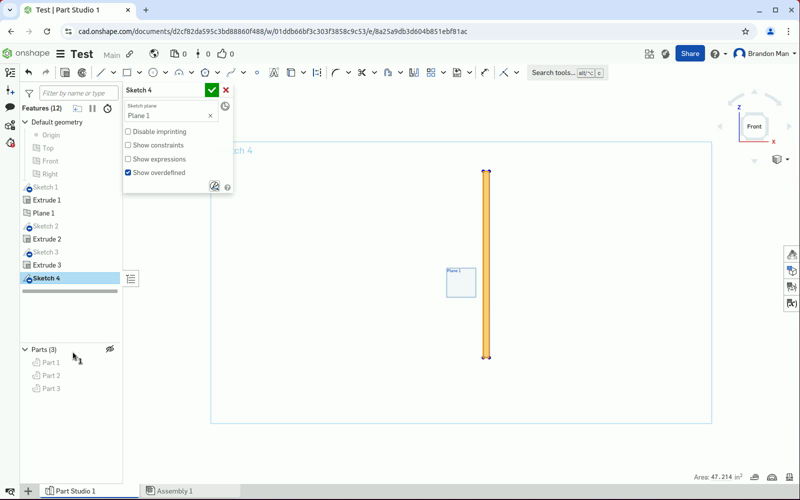
key(shift+y)
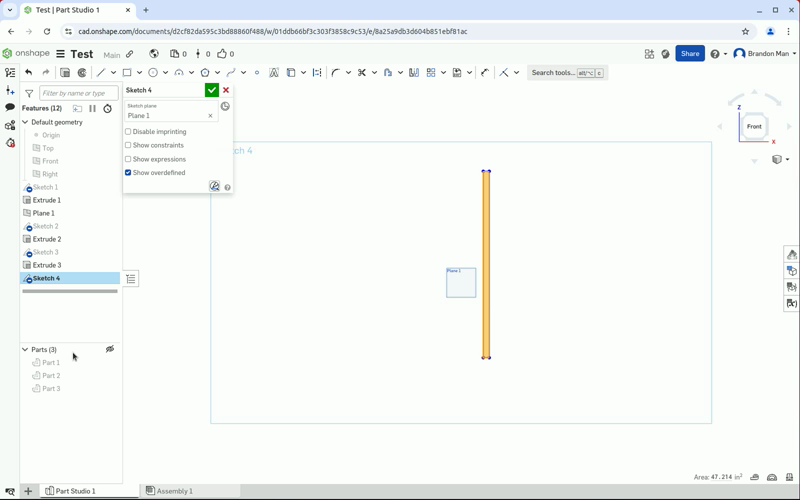
key(shift+e)
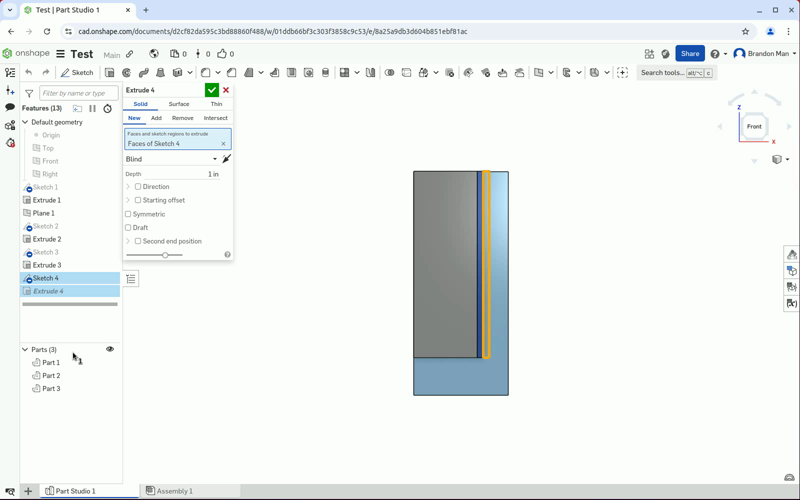
mouse_move(143, 106)
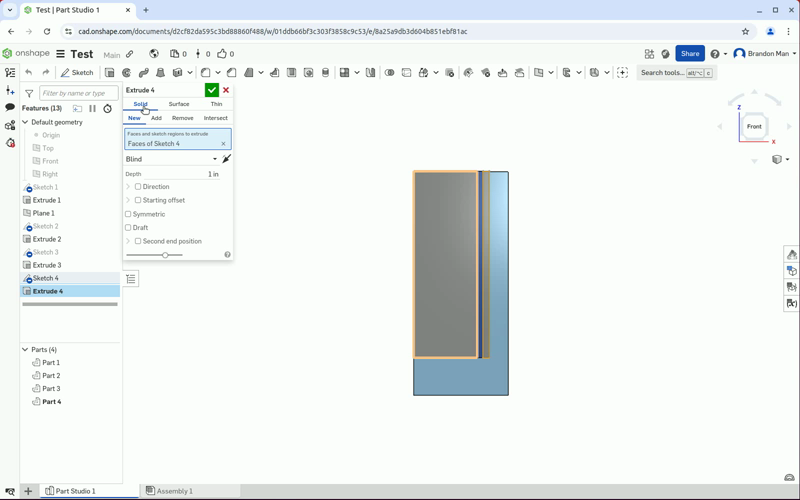
click(143, 106)
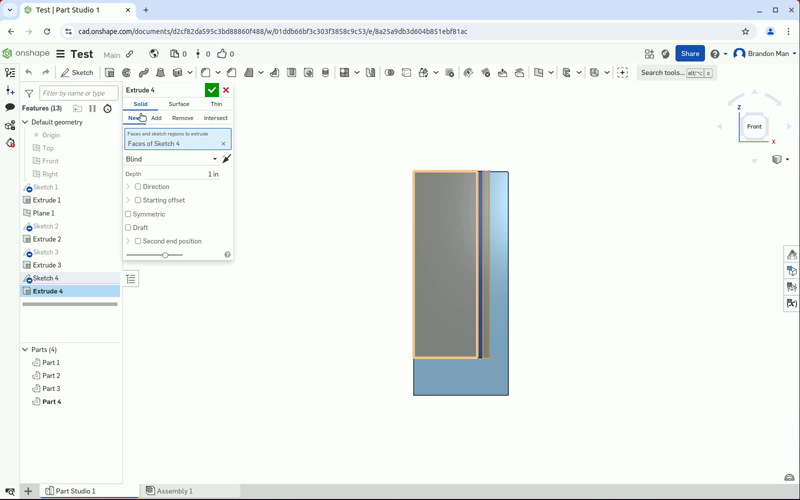
mouse_move(137, 120)
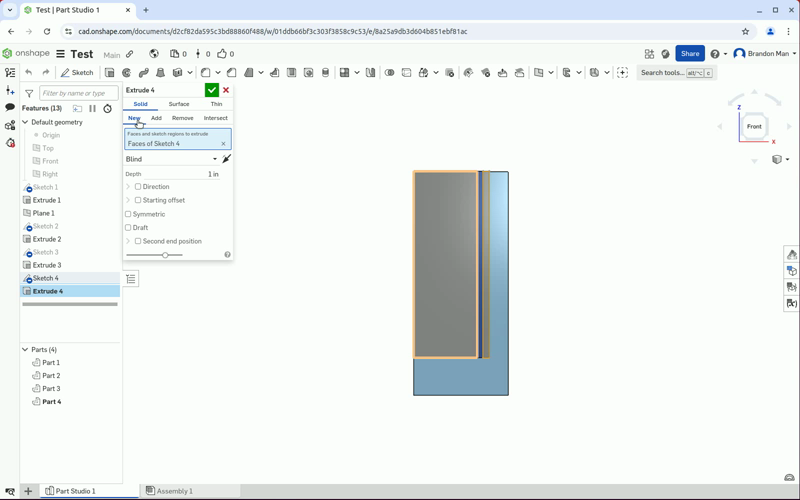
click(137, 120)
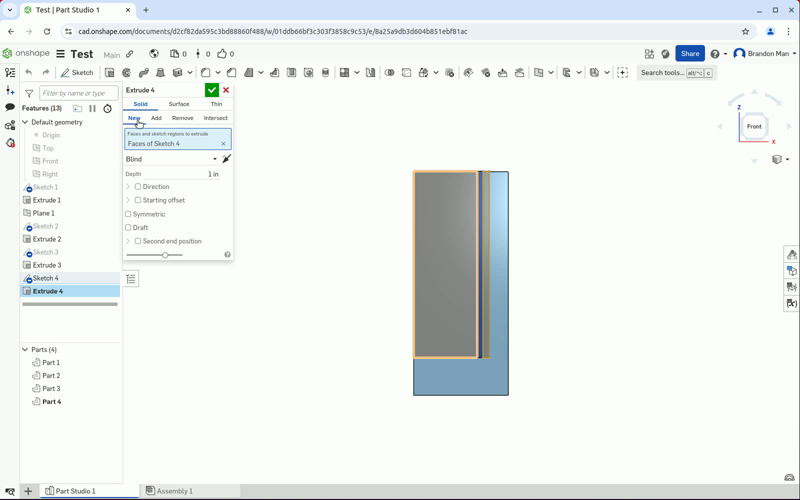
key(tab, 4)
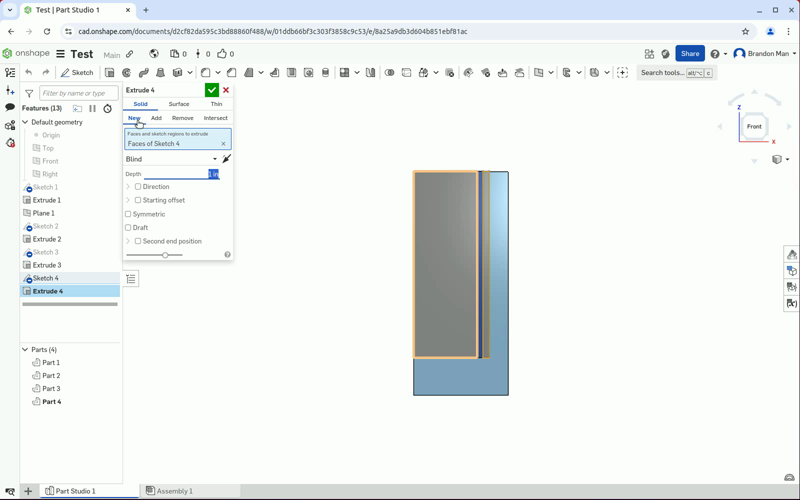
text(0.722)
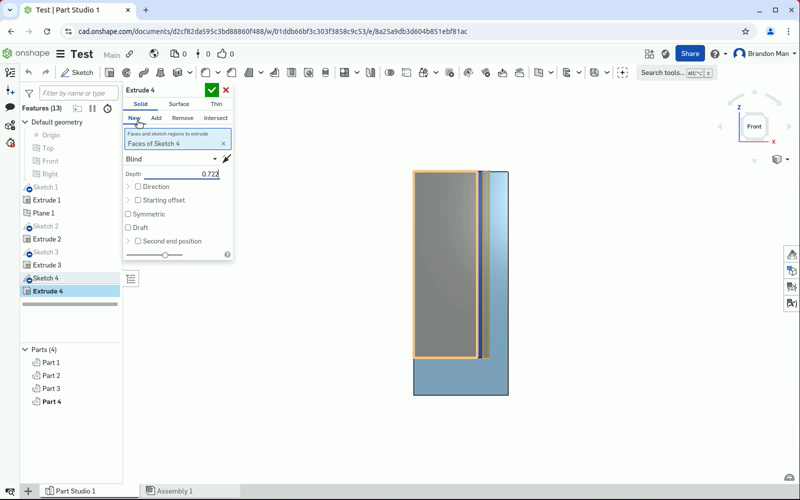
key(enter)
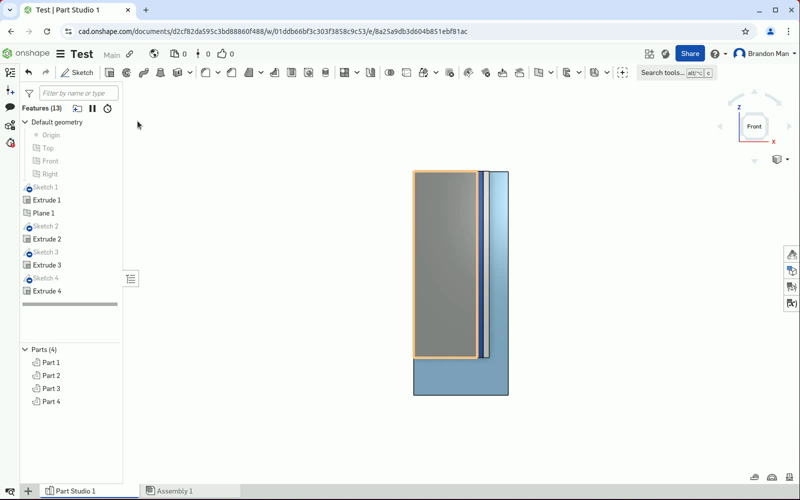
key(shift+h)
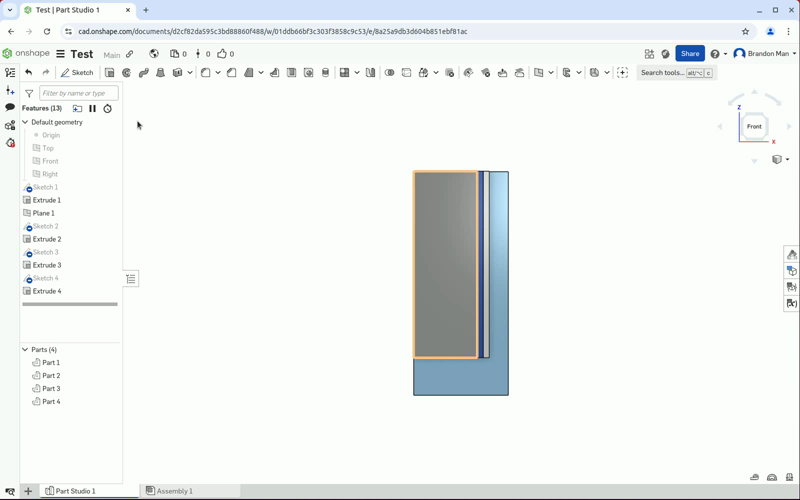
key(shift+h)
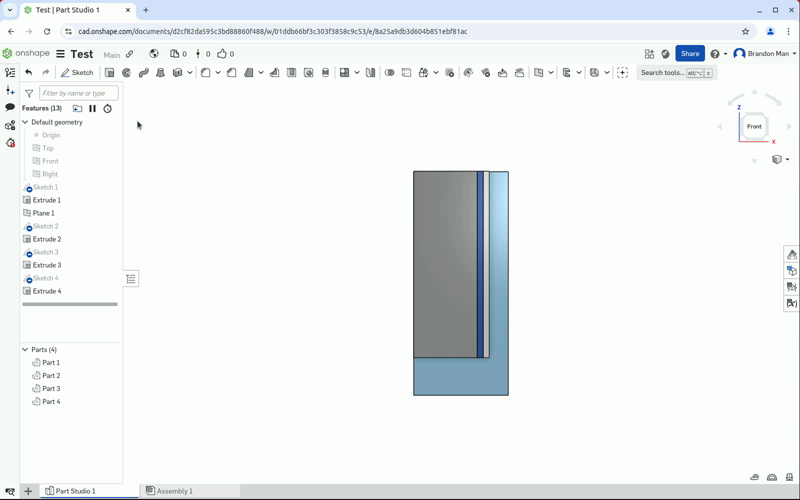
mouse_move(73, 189)
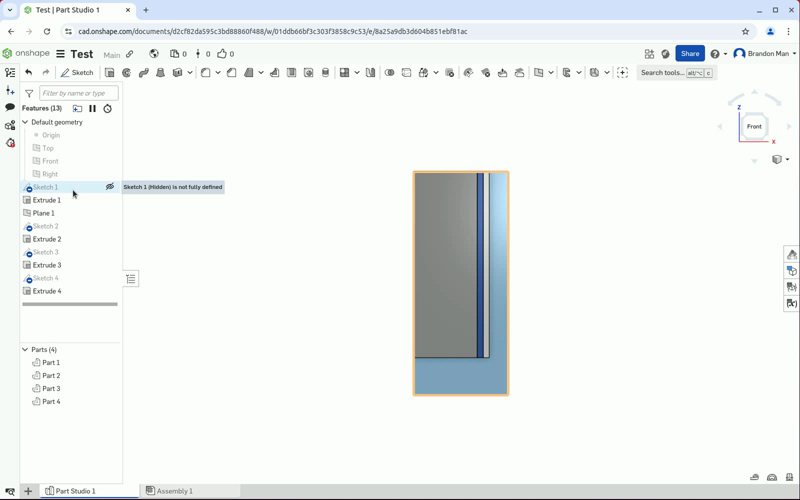
click(73, 189)
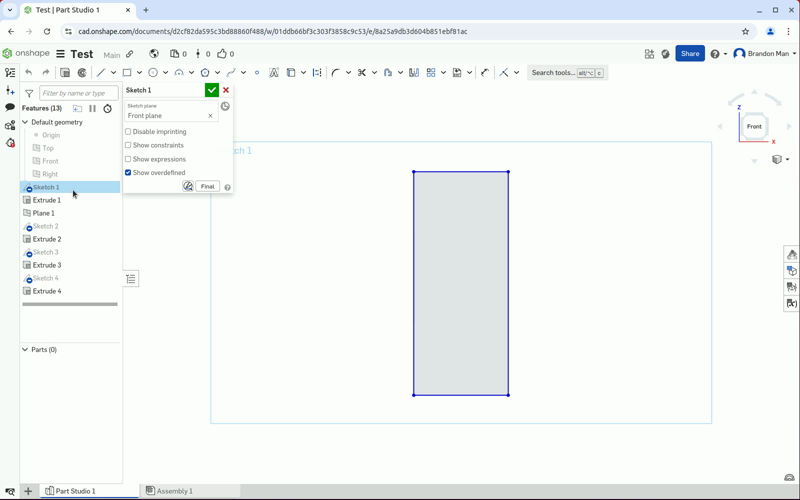
mouse_move(229, 92)
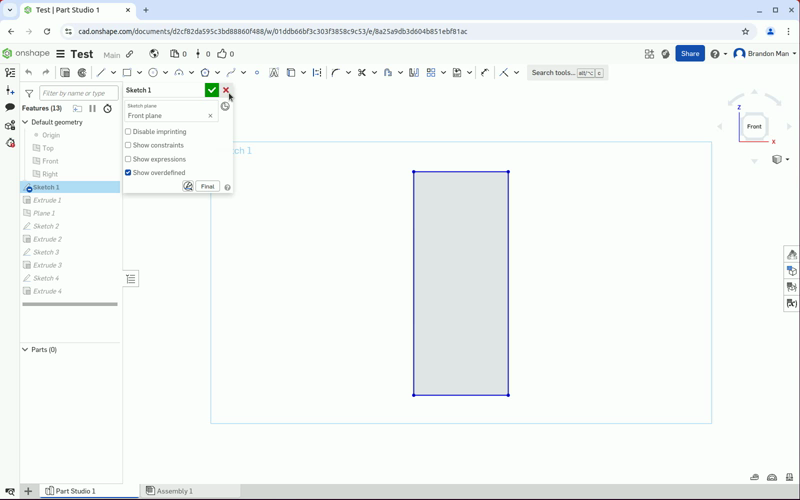
click(229, 92)
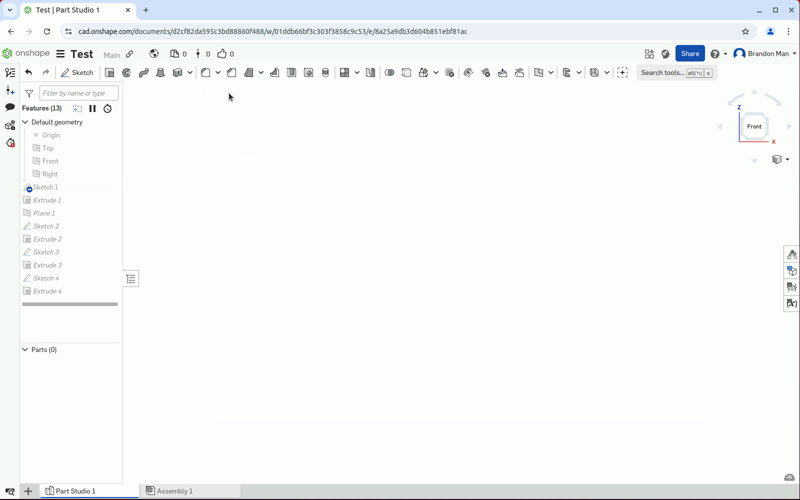
key(shift+s)
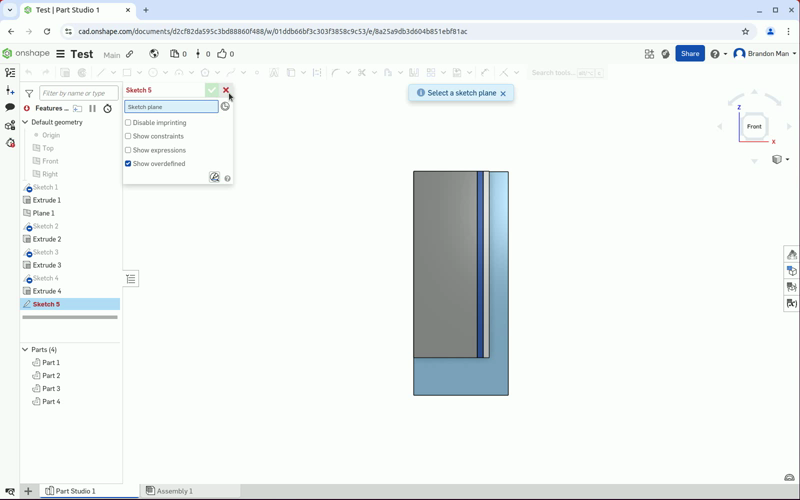
mouse_move(73, 215)
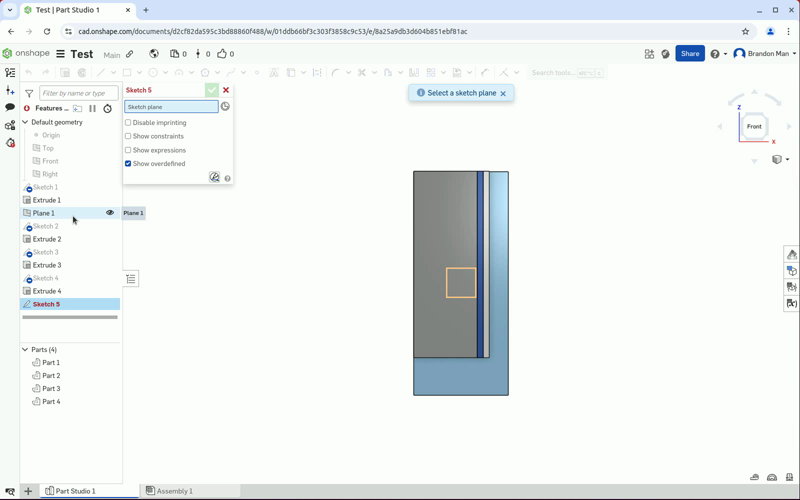
click(73, 215)
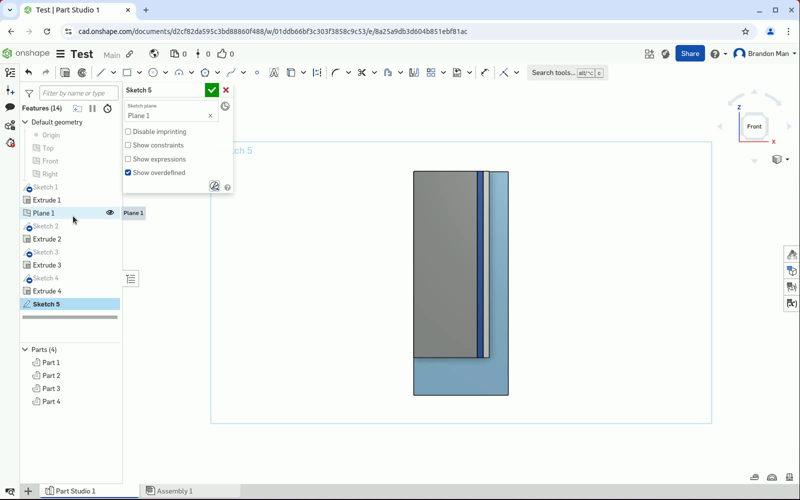
mouse_move(73, 352)
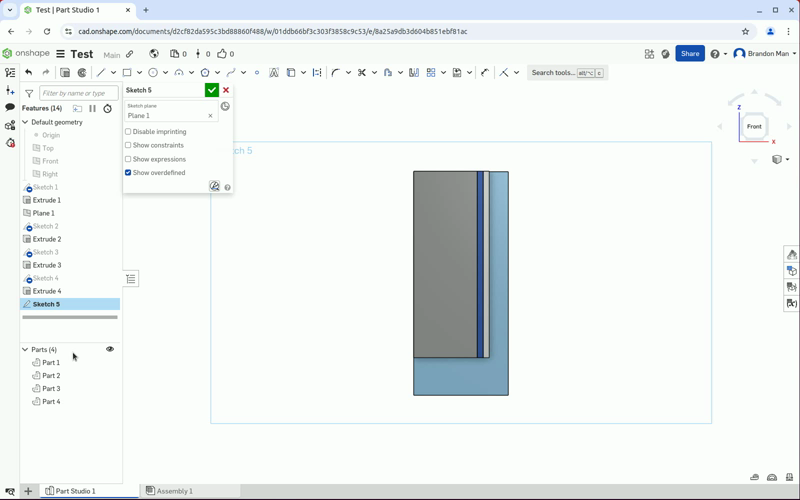
key(y)
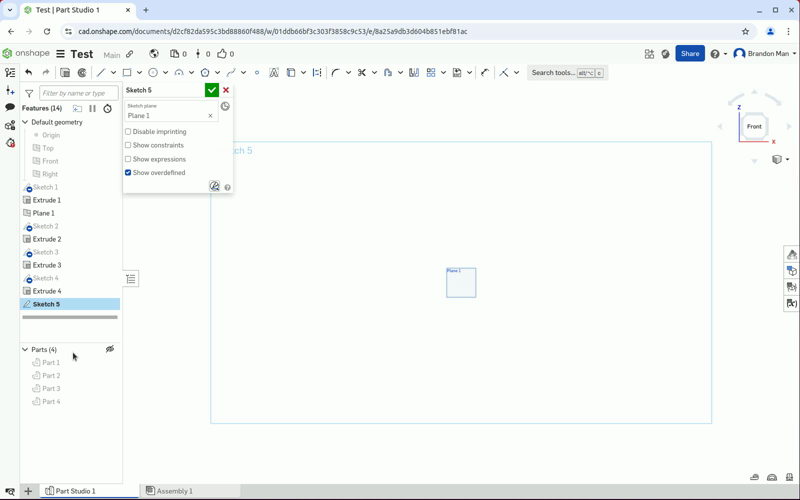
key(l)
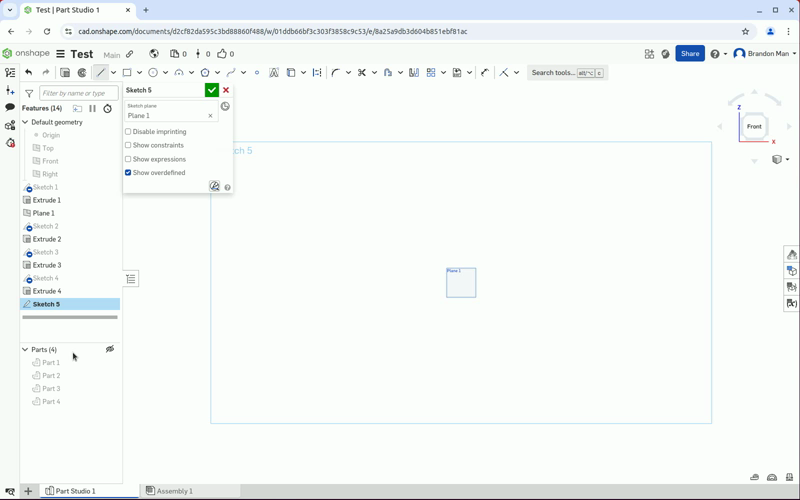
key_down(shift)
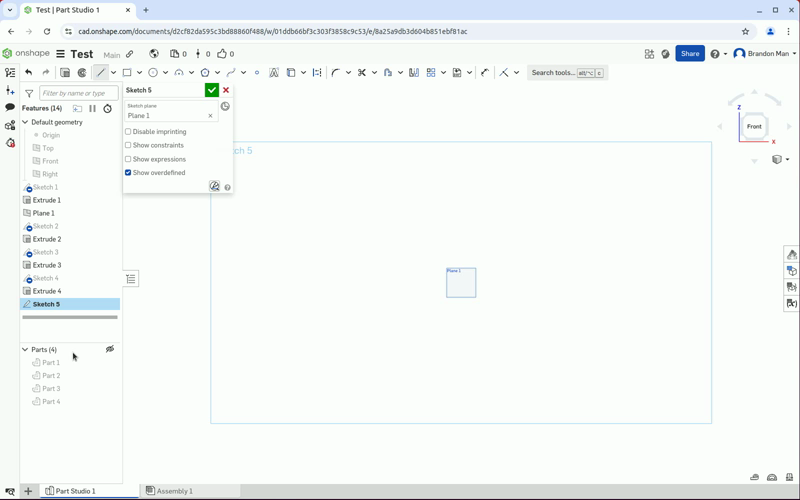
mouse_move(489, 376)
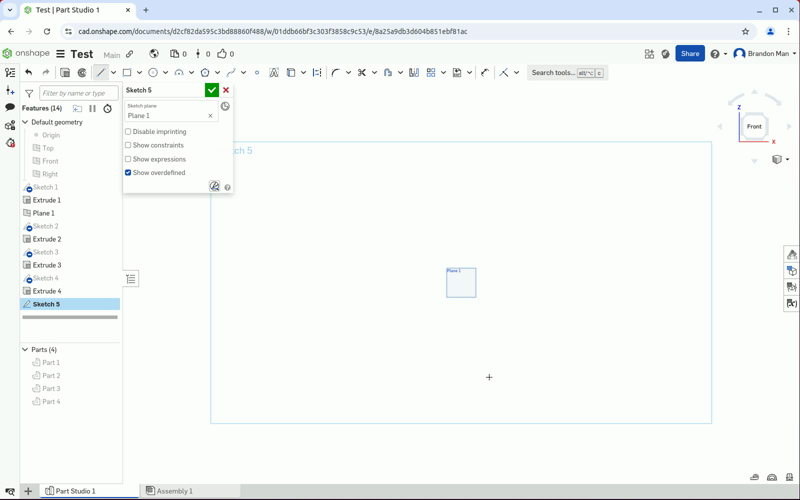
click(489, 376)
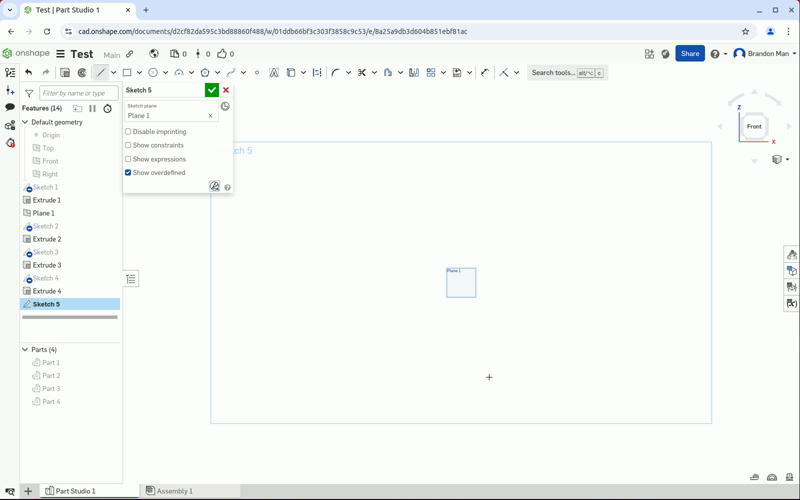
key_up(shift)
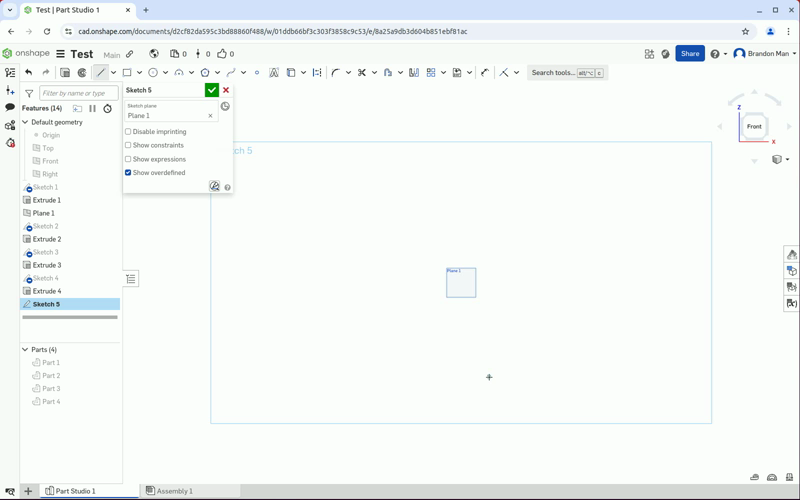
key_down(shift)
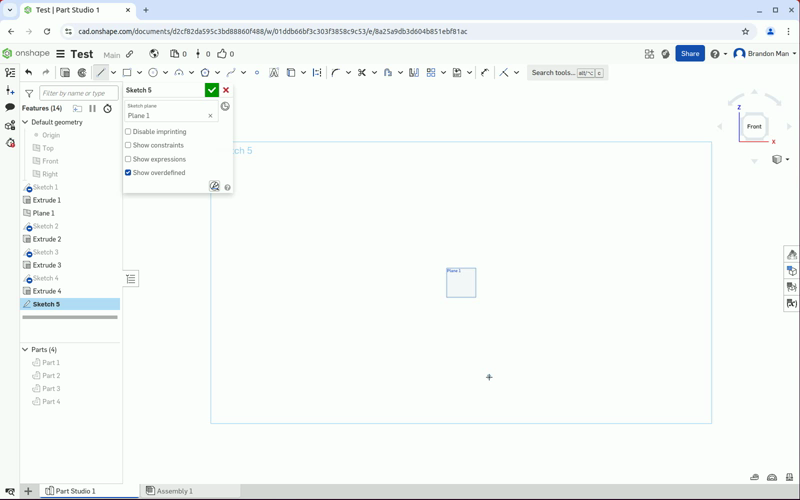
mouse_move(519, 376)
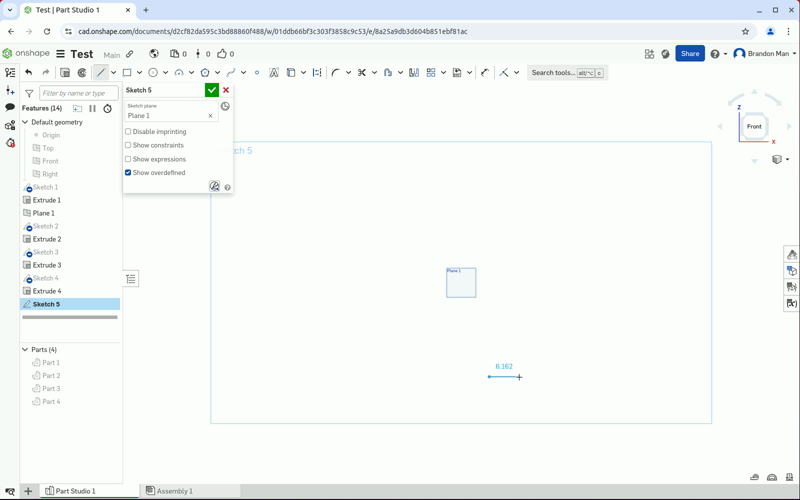
mouse_move(508, 376)
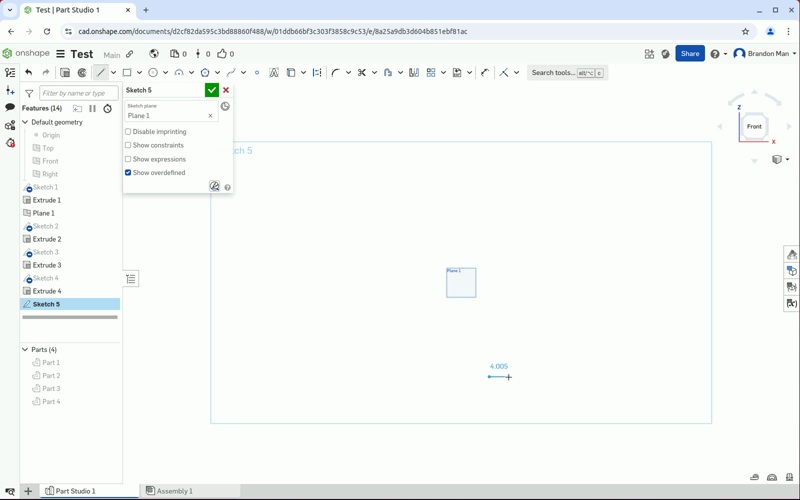
click(508, 376)
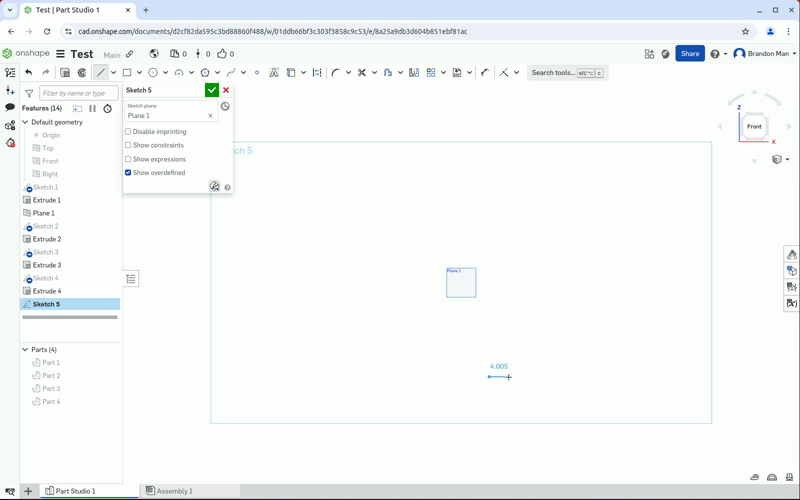
key_up(shift)
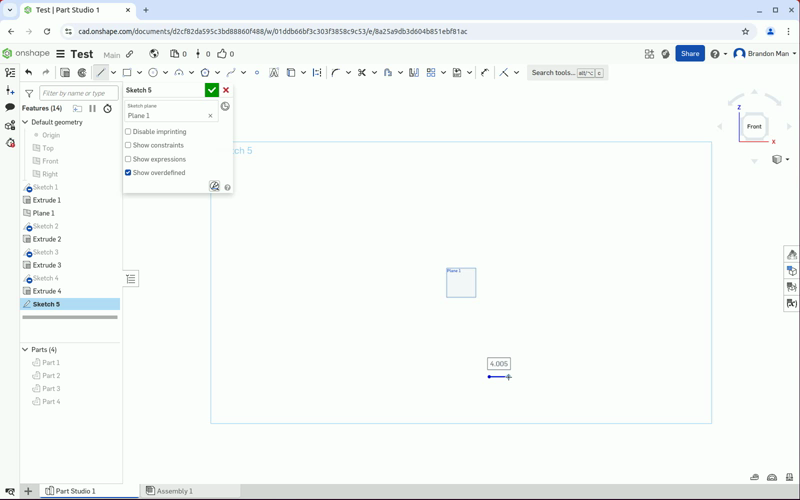
key_down(shift)
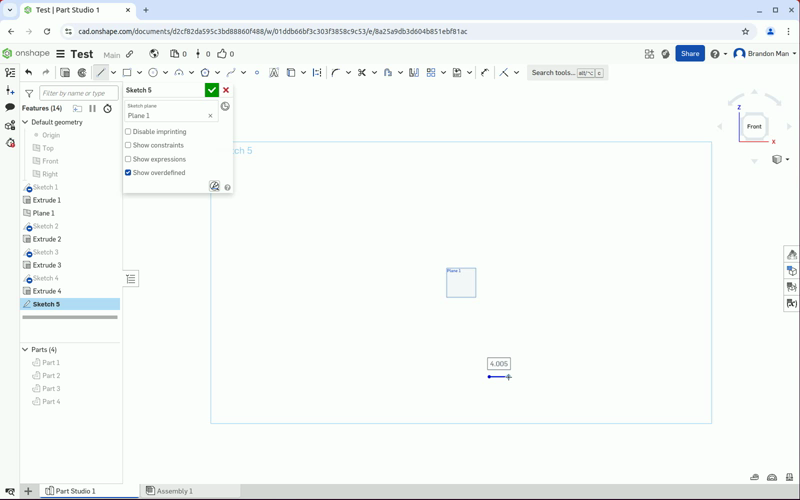
mouse_move(508, 171)
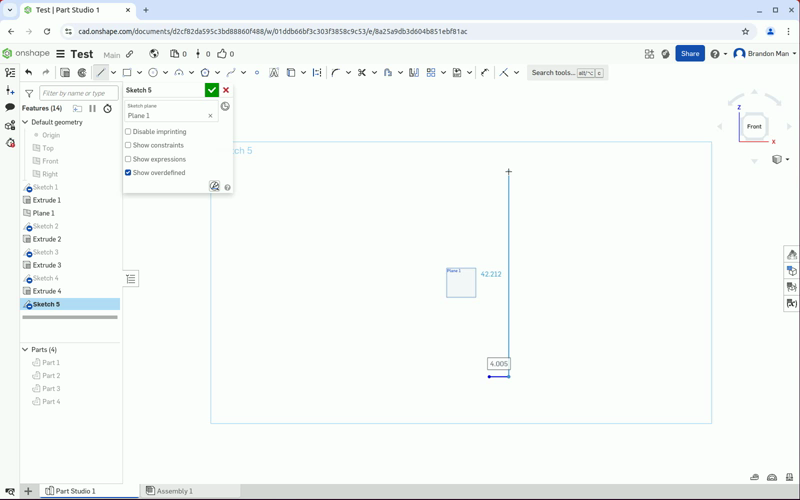
click(508, 171)
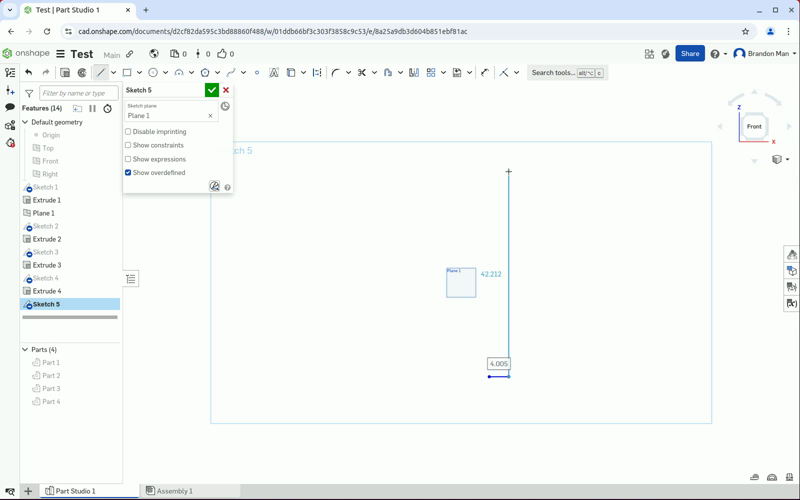
key_up(shift)
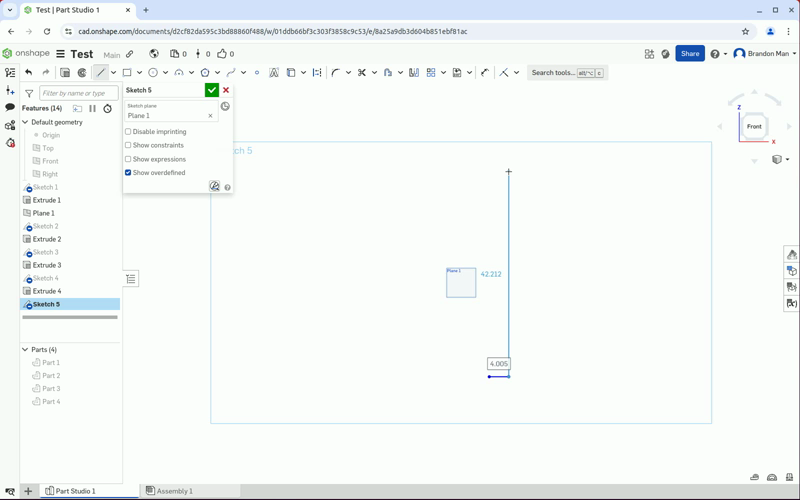
key_down(shift)
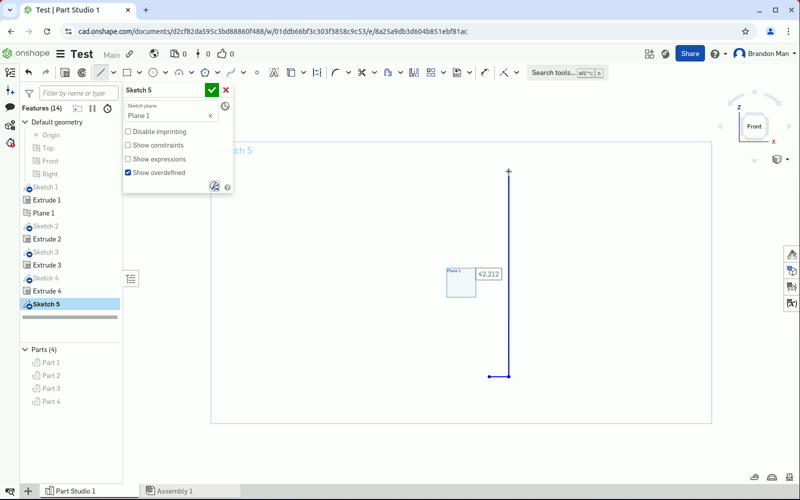
mouse_move(538, 171)
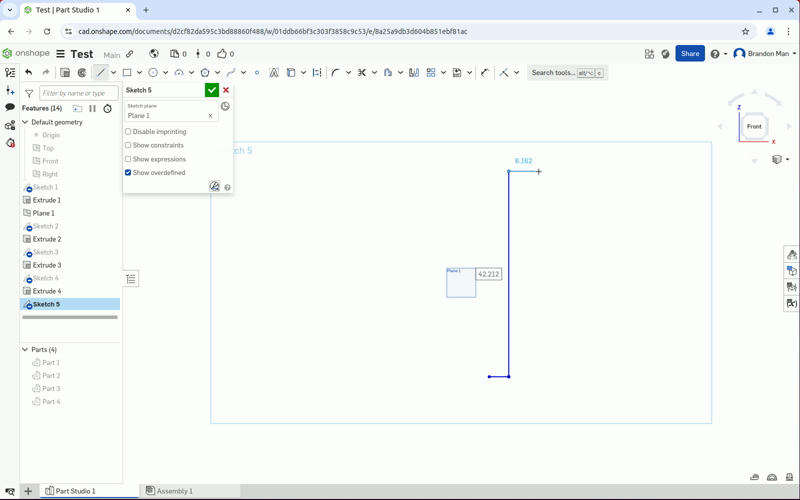
mouse_move(489, 171)
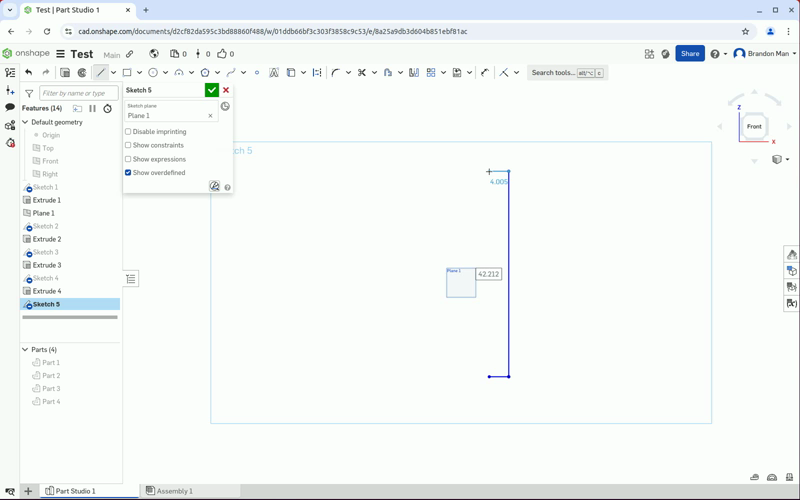
click(489, 171)
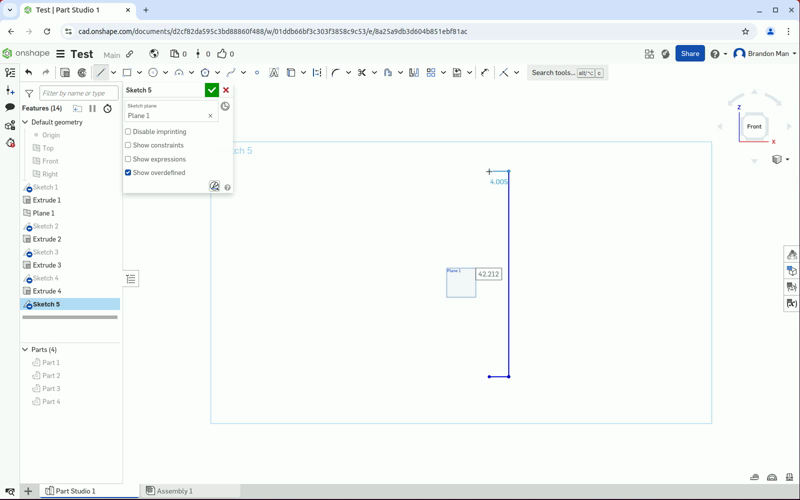
key_up(shift)
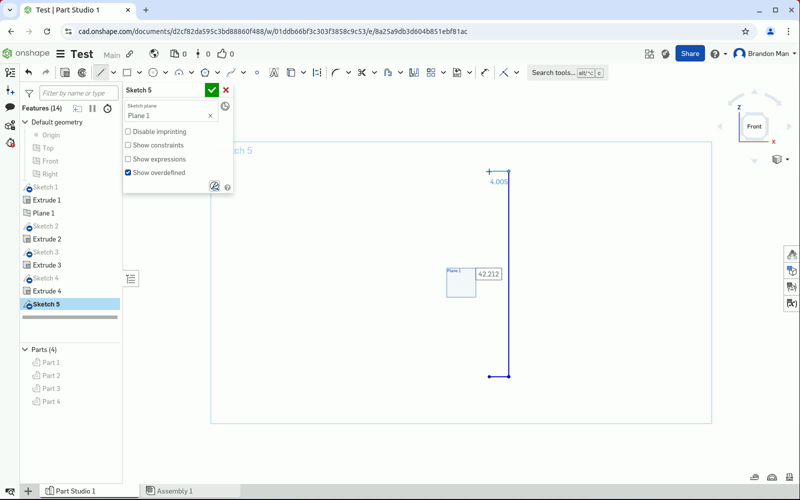
key_down(shift)
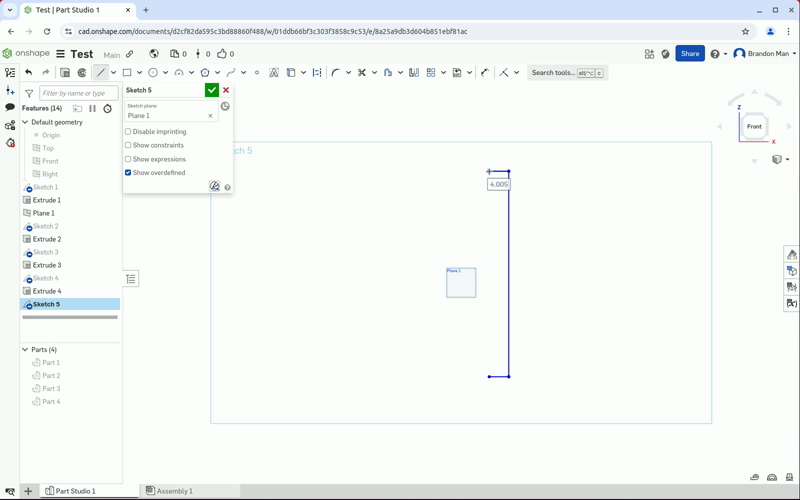
mouse_move(489, 357)
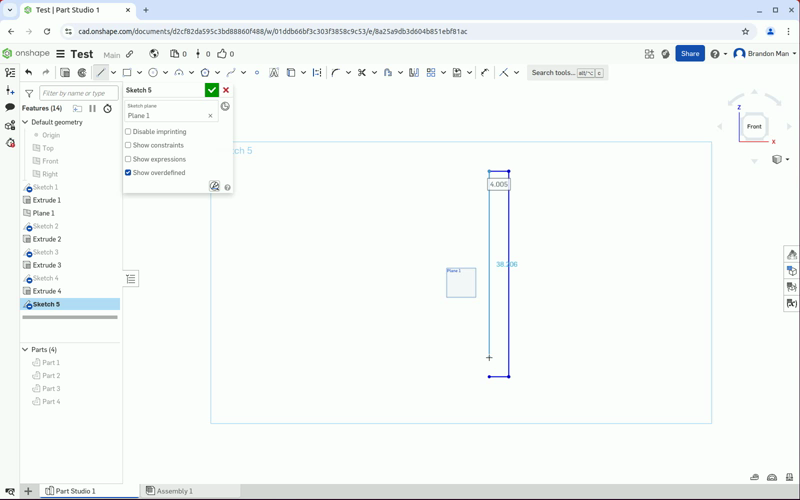
click(489, 357)
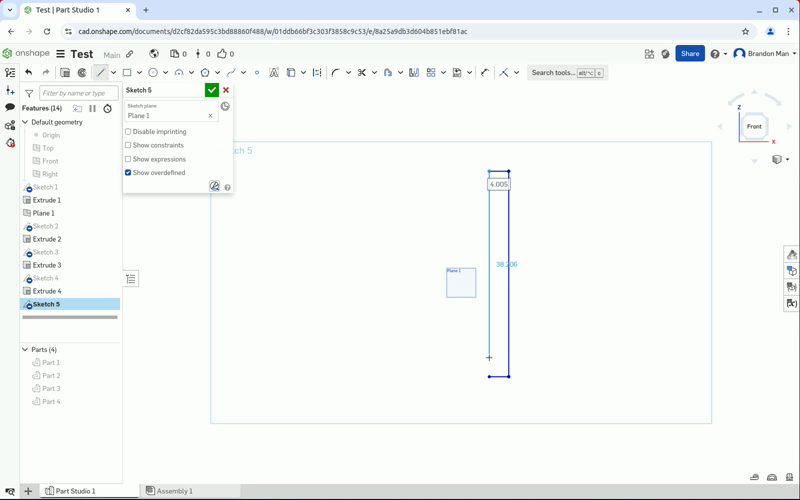
key_up(shift)
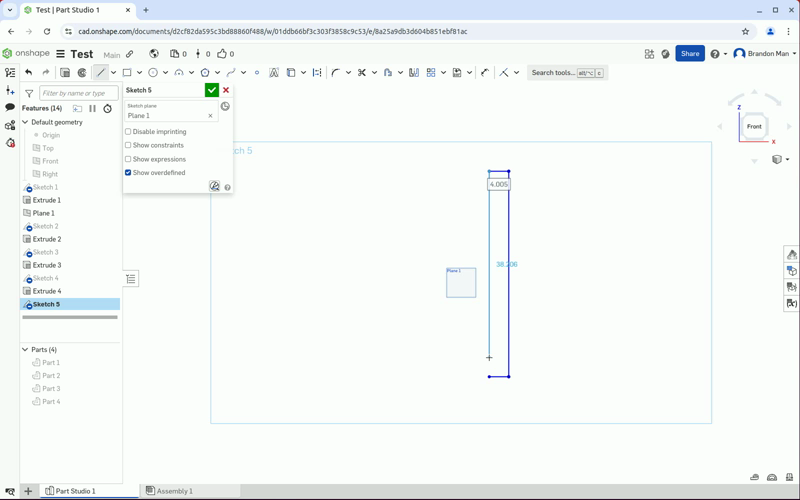
mouse_move(519, 357)
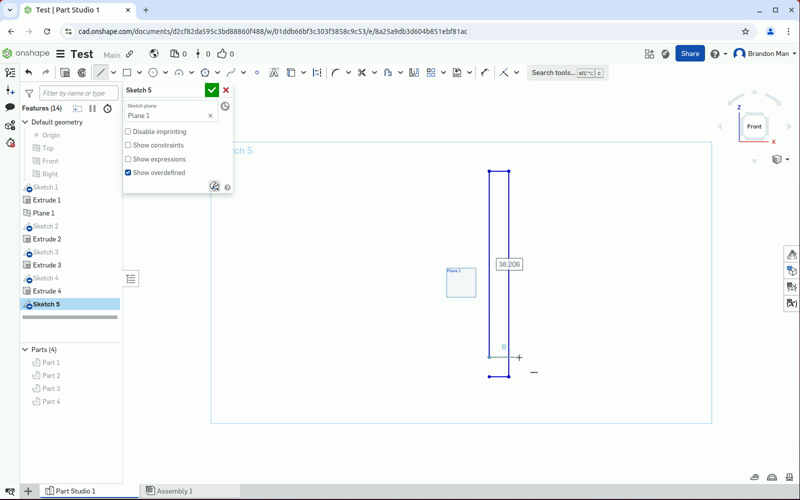
key_down(shift)
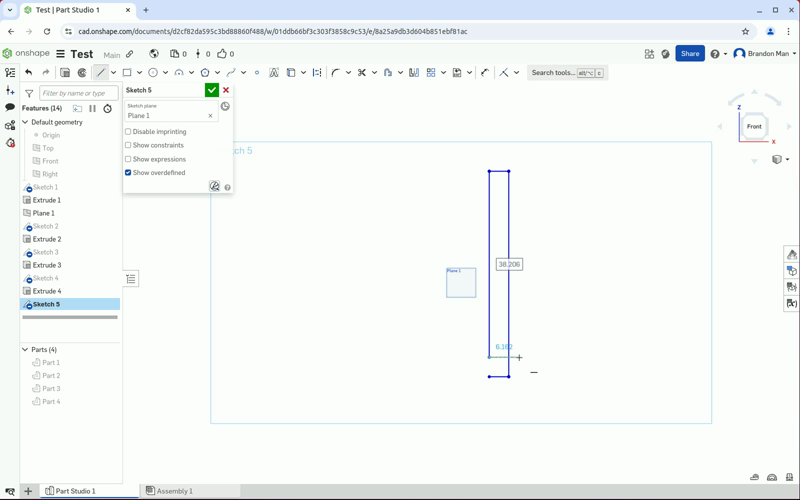
mouse_move(489, 376)
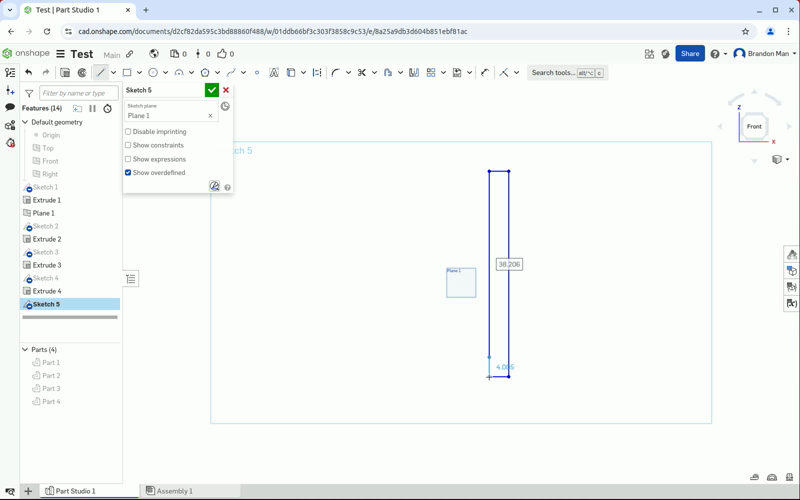
key_up(shift)
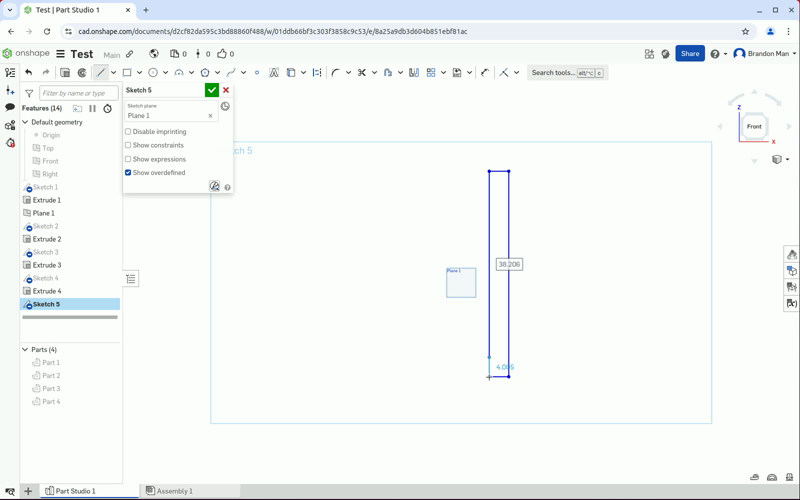
click(489, 376)
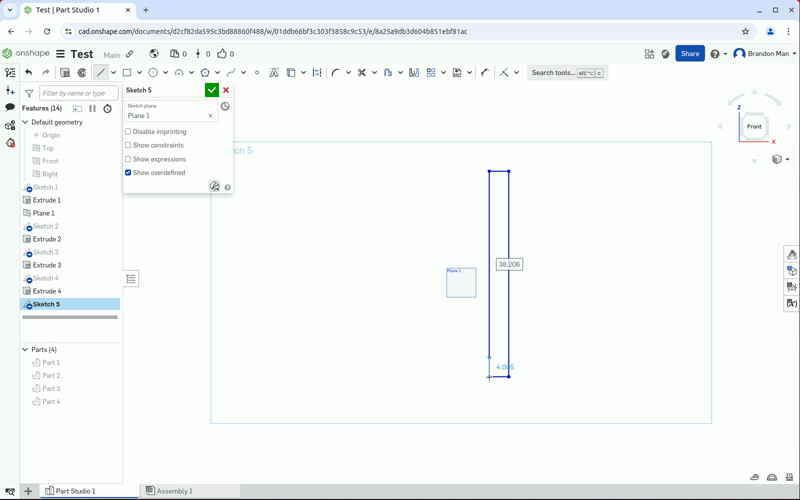
key(esc)
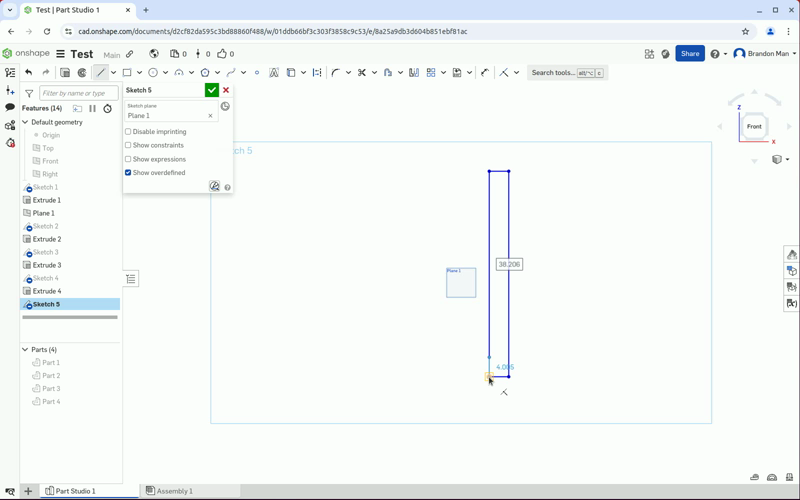
mouse_move(495, 321)
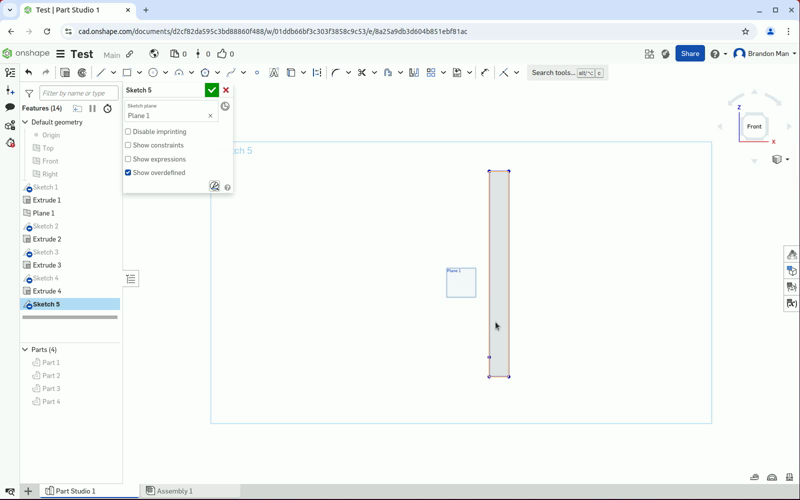
click(495, 321)
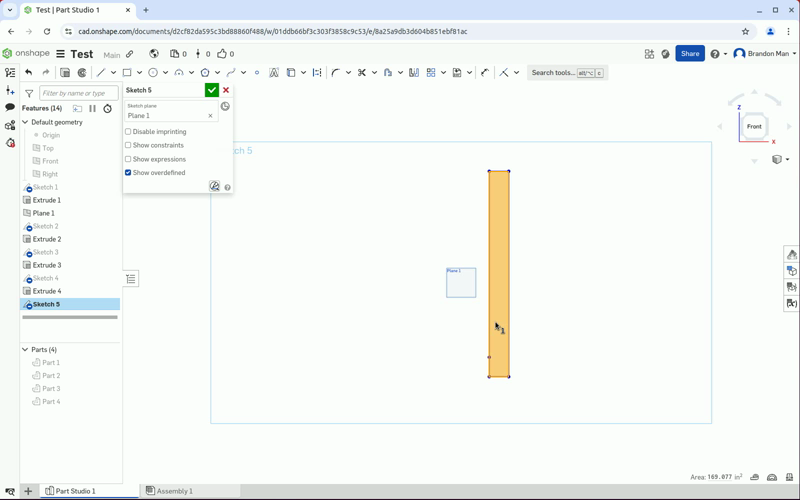
mouse_move(73, 352)
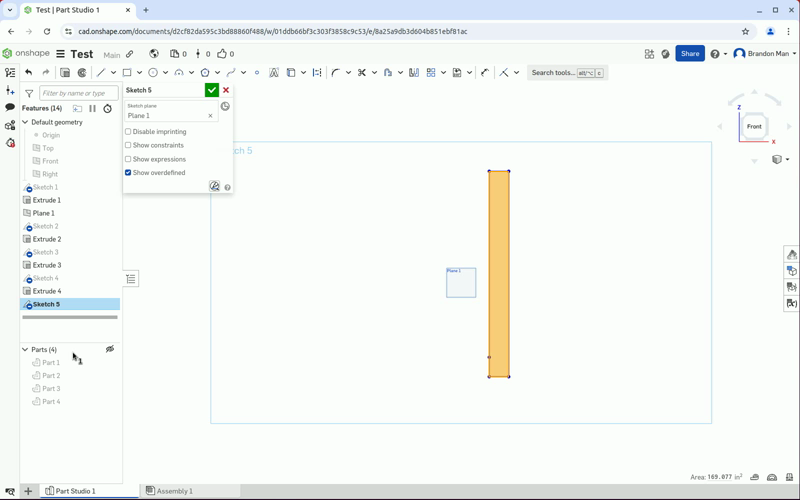
key(shift+y)
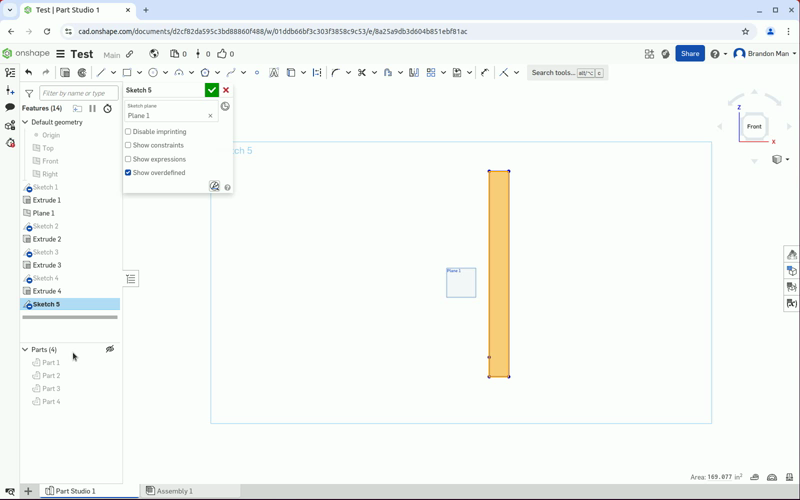
key(shift+e)
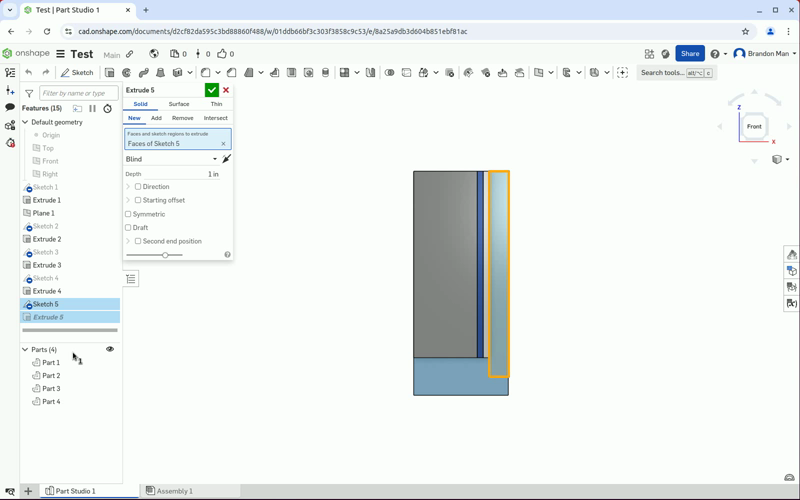
mouse_move(143, 106)
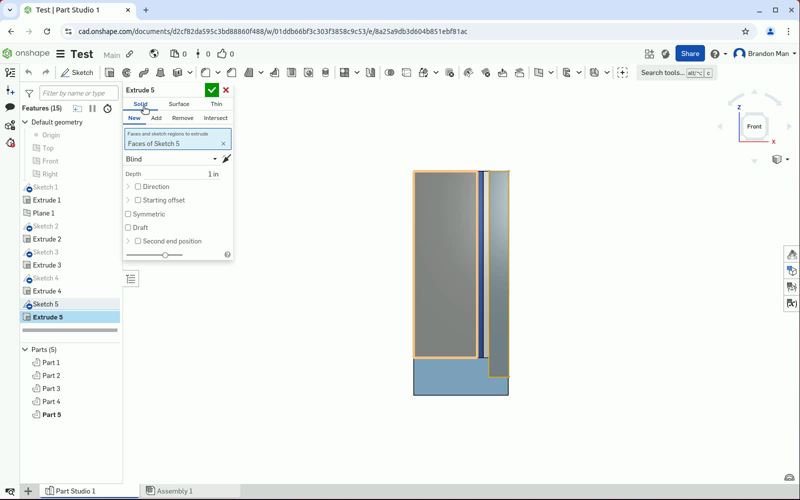
click(143, 106)
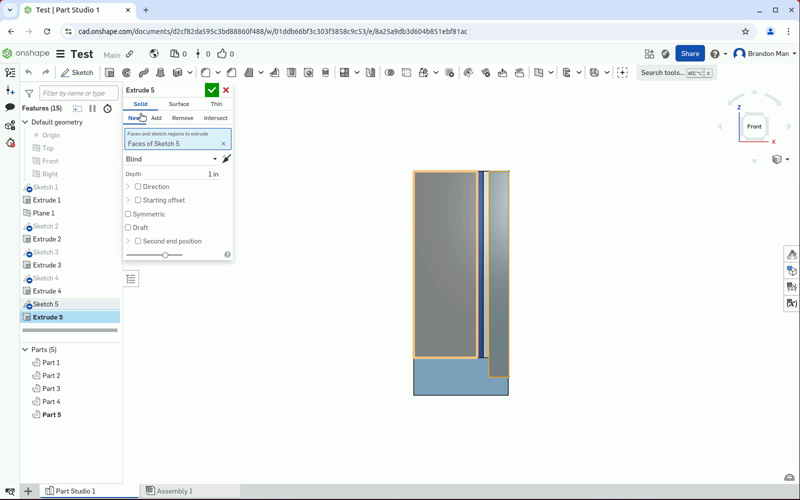
mouse_move(137, 120)
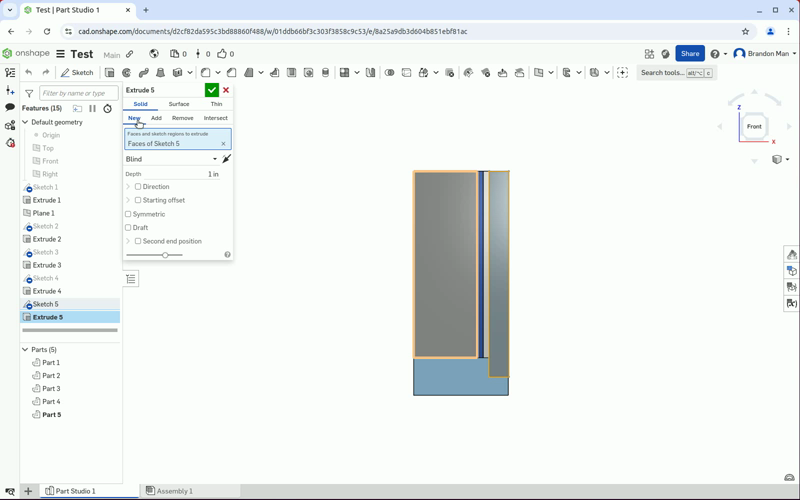
click(137, 120)
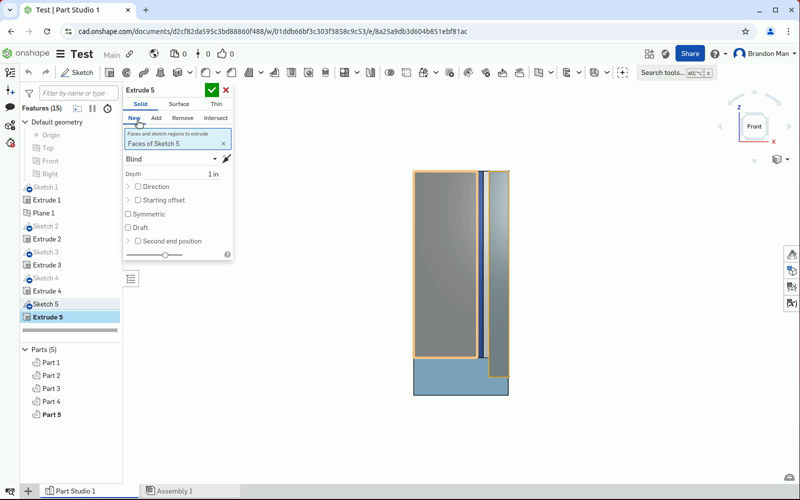
key(tab, 4)
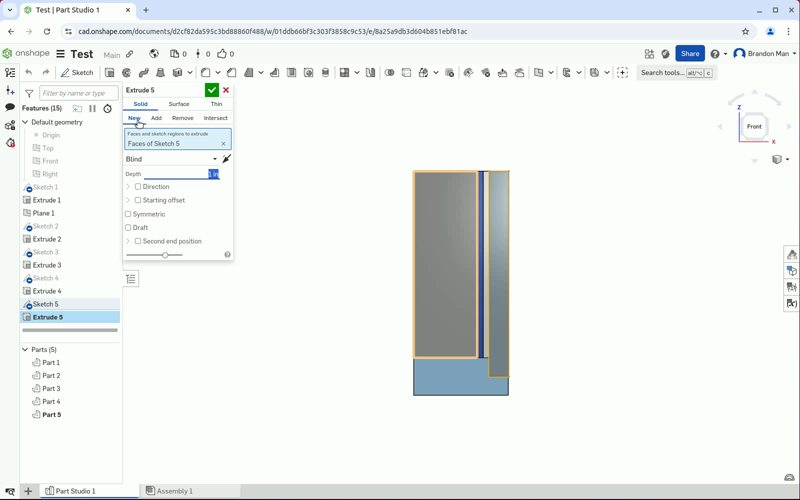
text(0.722)
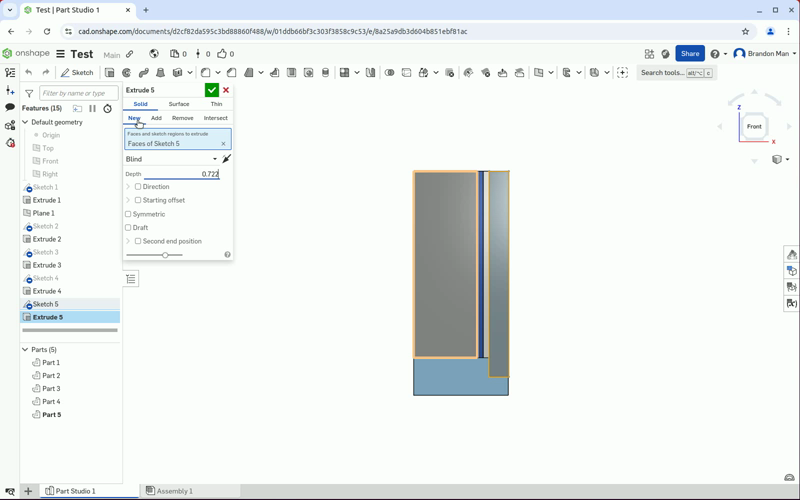
key(enter)
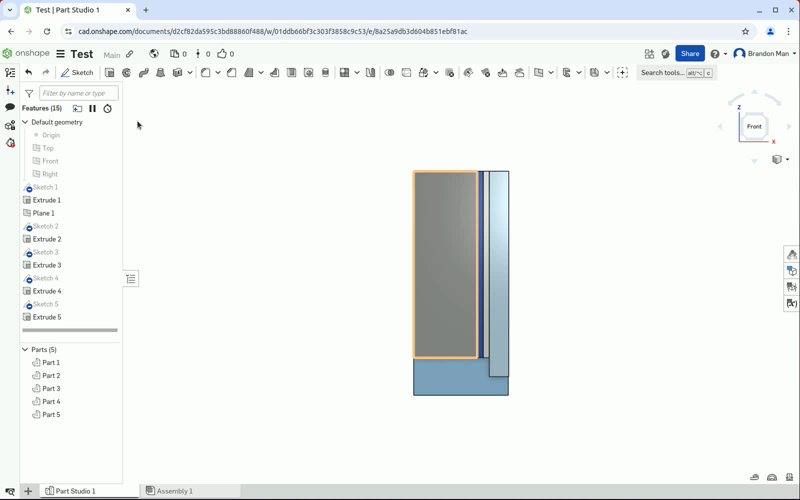
key(shift+h)
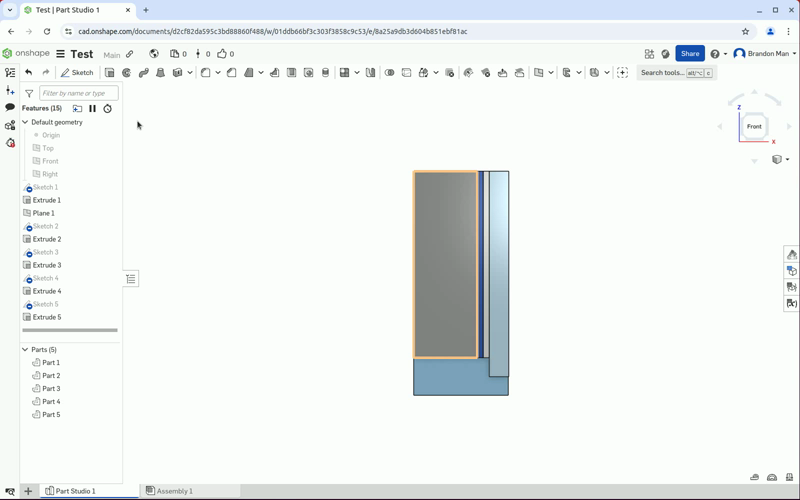
key(shift+h)
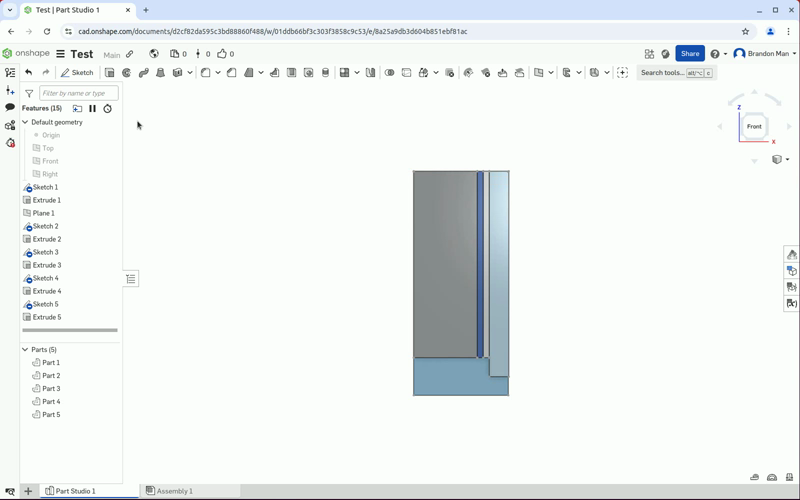
key(shift+7)
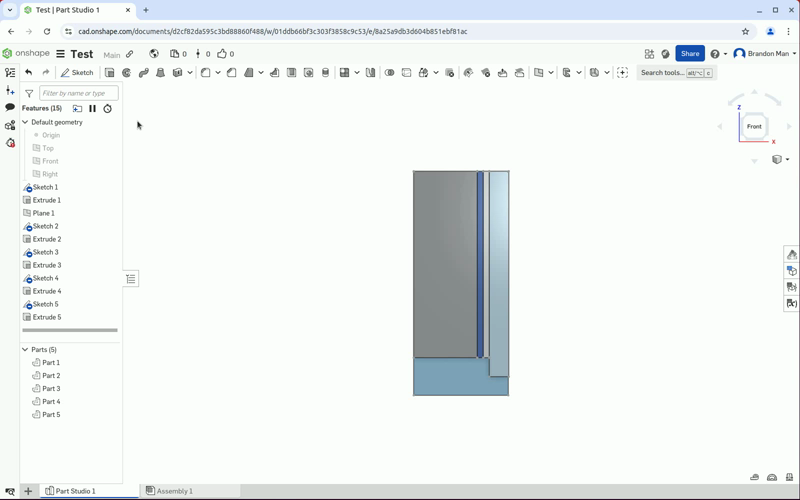
key(left, 2)
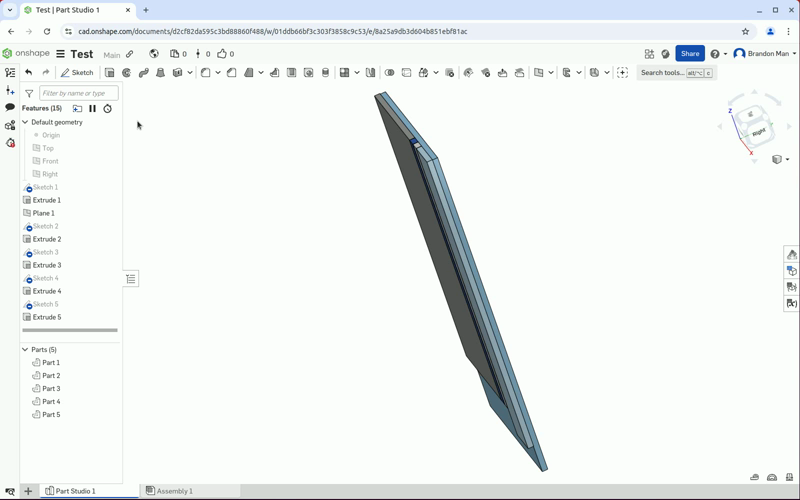
key(down, 2)
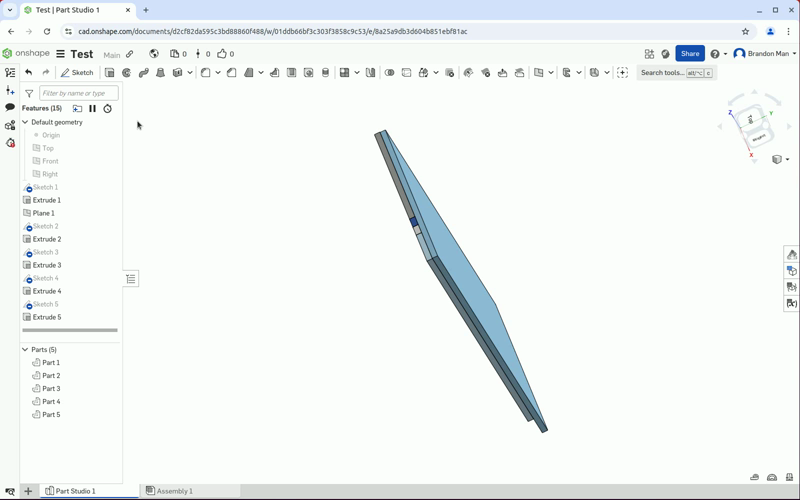
key(up, 2)
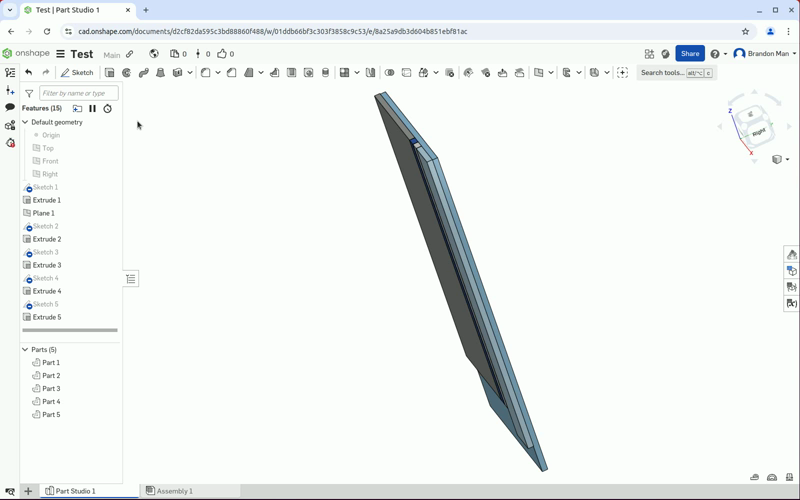
key(right, 2)
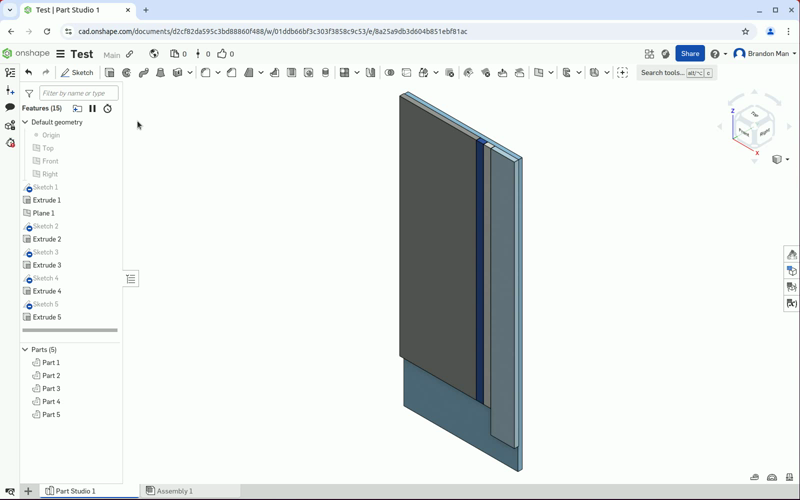
mouse_move(73, 189)
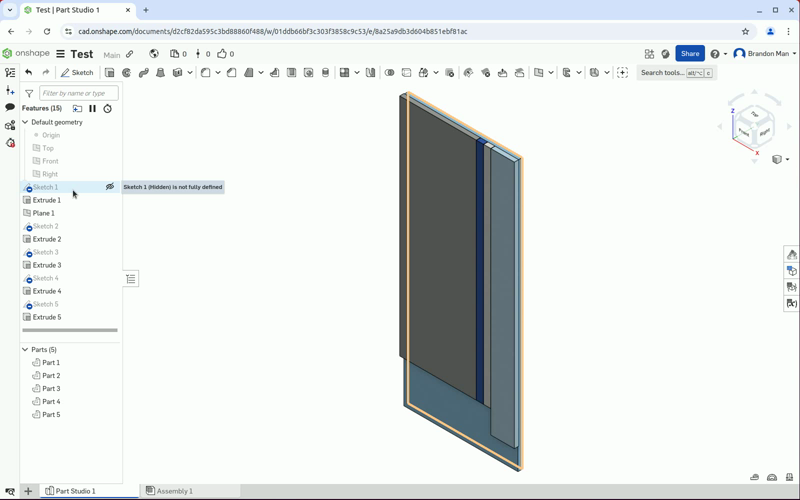
click(73, 189)